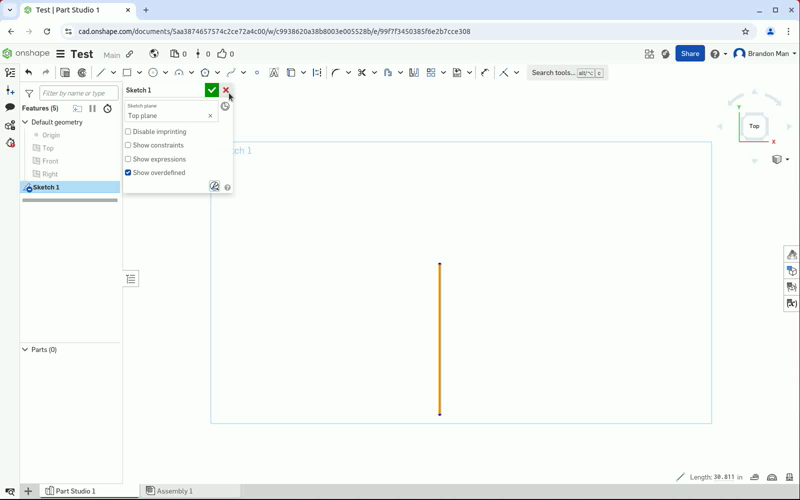
key(shift+h)
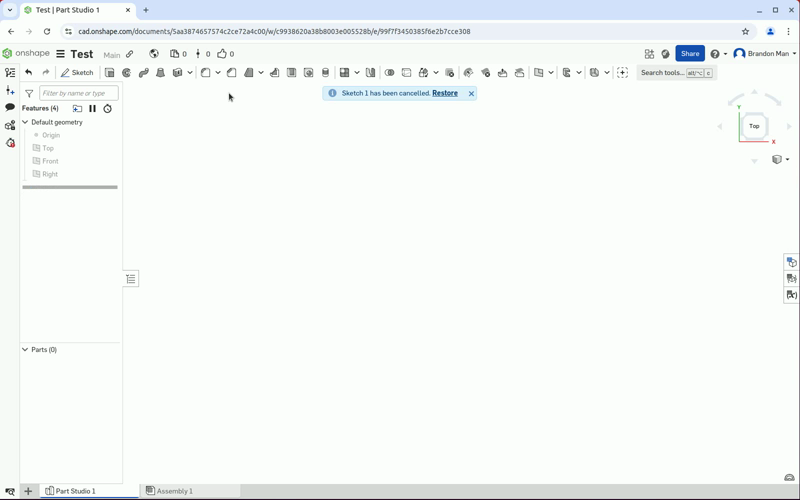
mouse_move(73, 352)
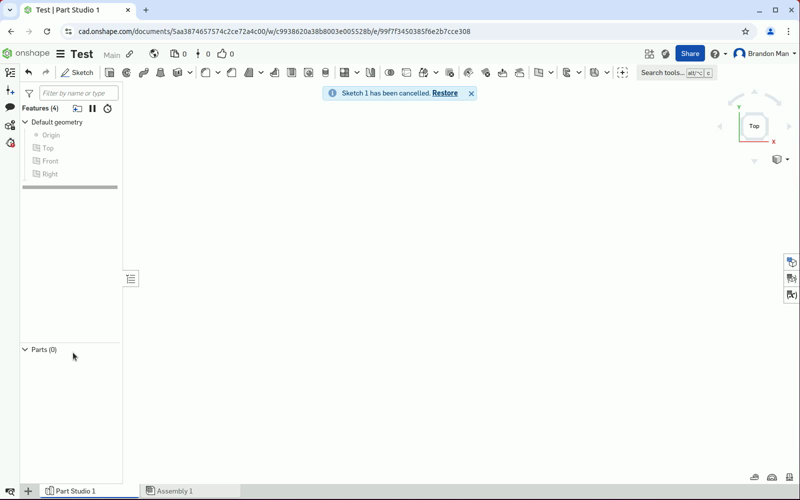
key(y)
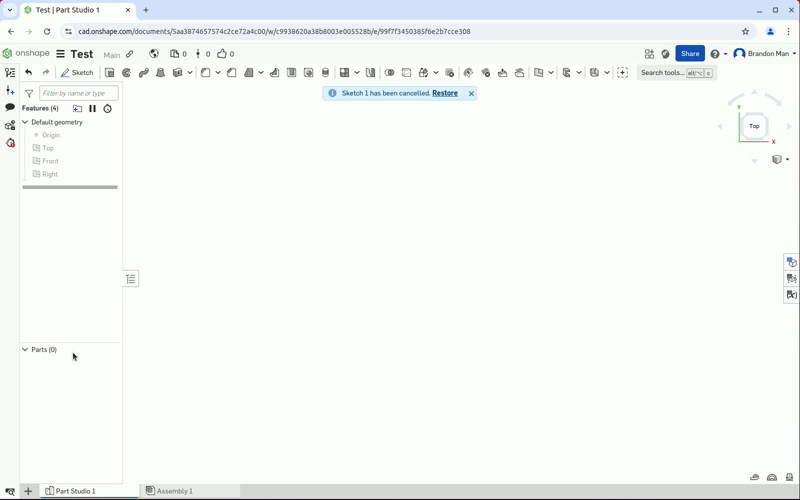
key(shift+p)
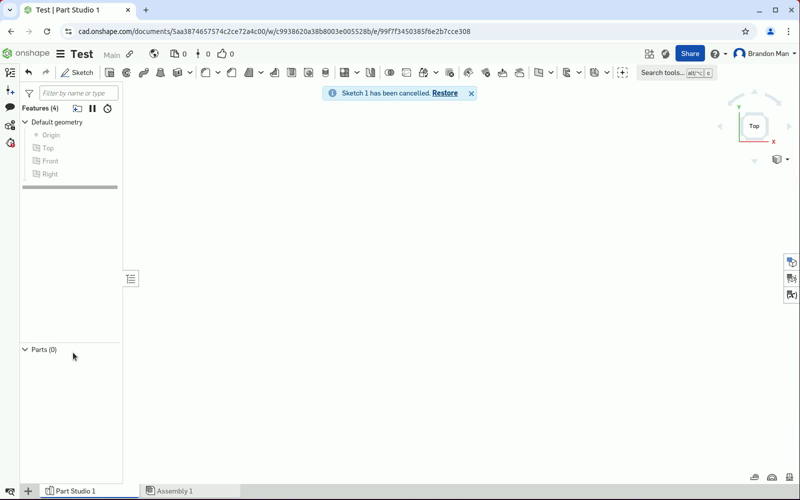
key(space)
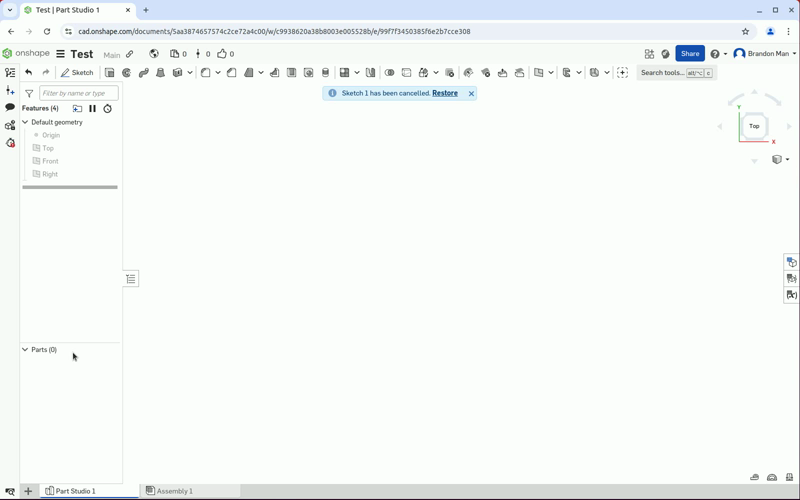
key_down(shift)
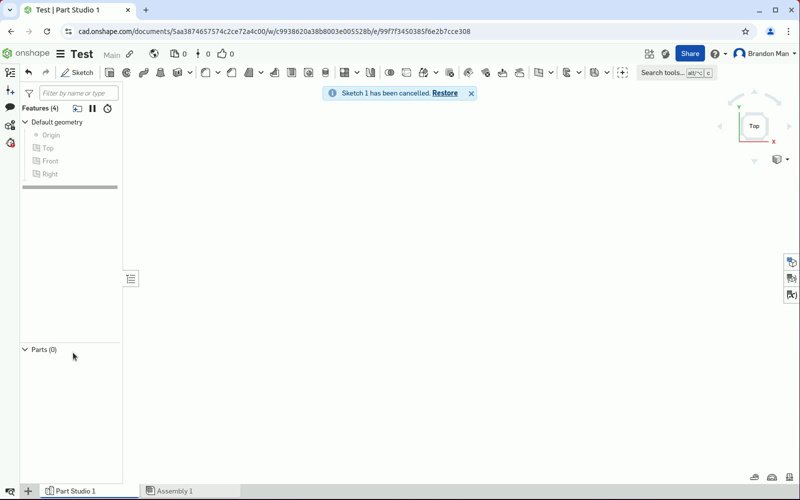
key(up)
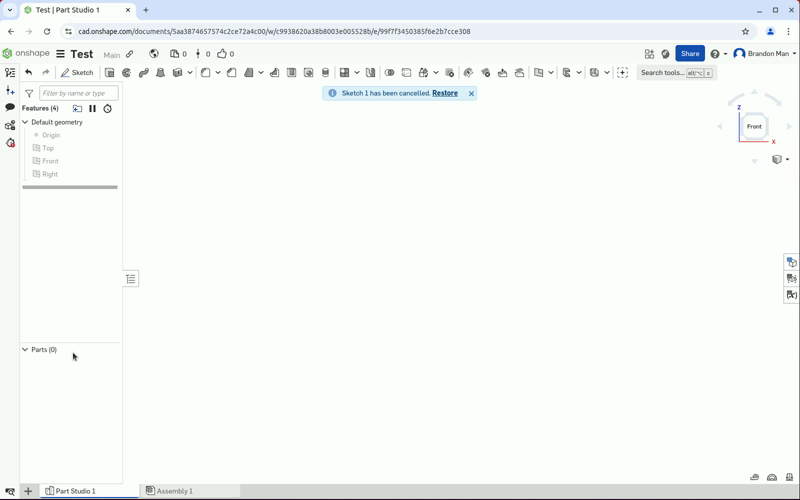
key_up(shift)
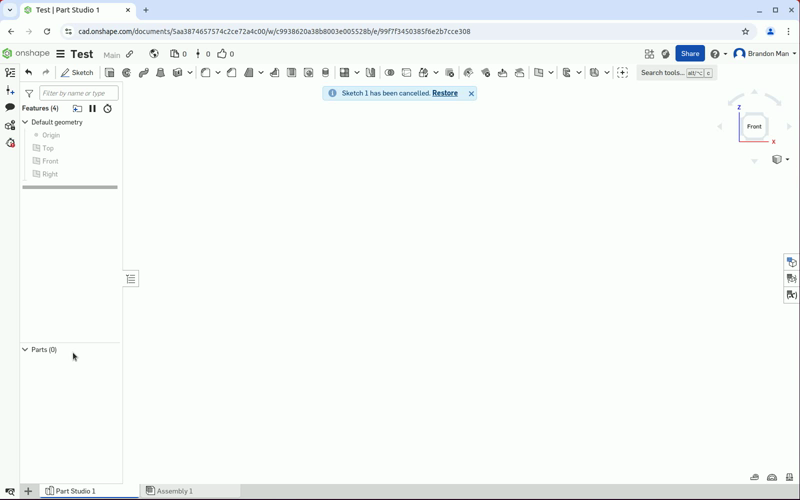
mouse_move(73, 352)
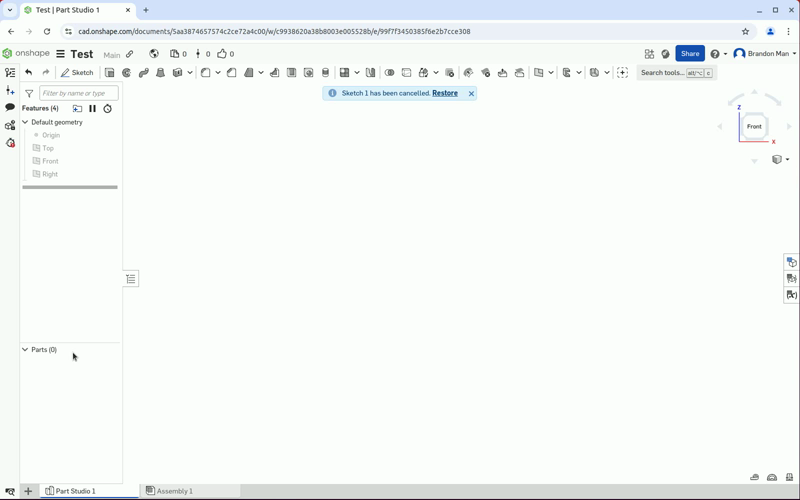
key(shift+y)
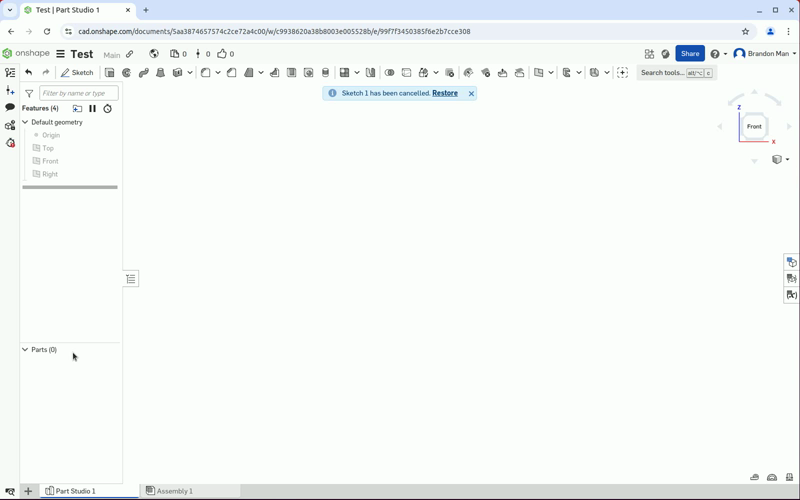
key(shift+s)
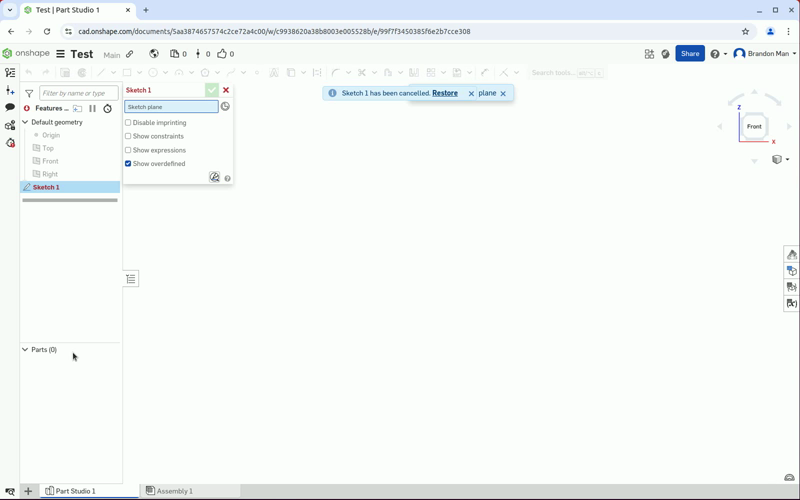
mouse_move(73, 163)
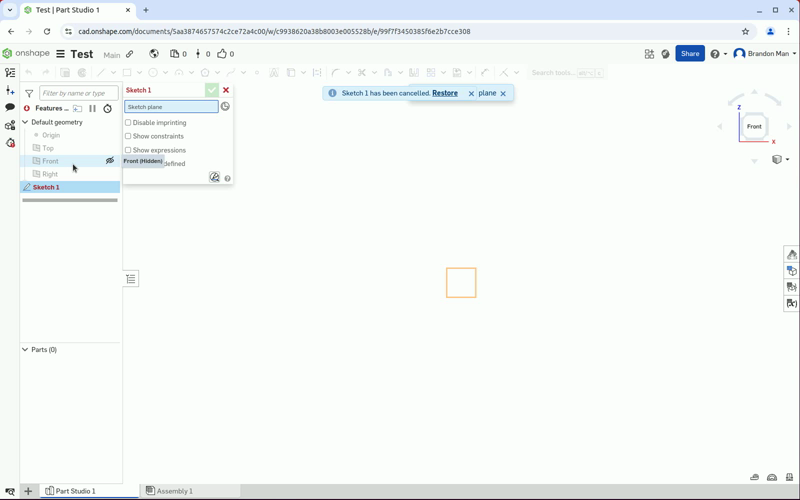
click(73, 163)
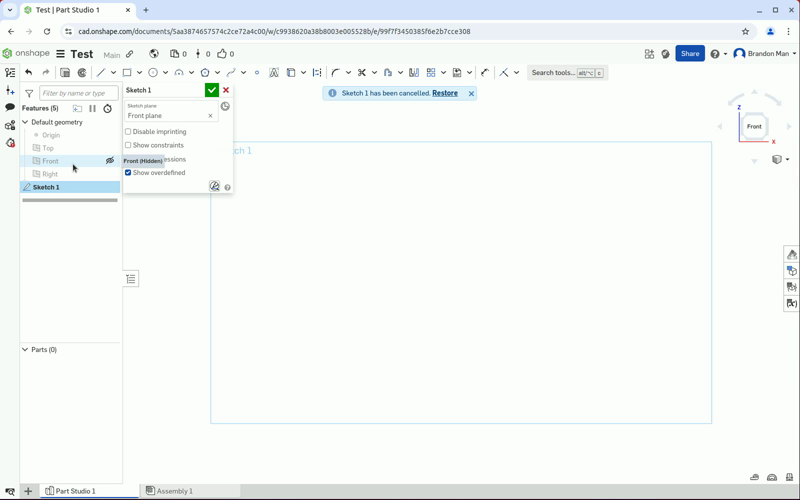
mouse_move(73, 352)
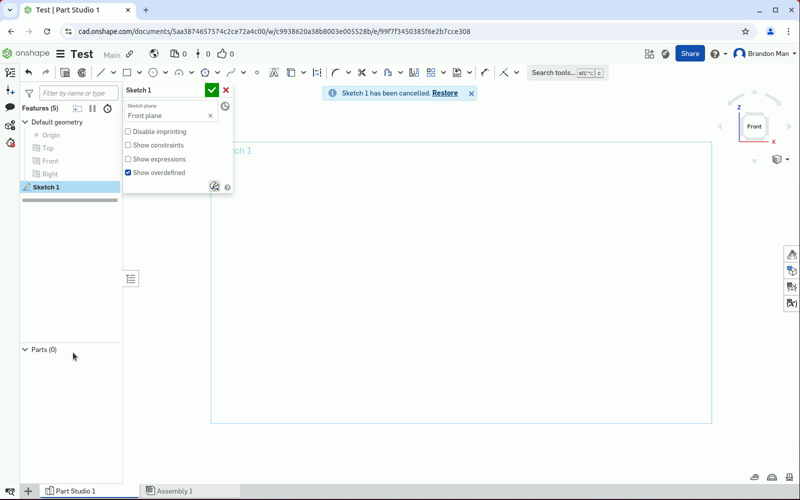
key(y)
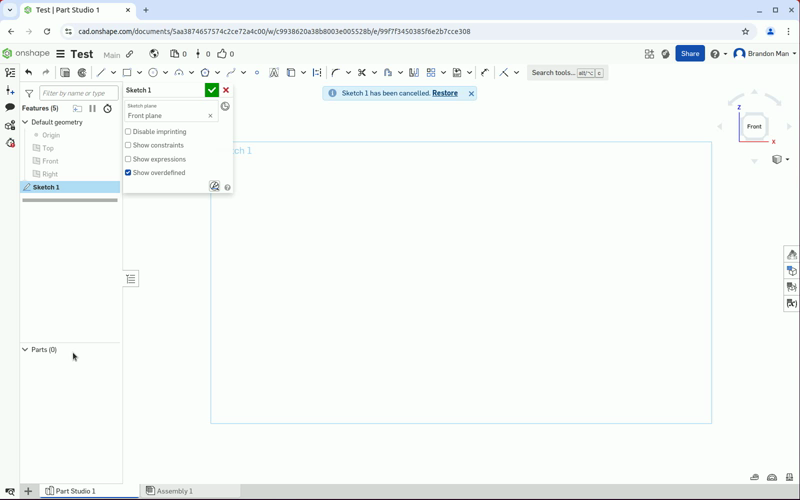
key(l)
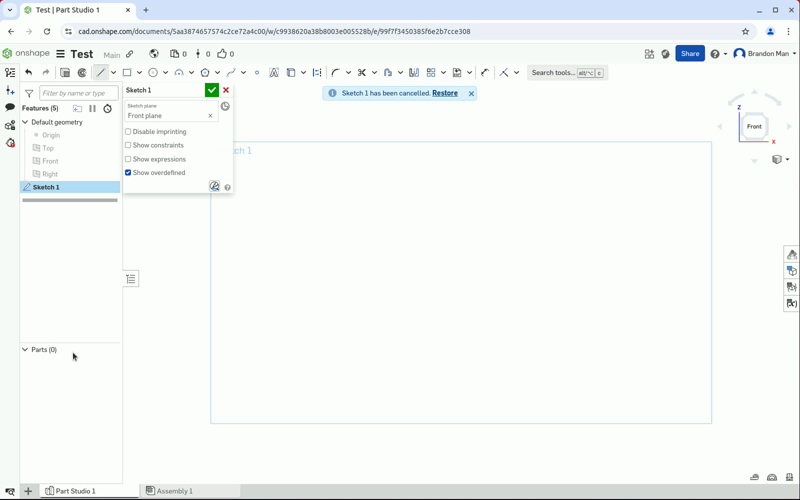
key_down(shift)
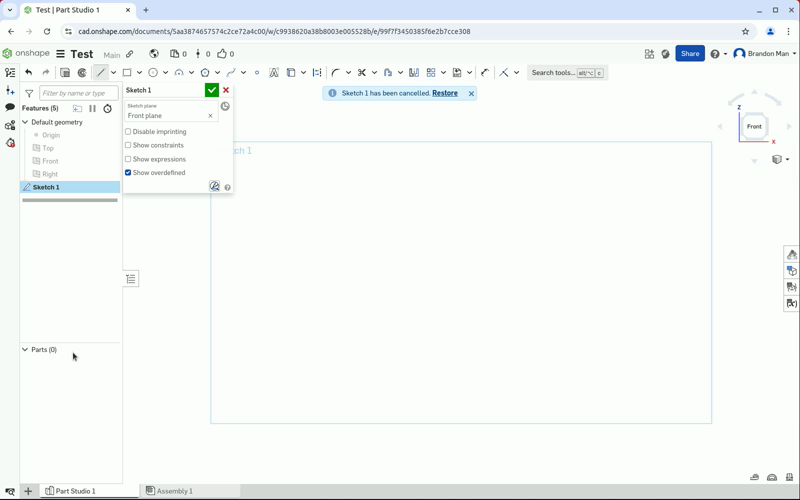
mouse_move(460, 282)
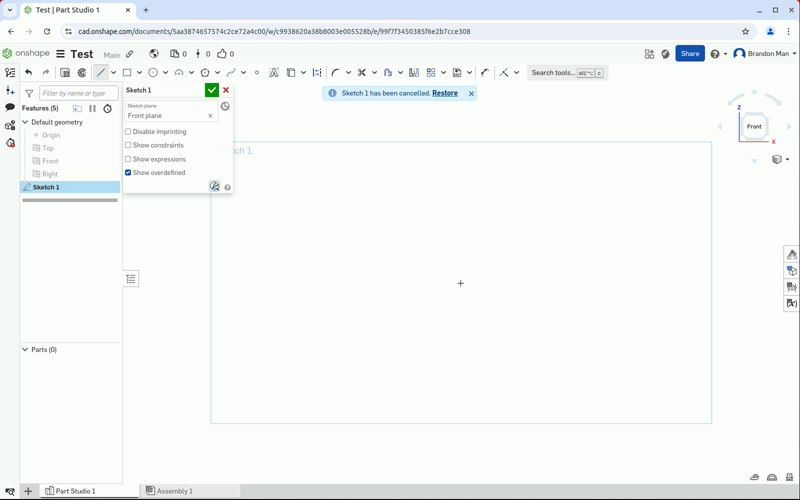
click(460, 282)
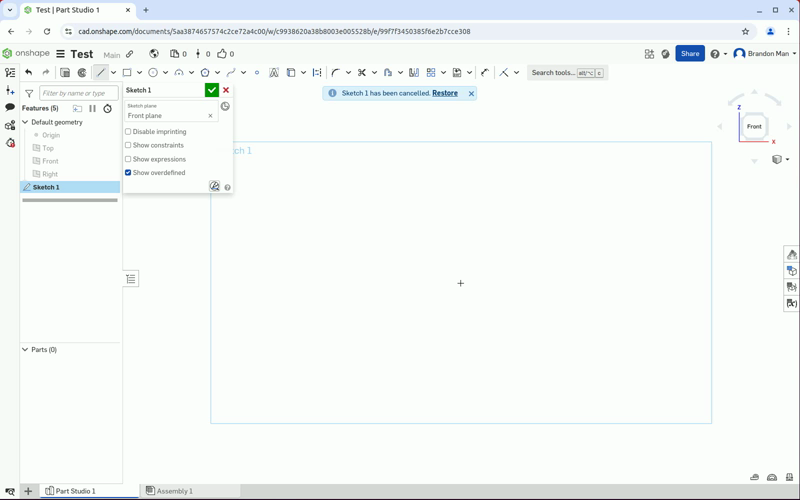
key_up(shift)
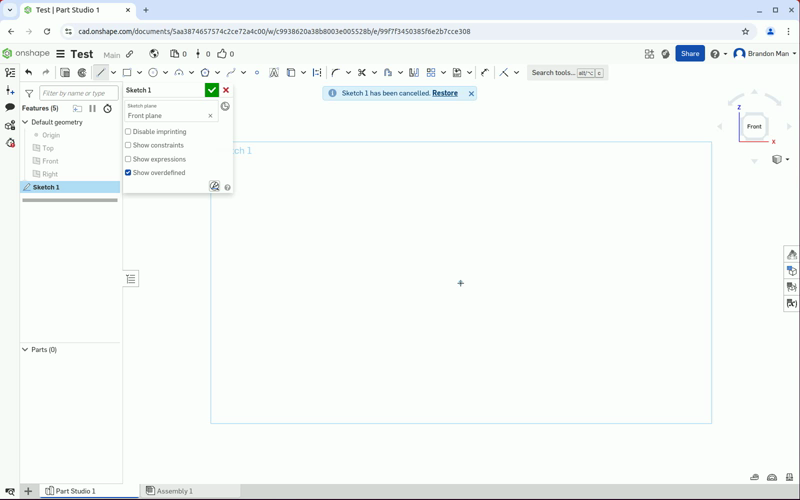
key_down(shift)
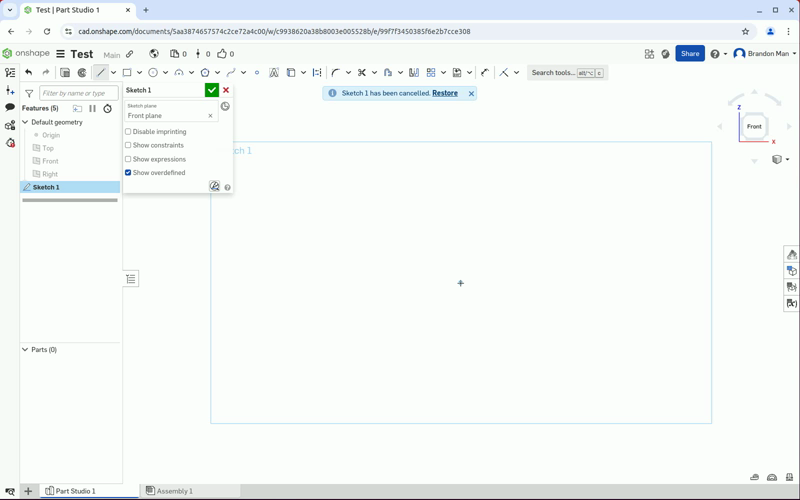
mouse_move(573, 282)
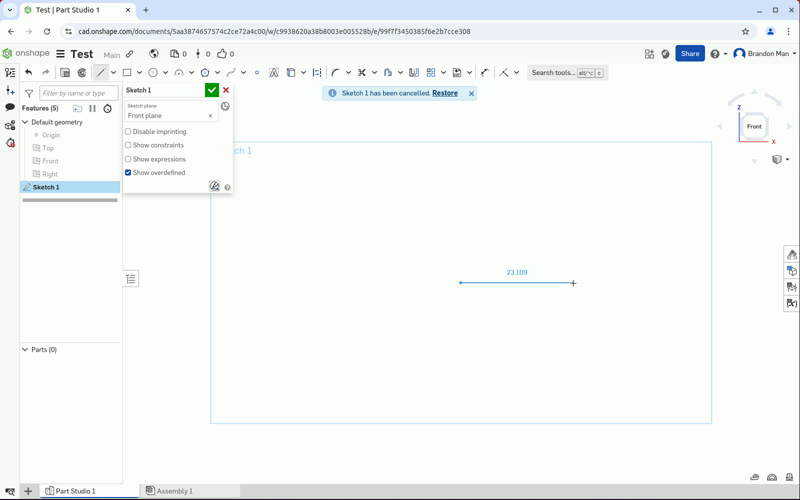
click(573, 282)
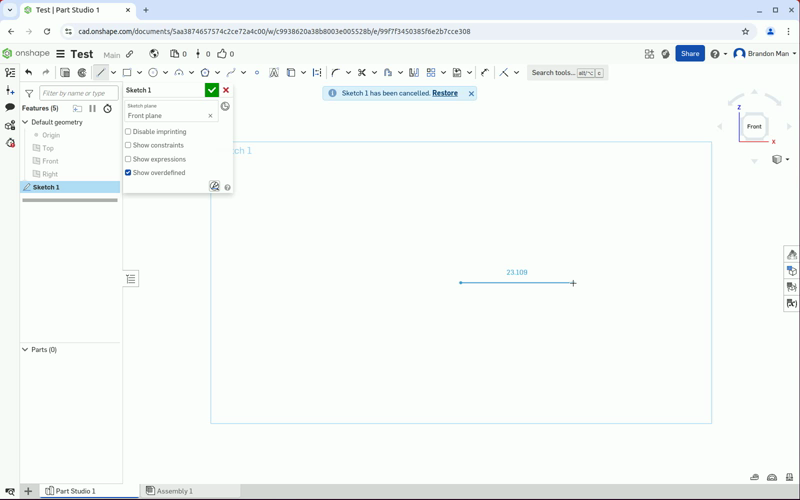
key_up(shift)
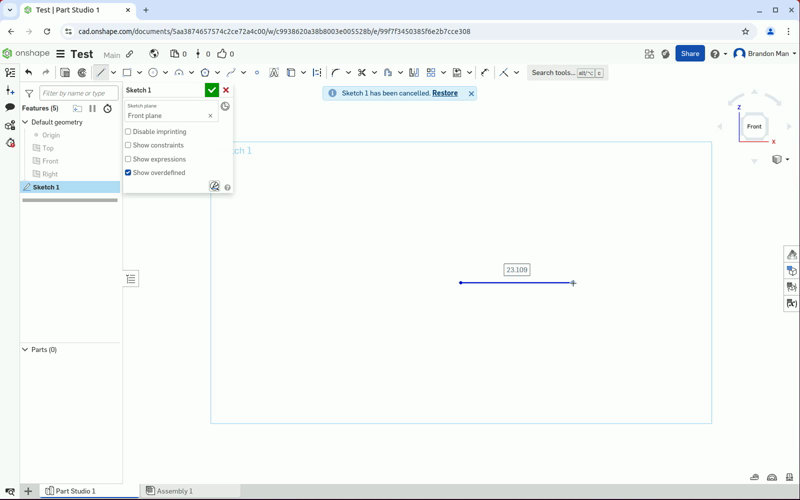
key_down(shift)
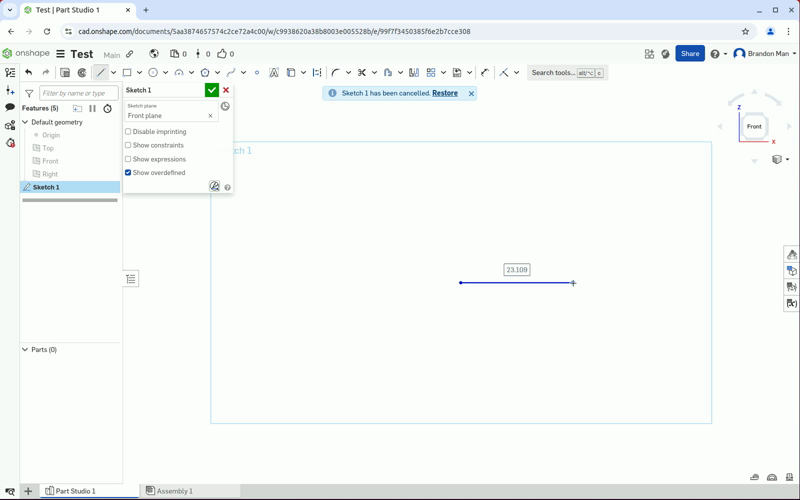
mouse_move(573, 189)
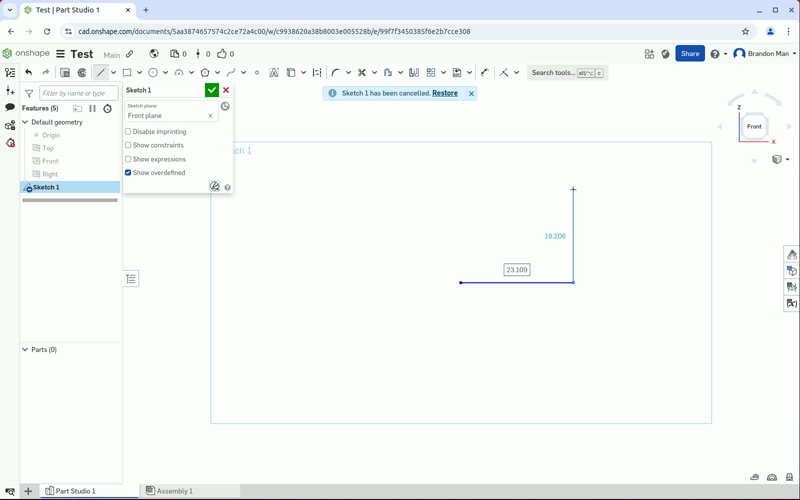
click(573, 189)
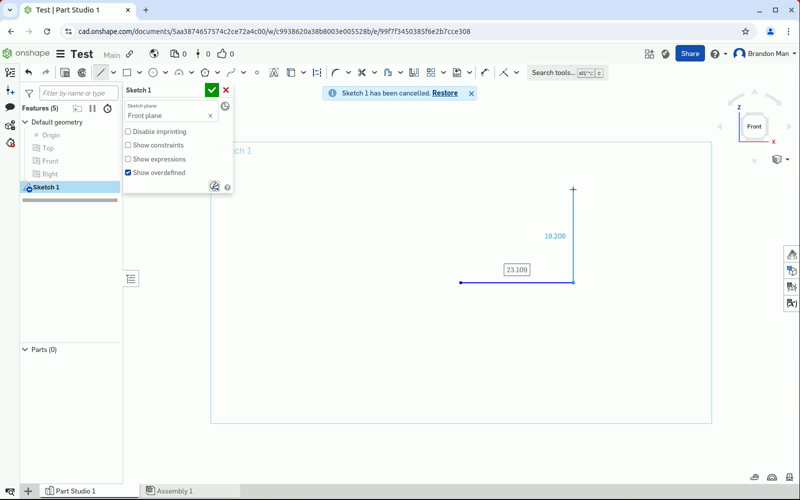
key_up(shift)
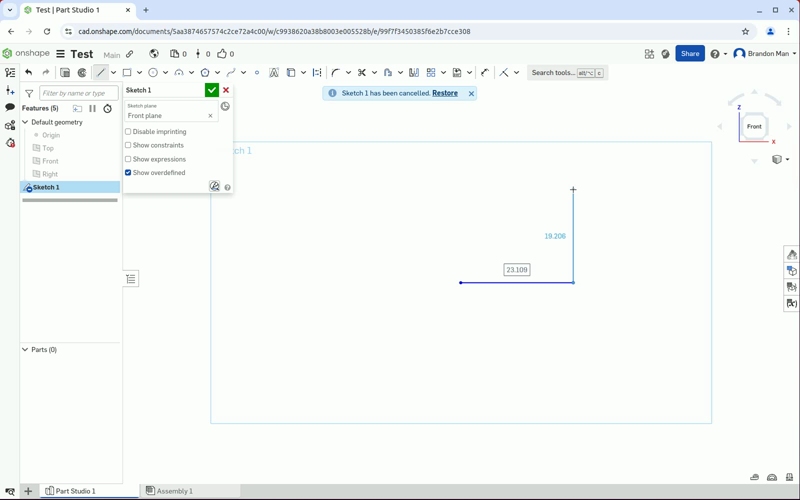
key_down(shift)
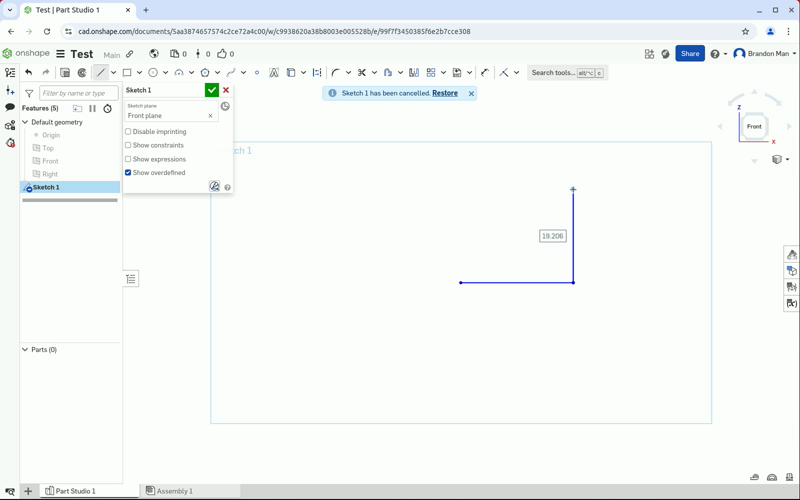
mouse_move(460, 189)
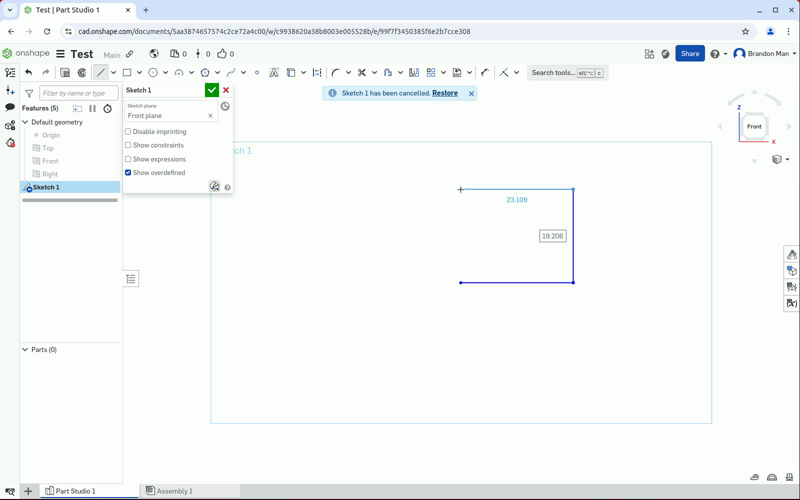
click(460, 189)
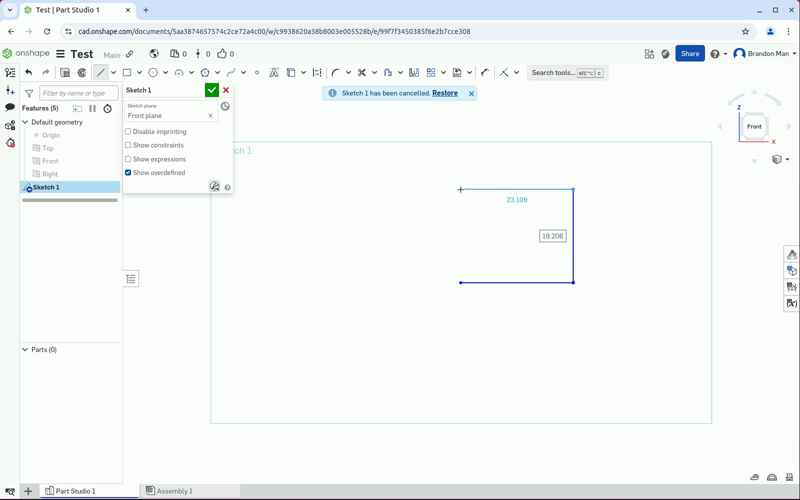
key_up(shift)
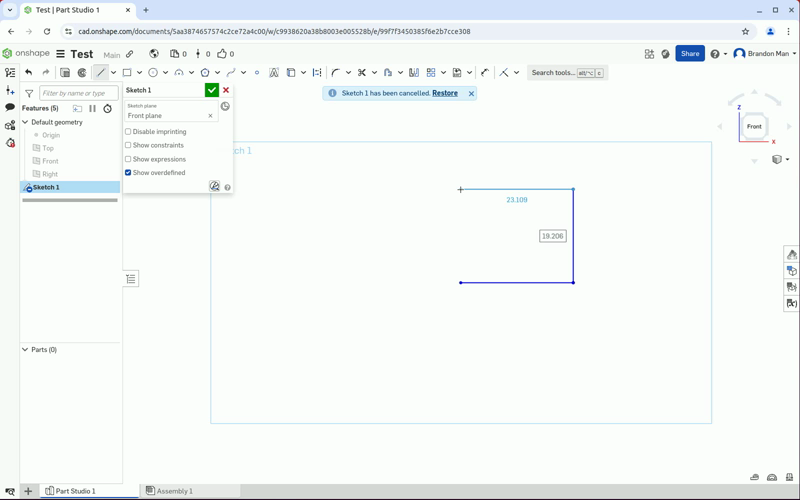
key_down(shift)
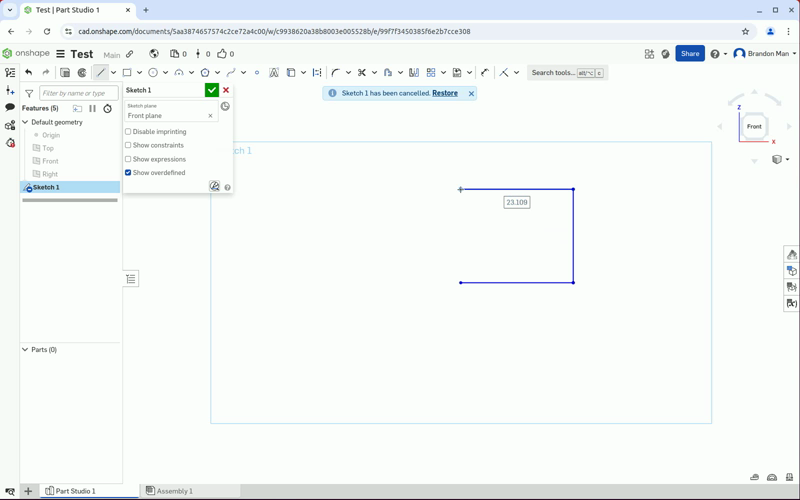
mouse_move(460, 282)
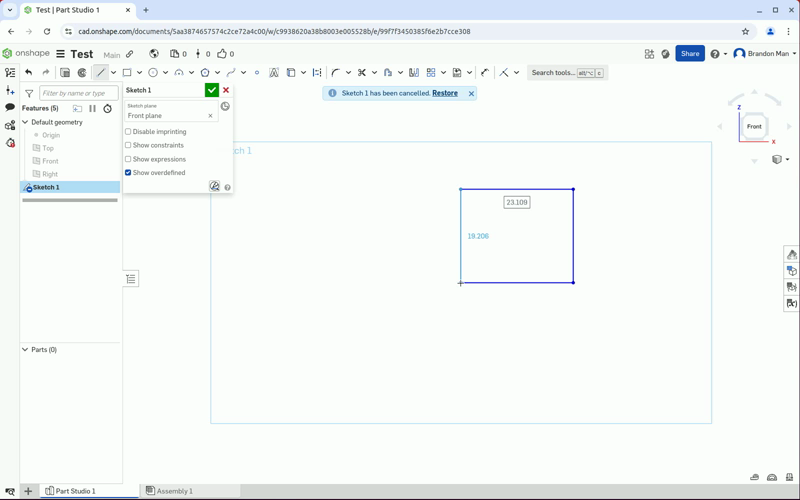
key_up(shift)
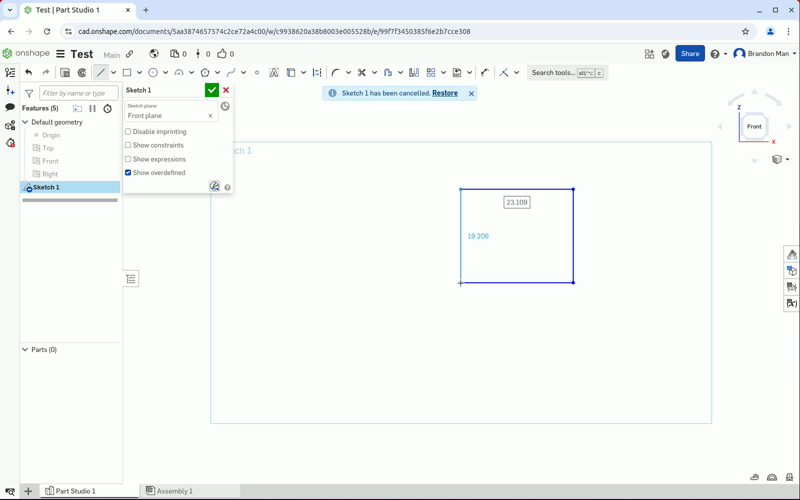
click(460, 282)
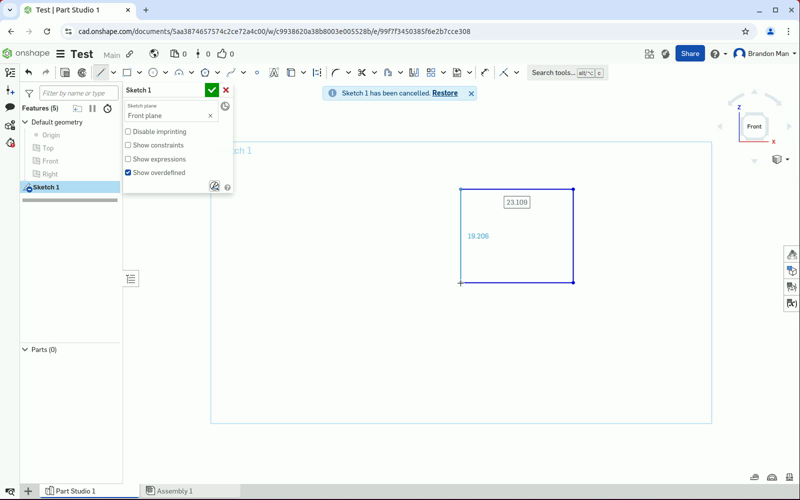
key(esc)
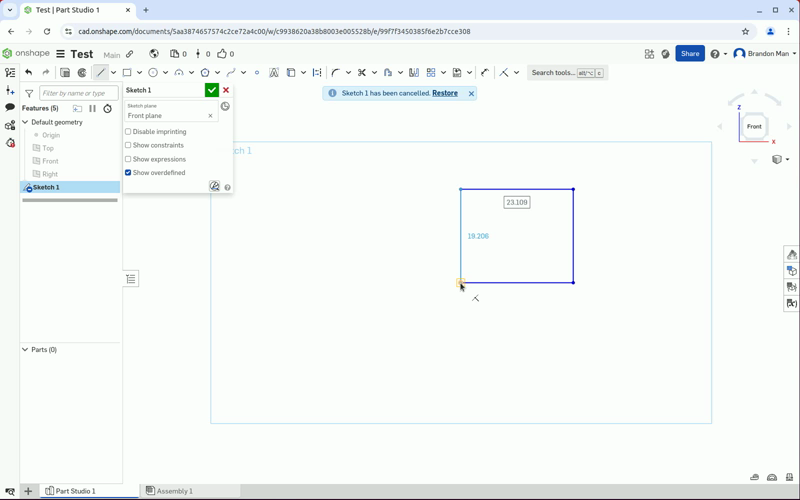
mouse_move(506, 250)
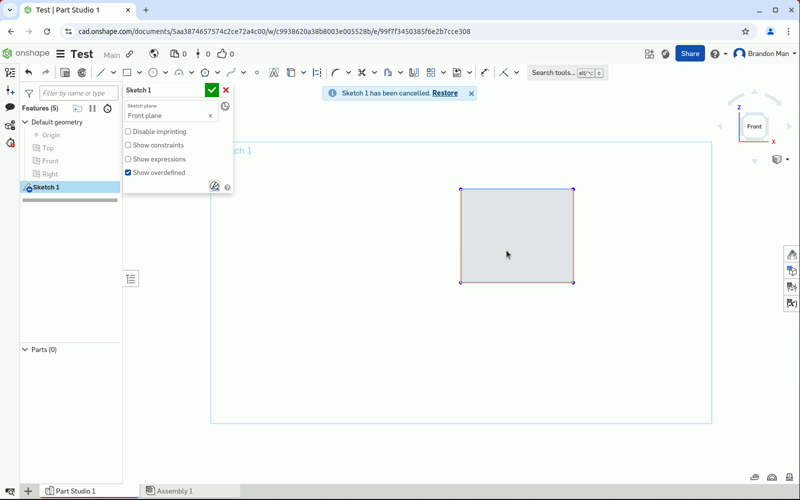
click(506, 250)
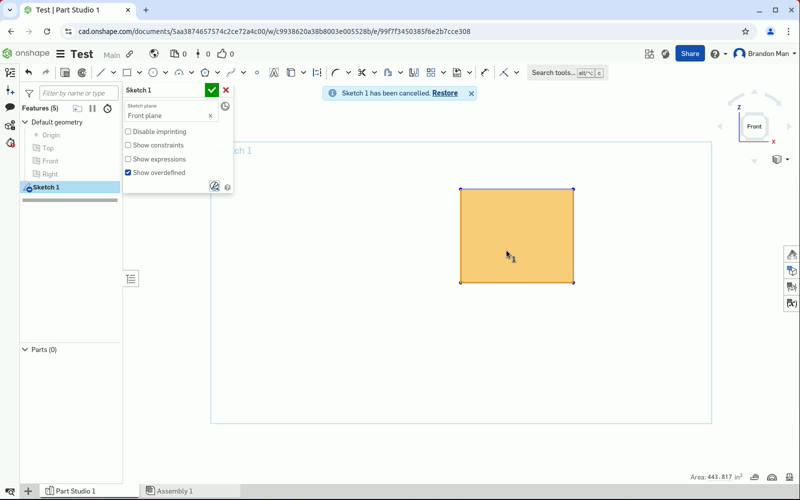
mouse_move(73, 352)
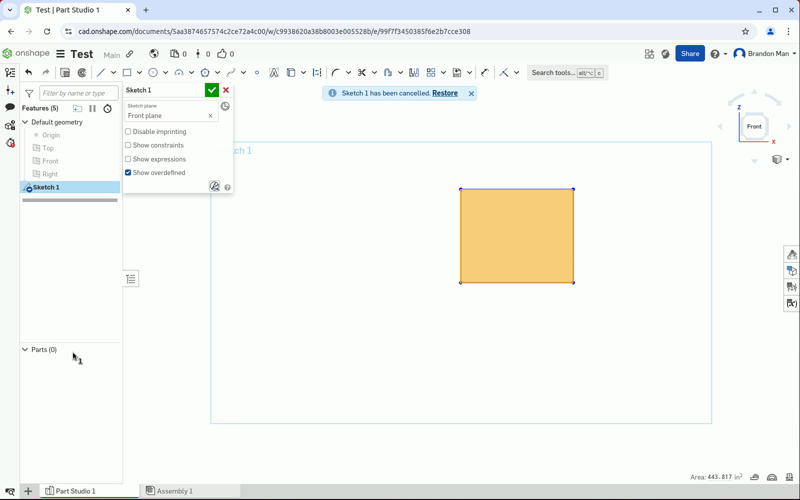
key(shift+y)
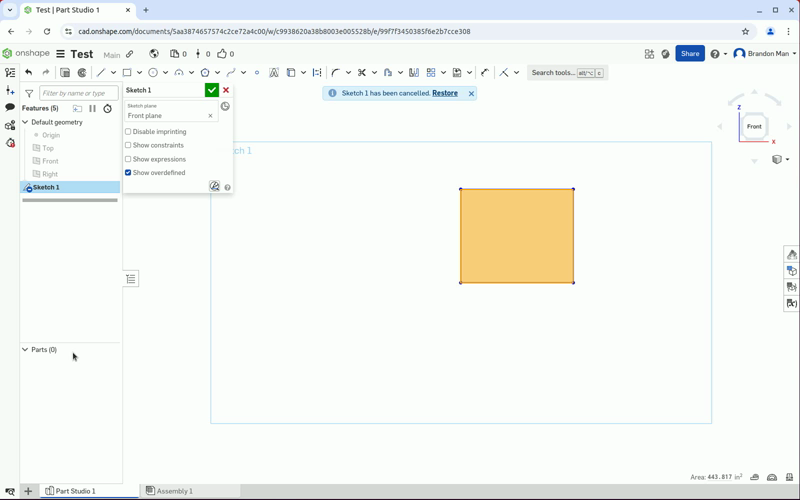
key(shift+e)
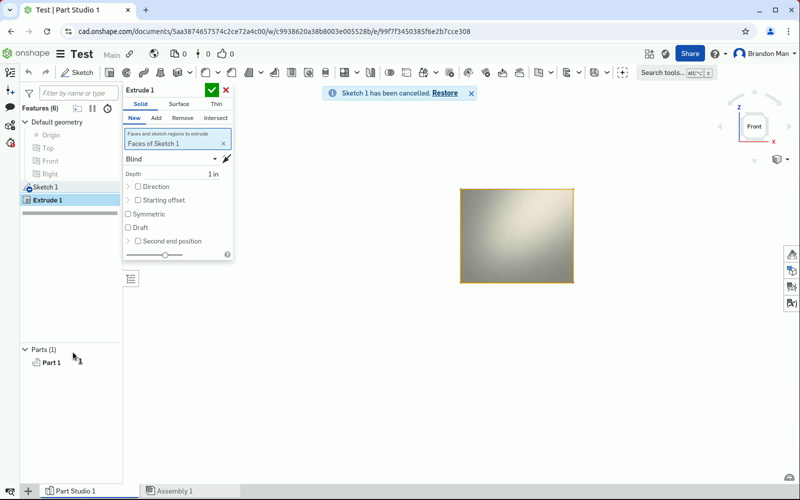
mouse_move(143, 106)
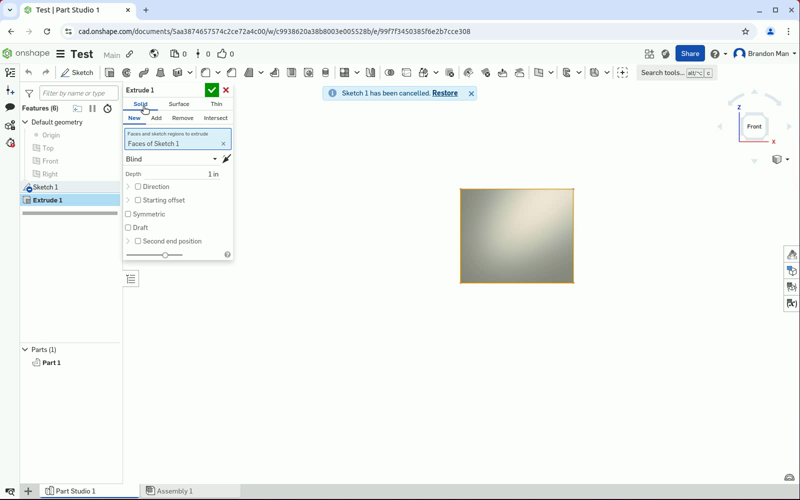
click(143, 106)
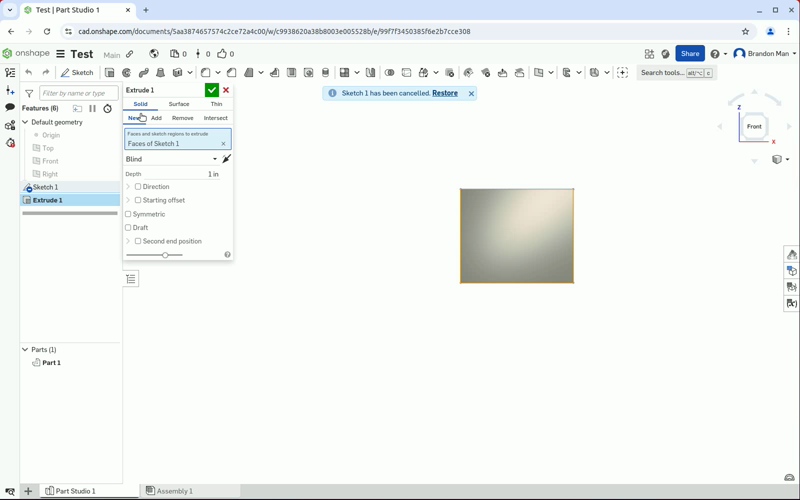
mouse_move(137, 120)
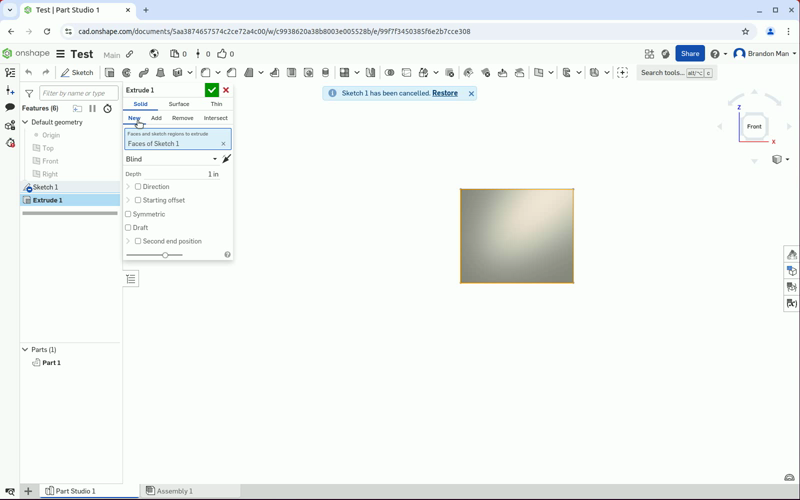
click(137, 120)
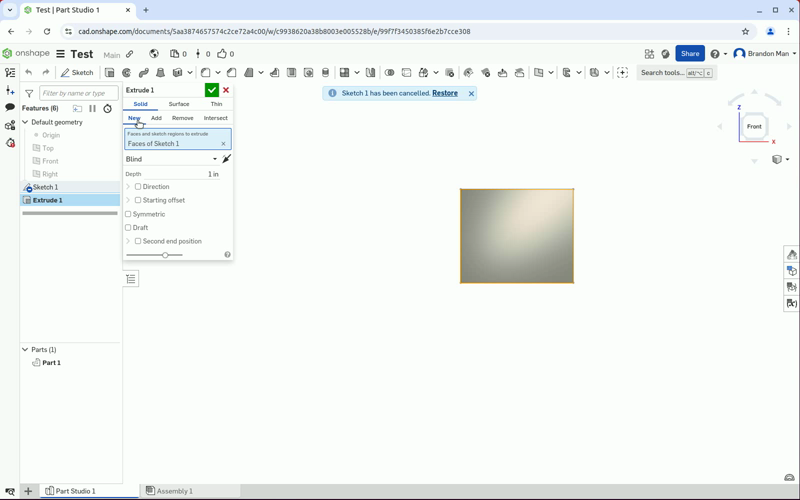
key(tab, 4)
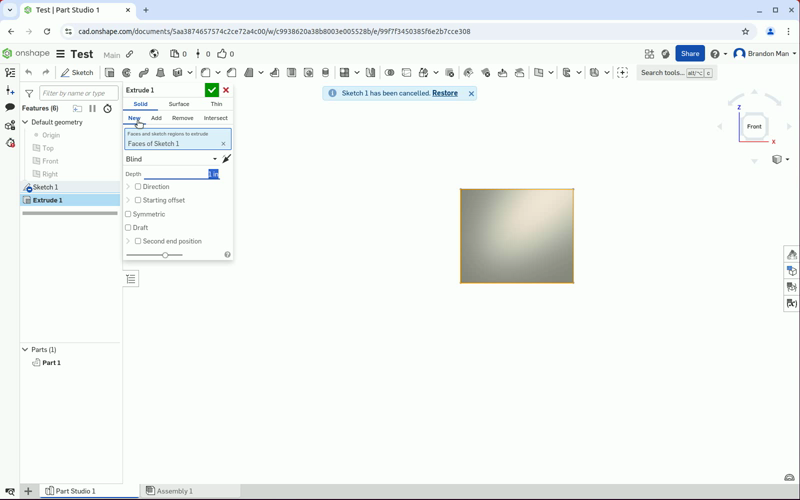
text(15.405)
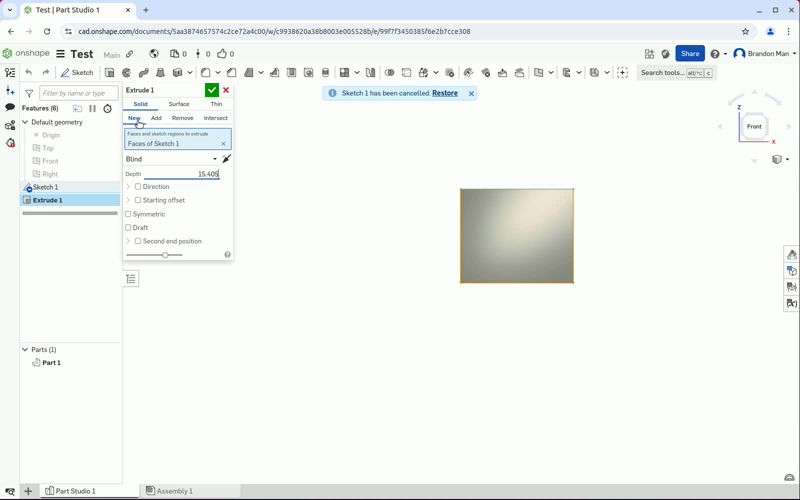
key(enter)
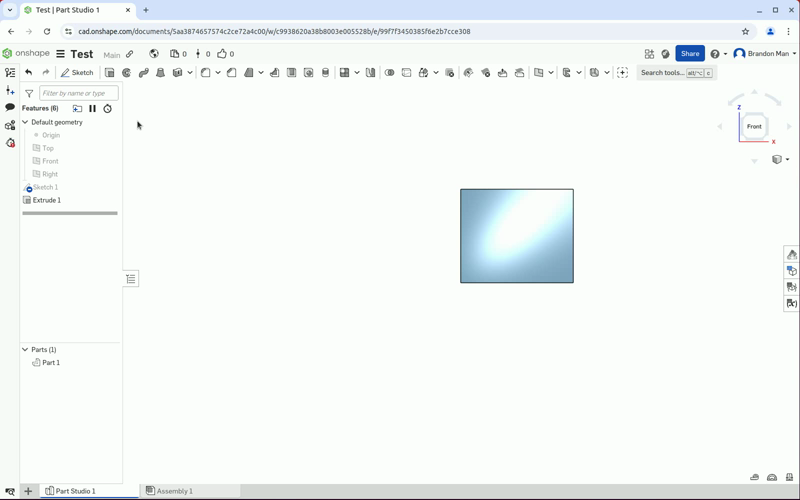
key(shift+h)
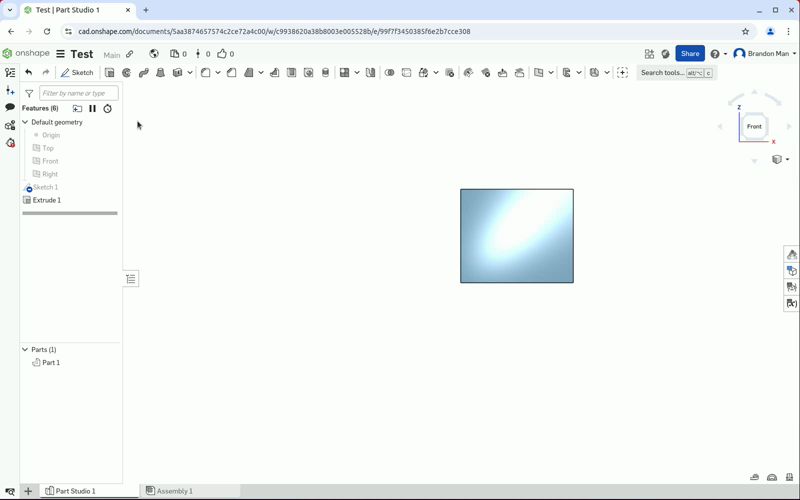
key(shift+h)
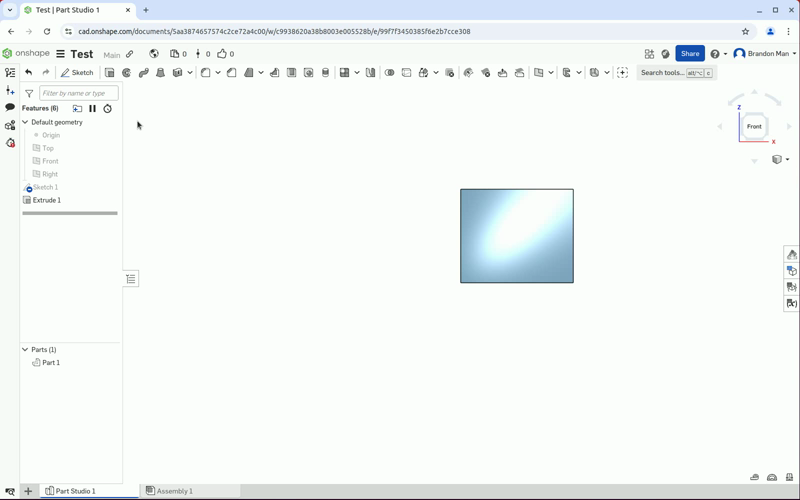
mouse_move(73, 189)
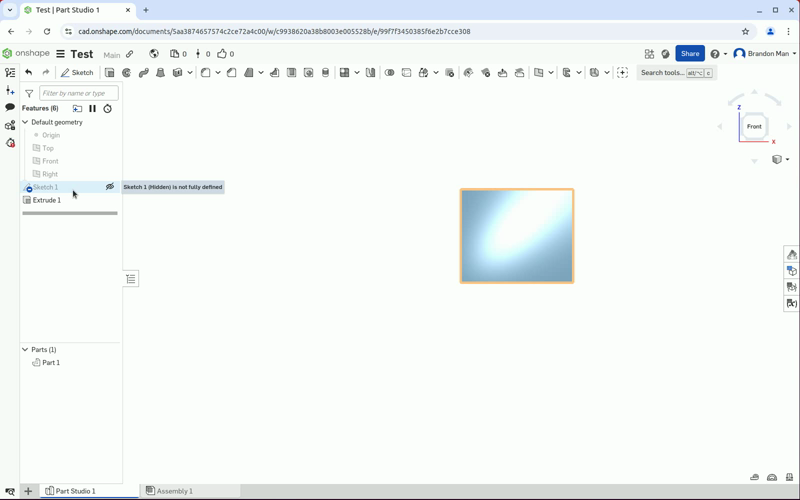
click(73, 189)
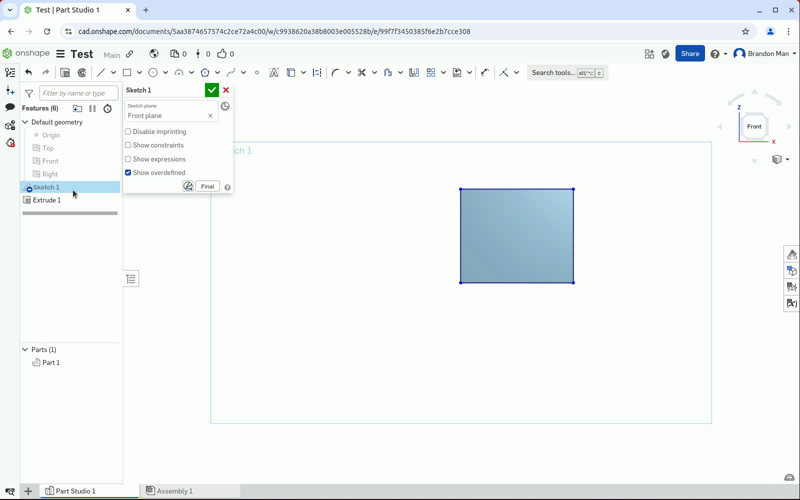
mouse_move(229, 92)
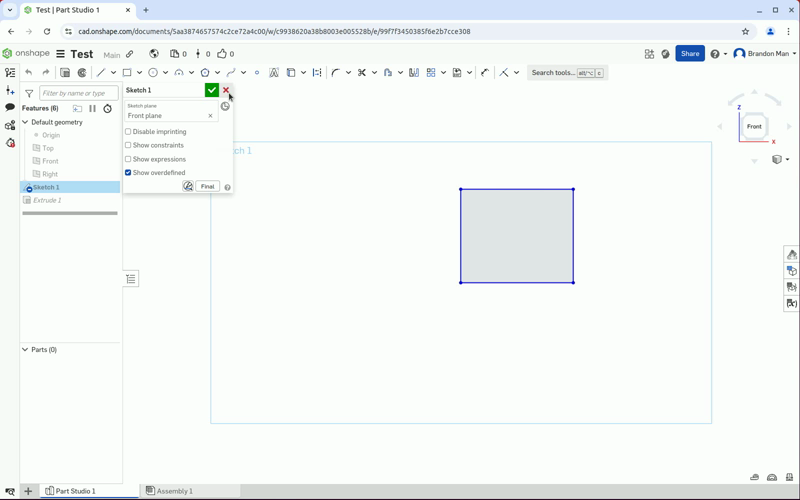
click(229, 92)
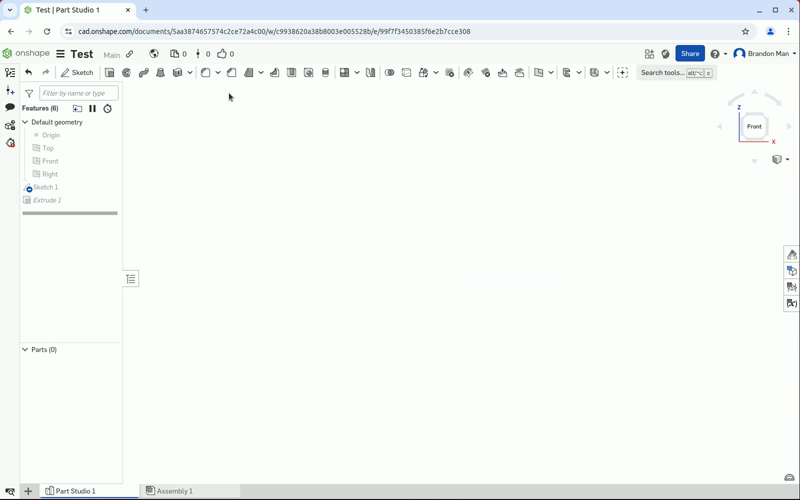
mouse_move(73, 352)
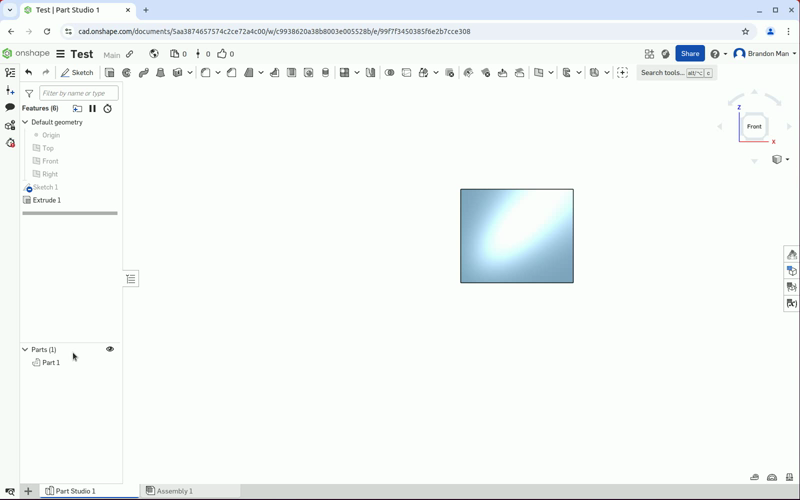
key(y)
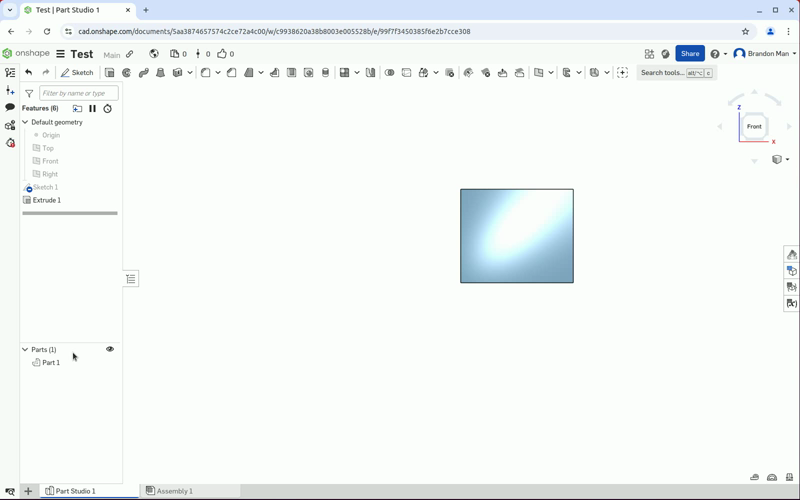
key(shift+p)
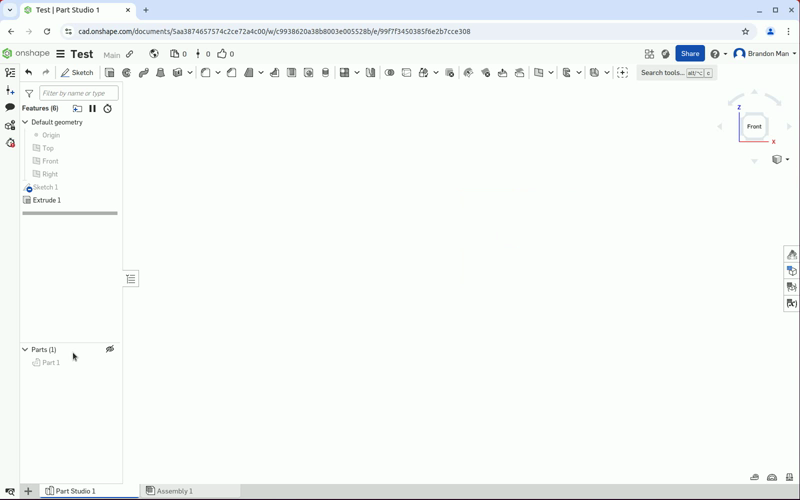
key(space)
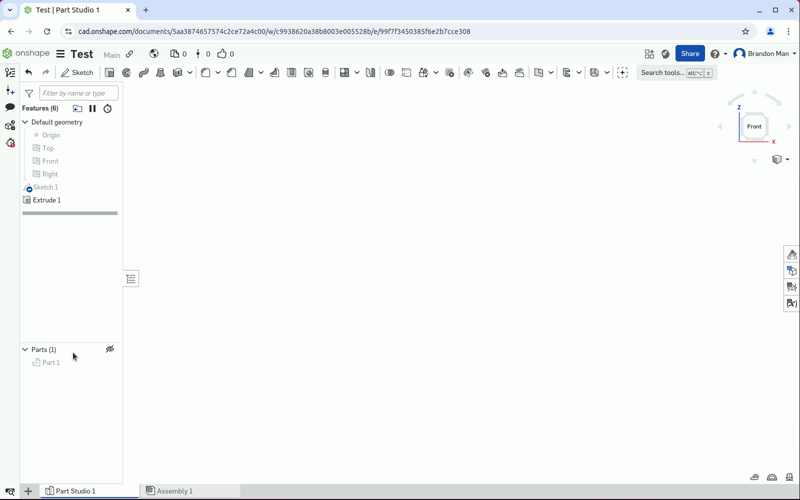
key_down(shift)
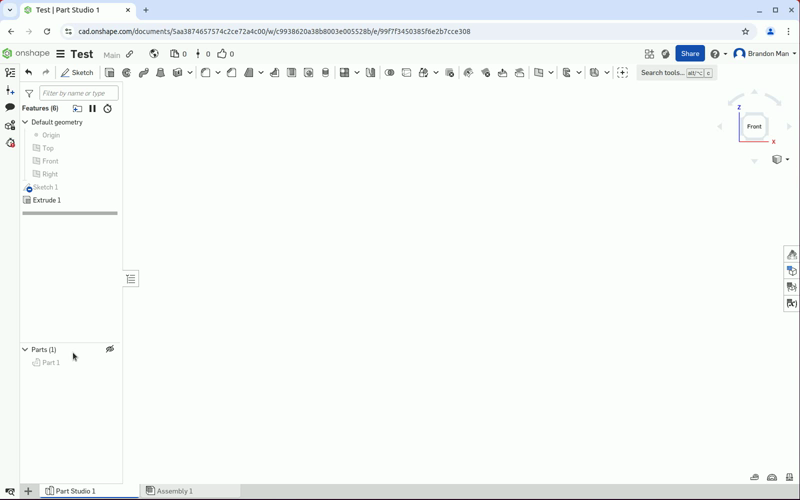
key(left)
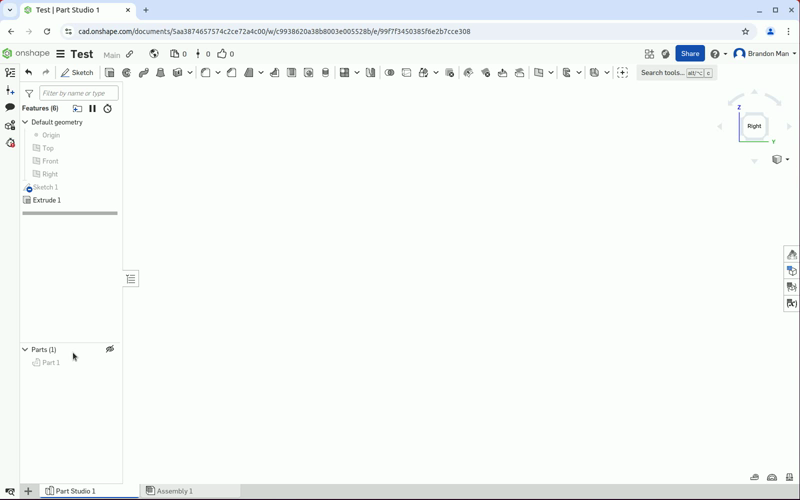
key_up(shift)
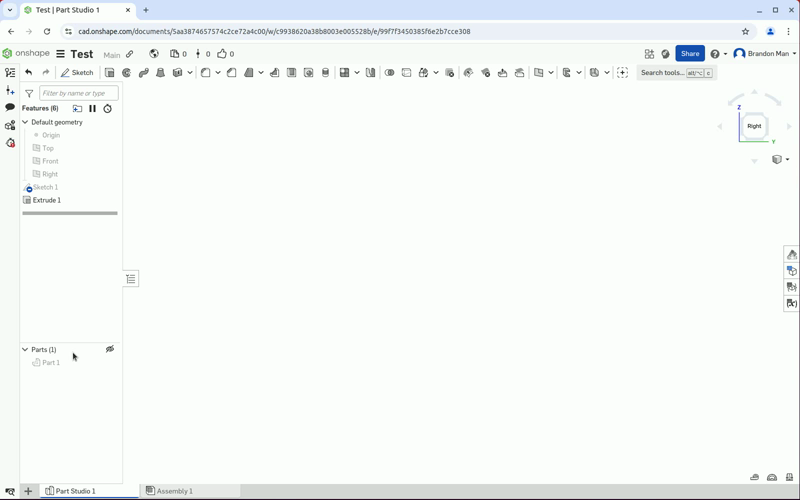
mouse_move(73, 352)
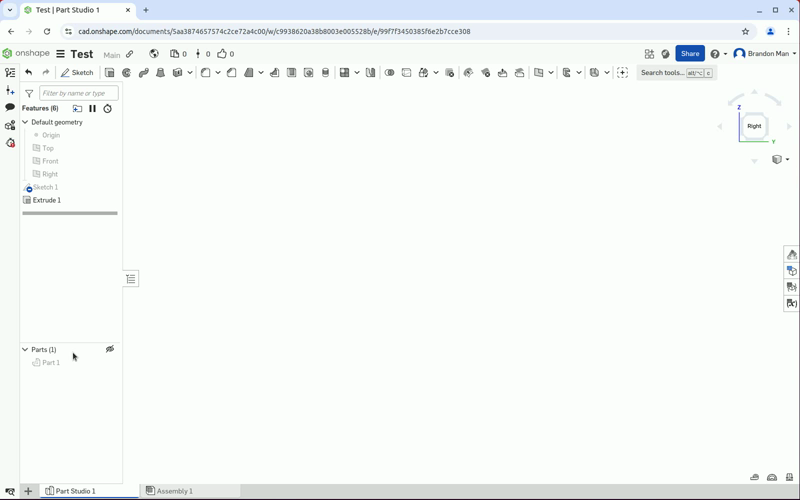
key(shift+y)
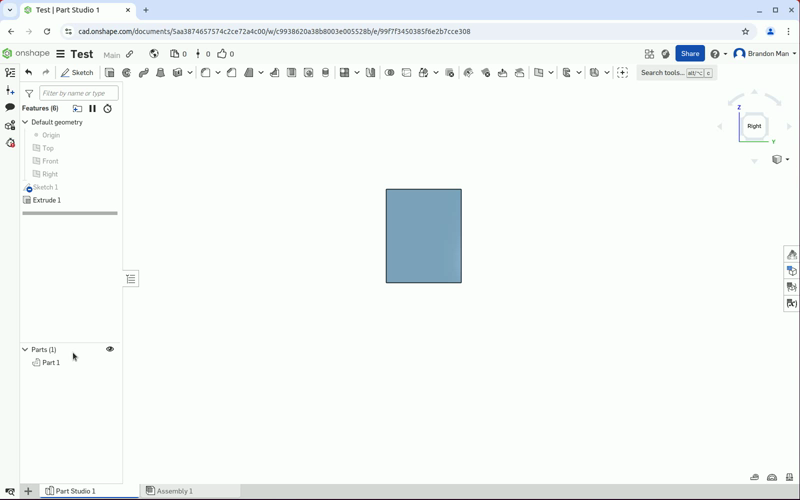
mouse_move(541, 75)
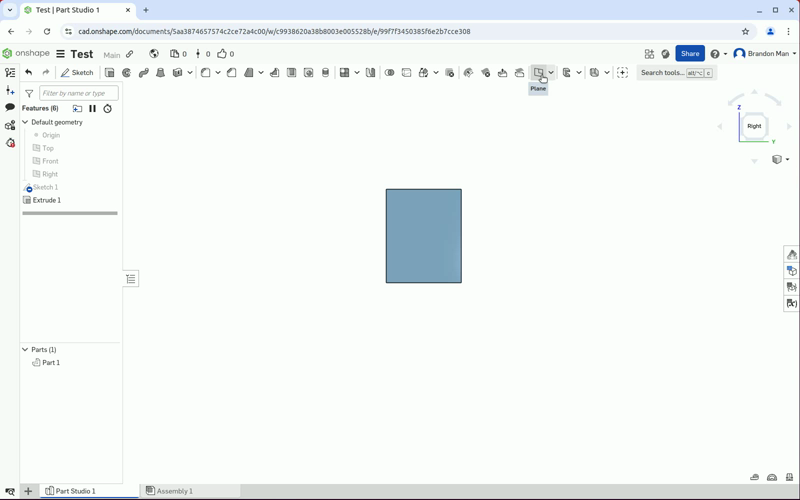
click(541, 75)
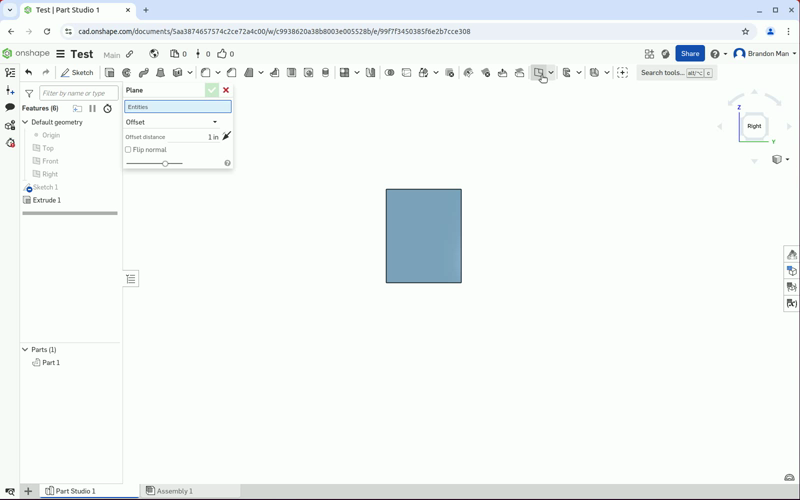
mouse_move(73, 176)
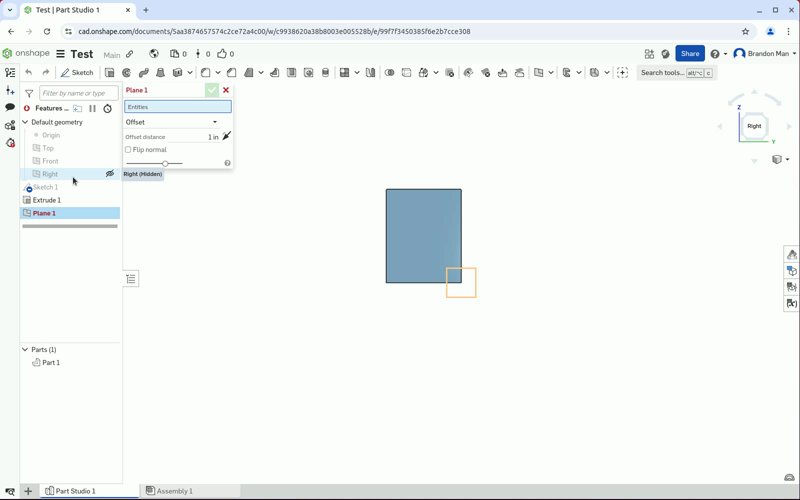
click(73, 176)
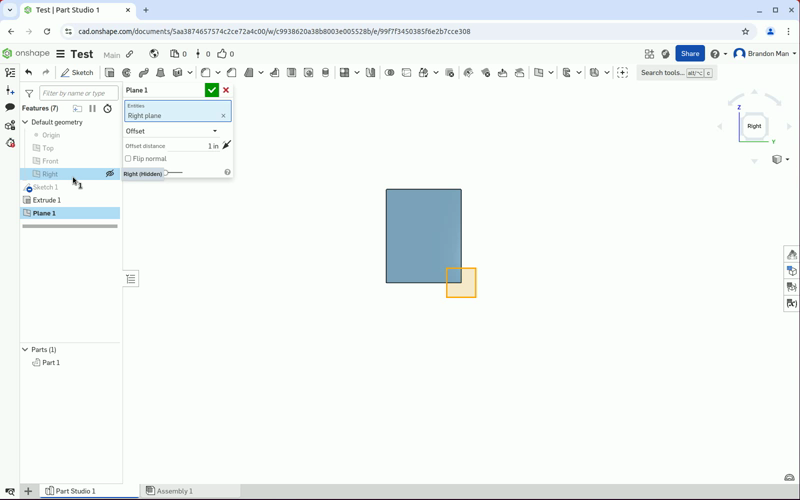
key(tab, 2)
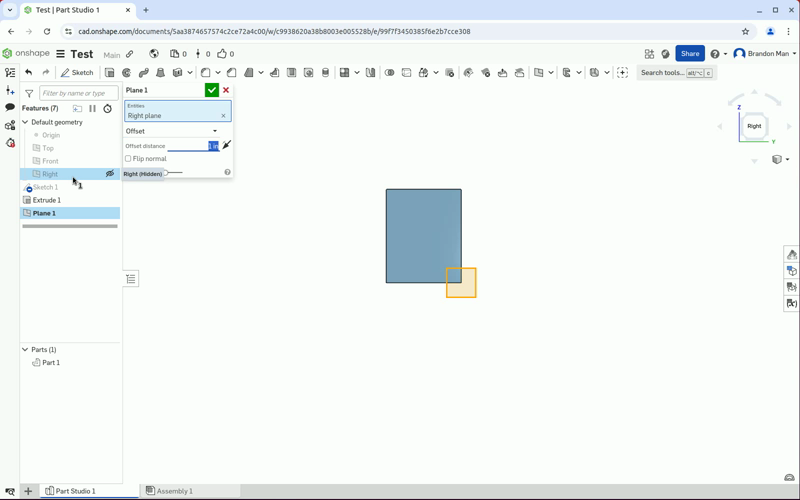
text(23.108)
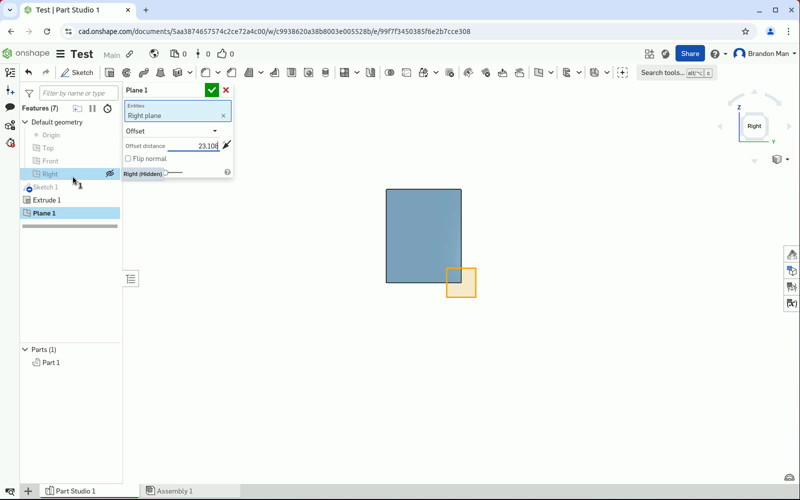
key(enter, 2)
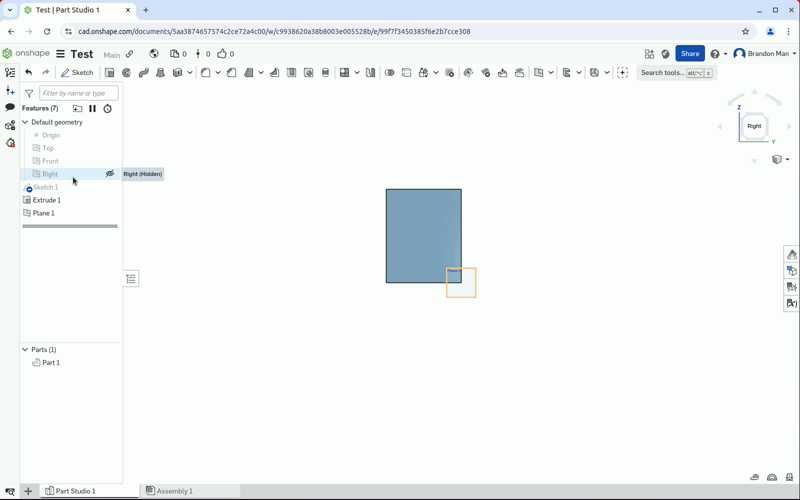
key(shift+s)
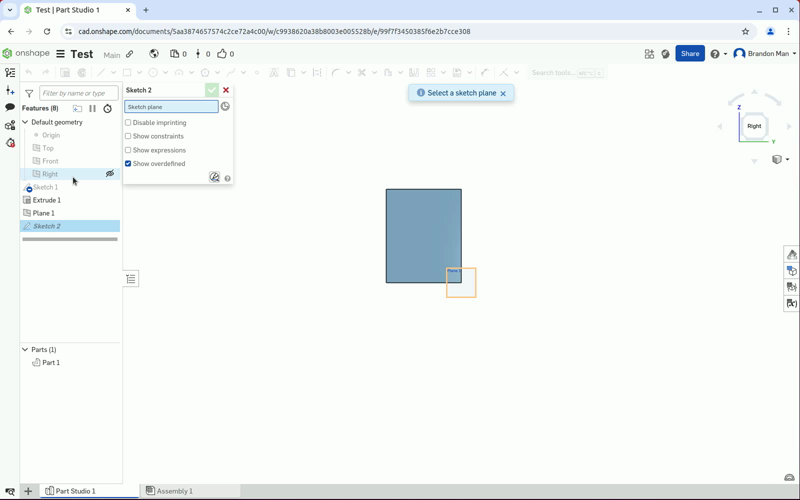
mouse_move(73, 215)
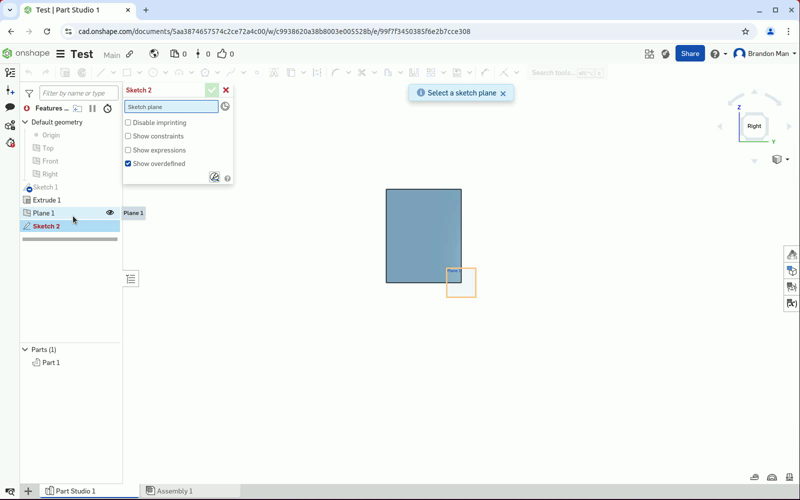
click(73, 215)
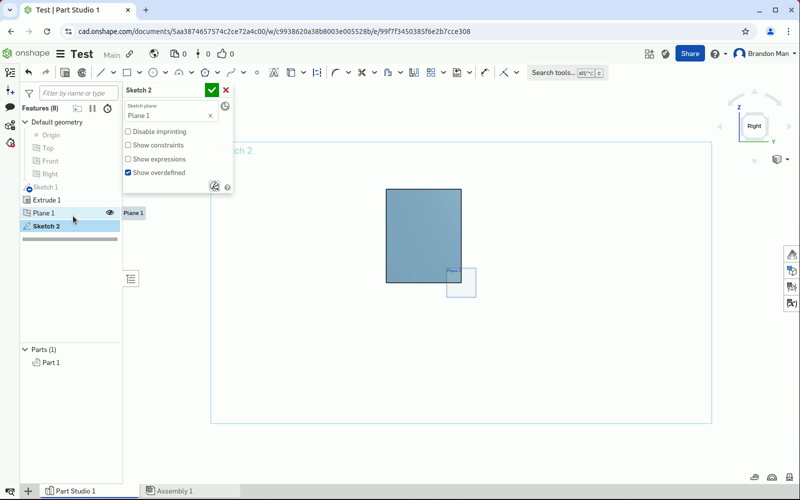
mouse_move(73, 352)
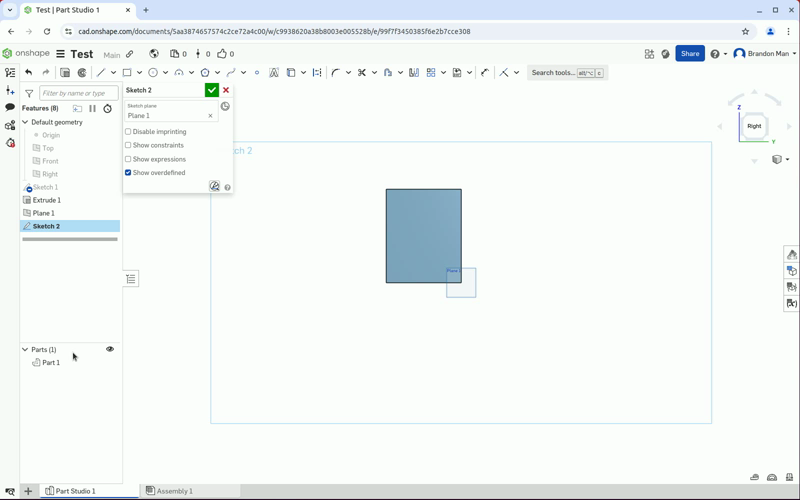
key(y)
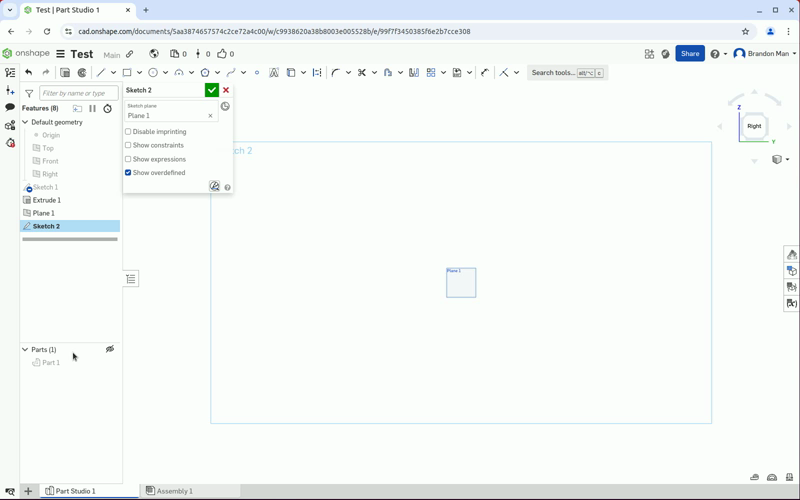
key(l)
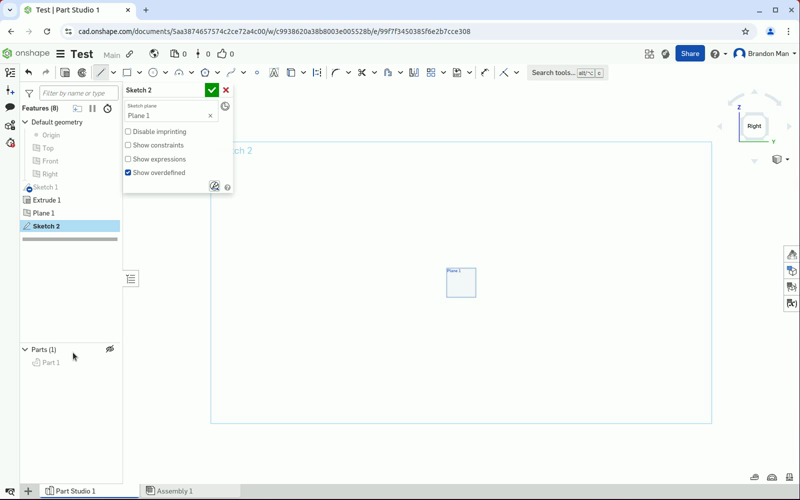
key_down(shift)
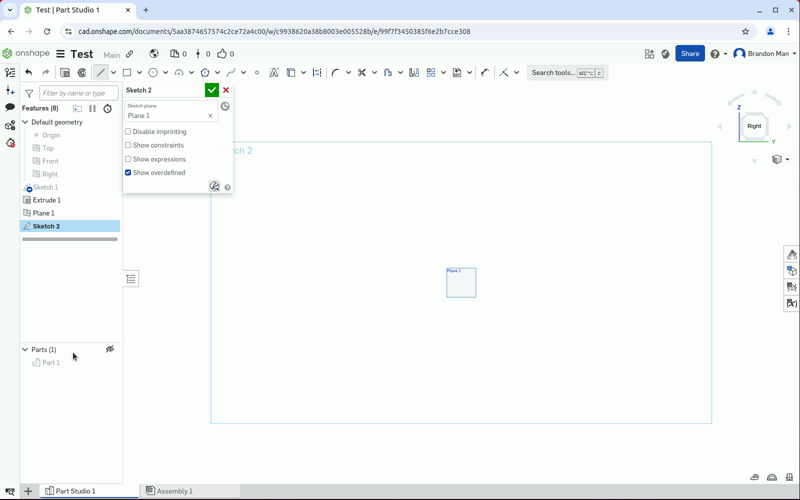
mouse_move(385, 245)
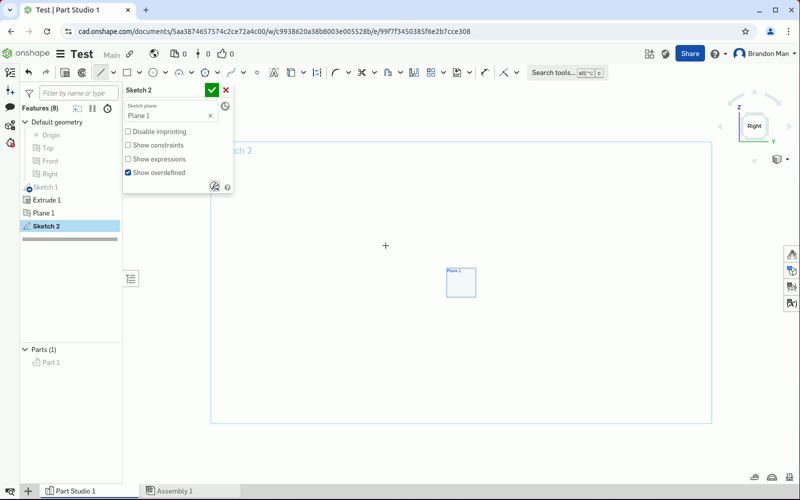
click(385, 245)
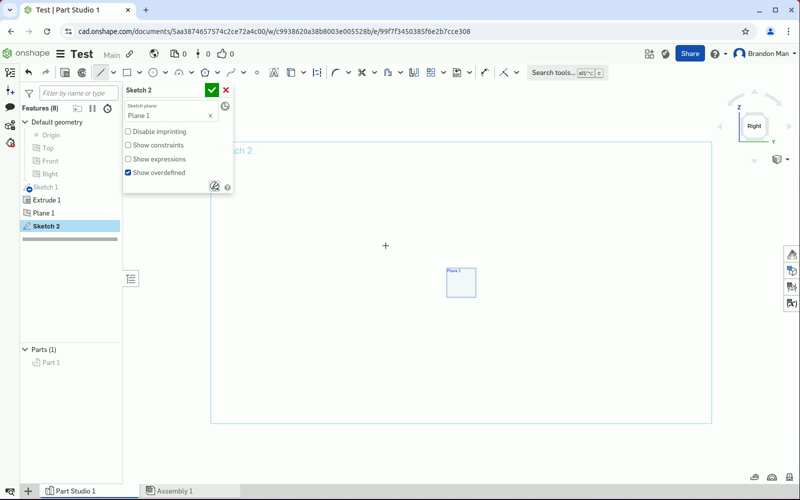
key_up(shift)
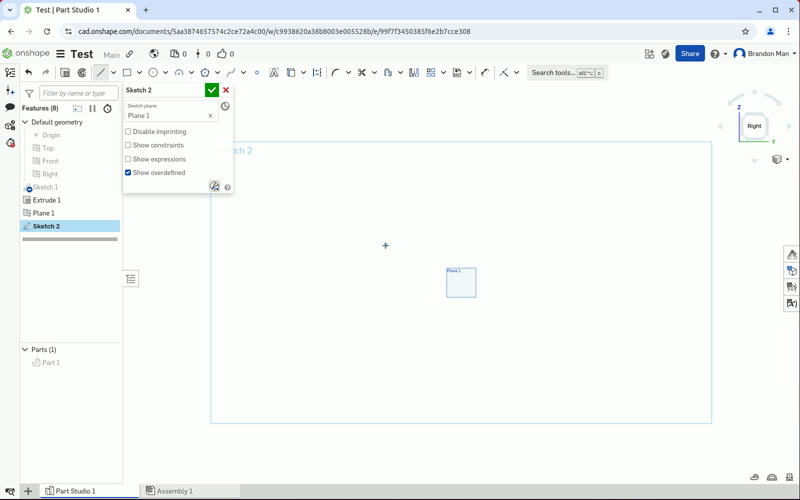
key_down(shift)
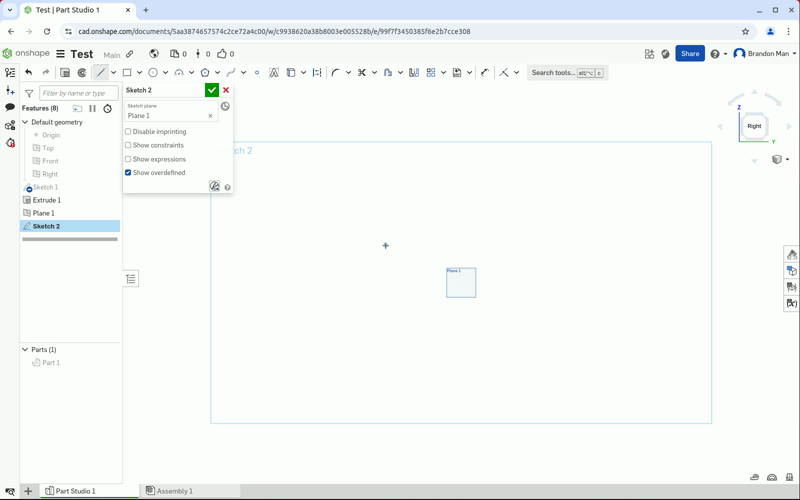
mouse_move(415, 245)
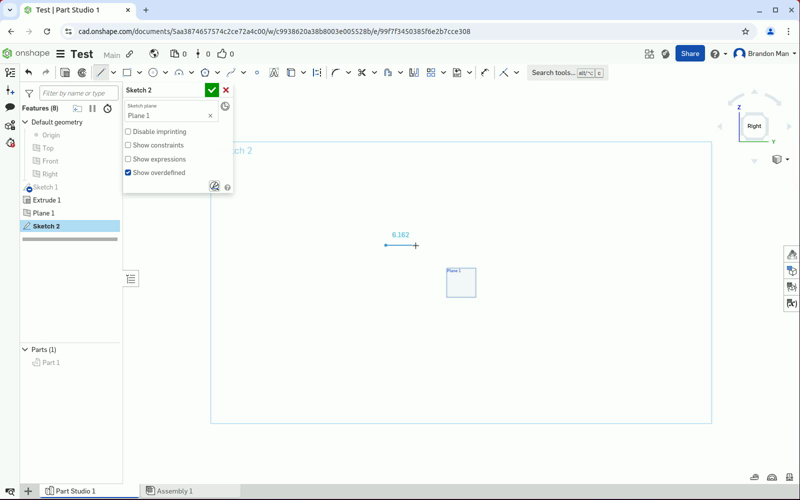
mouse_move(423, 245)
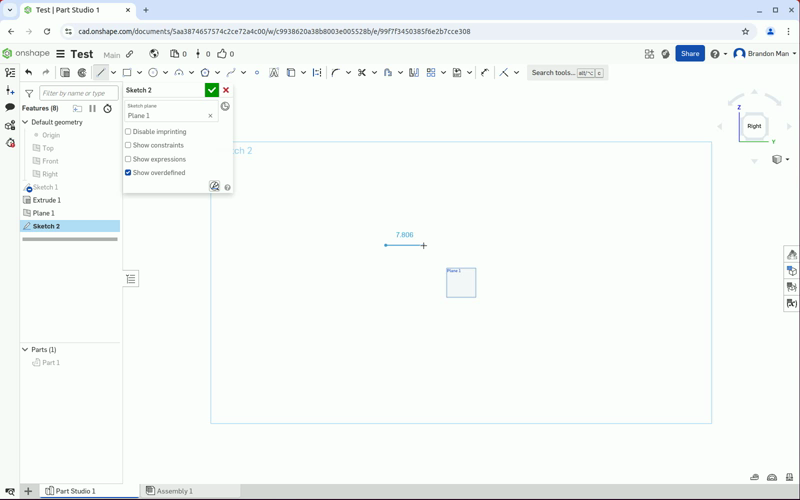
click(423, 245)
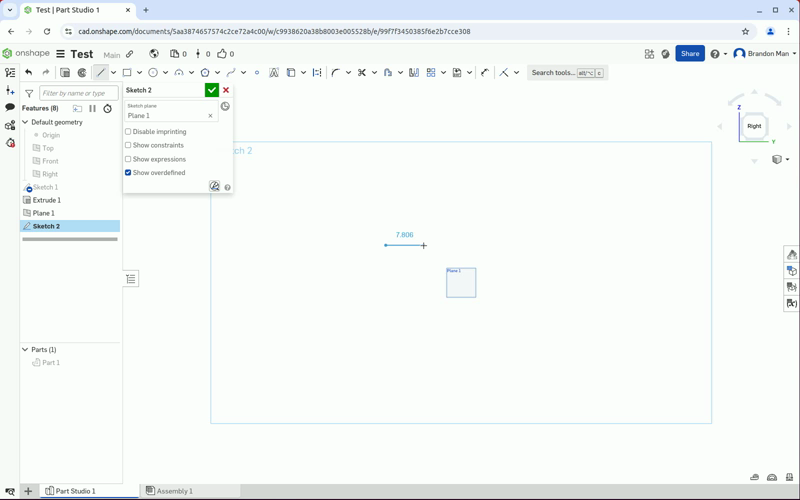
key_up(shift)
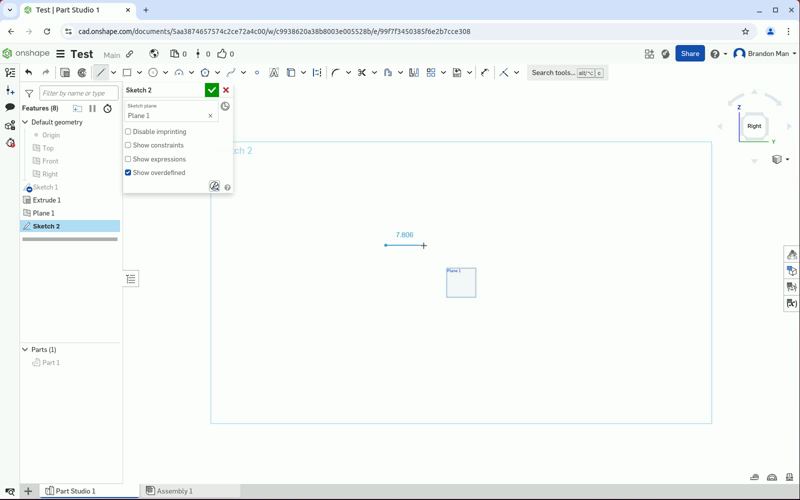
key_down(shift)
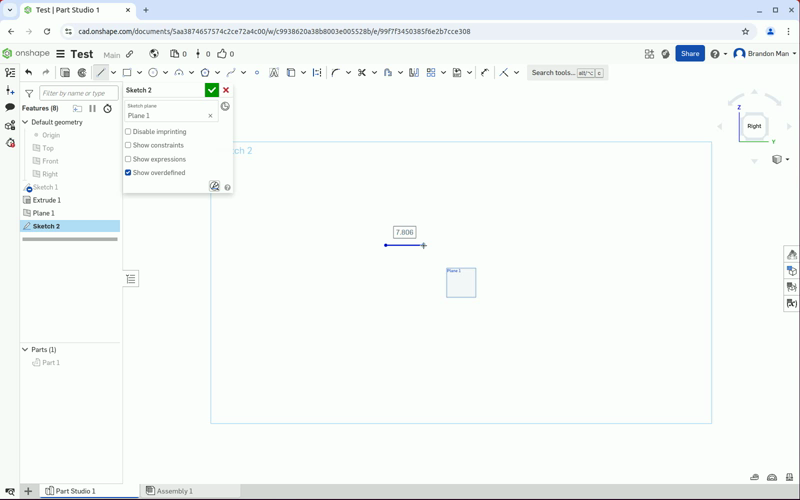
mouse_move(453, 245)
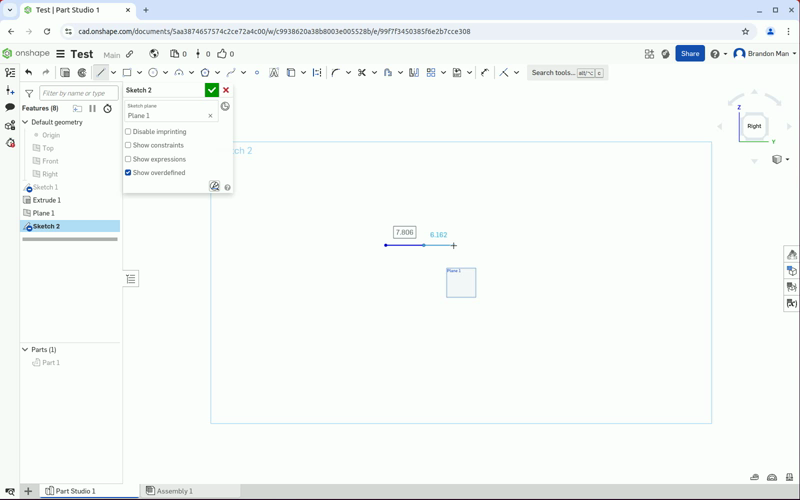
mouse_move(423, 188)
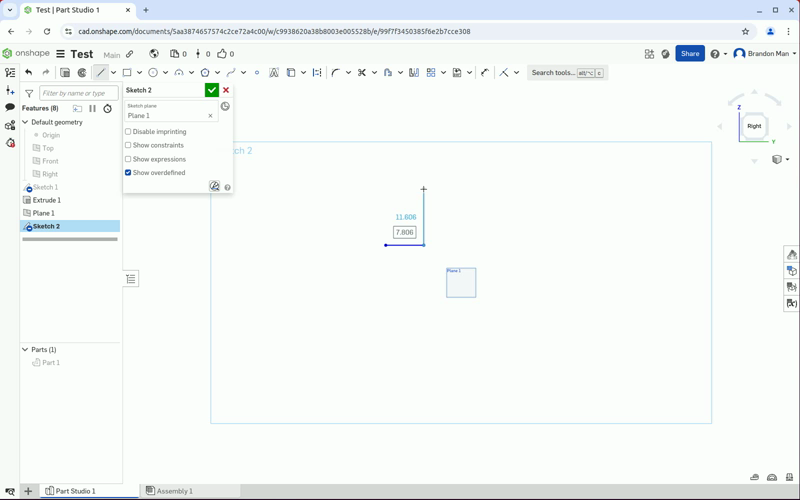
click(423, 188)
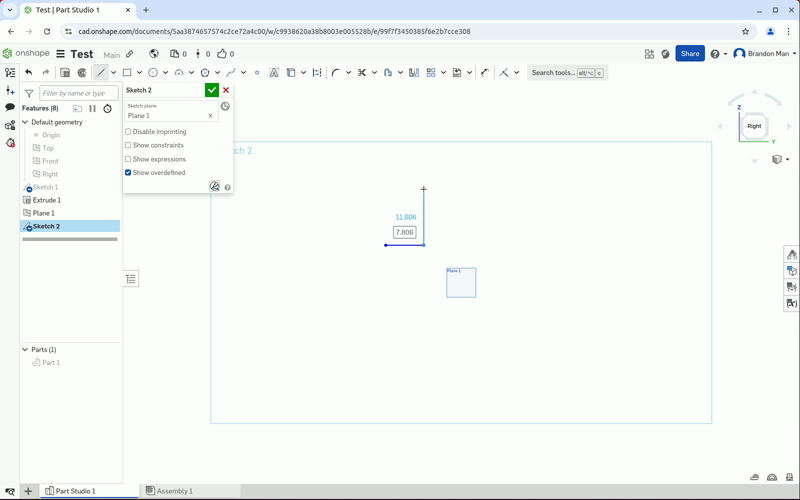
key_up(shift)
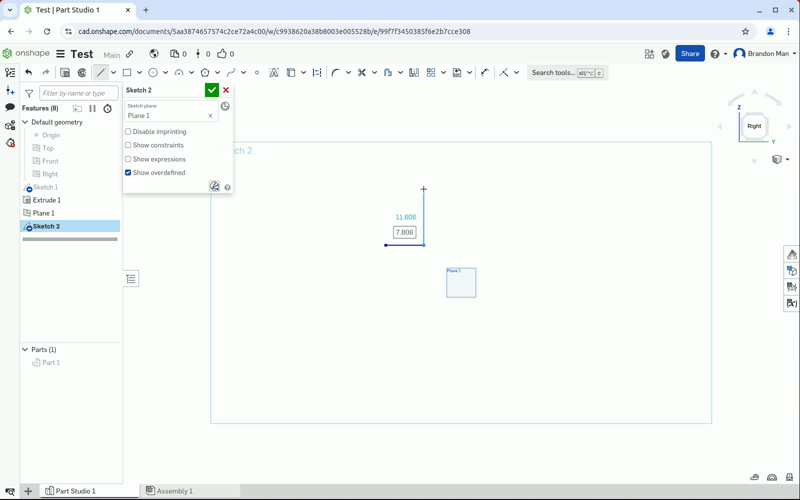
key_down(shift)
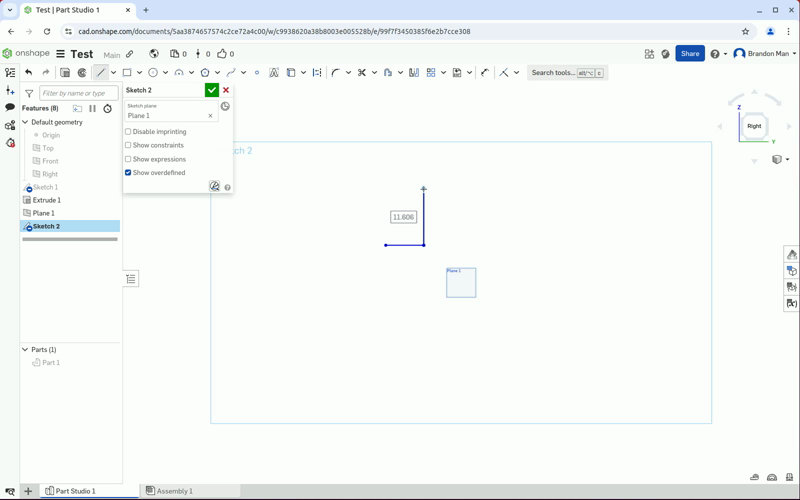
mouse_move(453, 188)
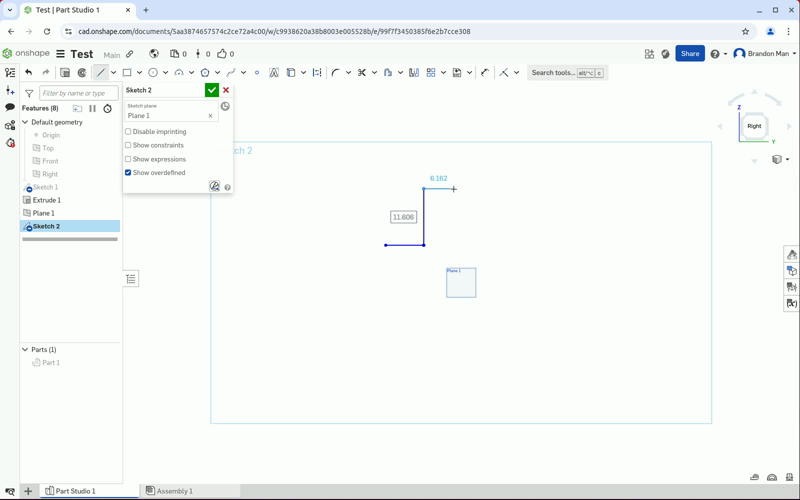
mouse_move(385, 188)
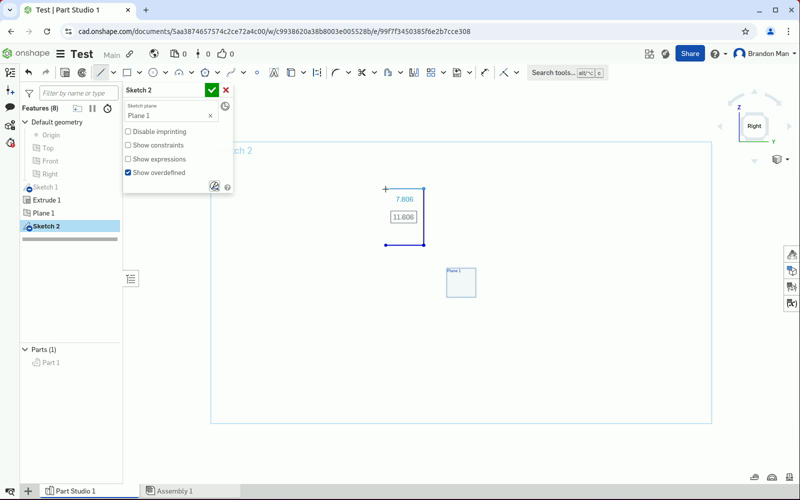
click(385, 188)
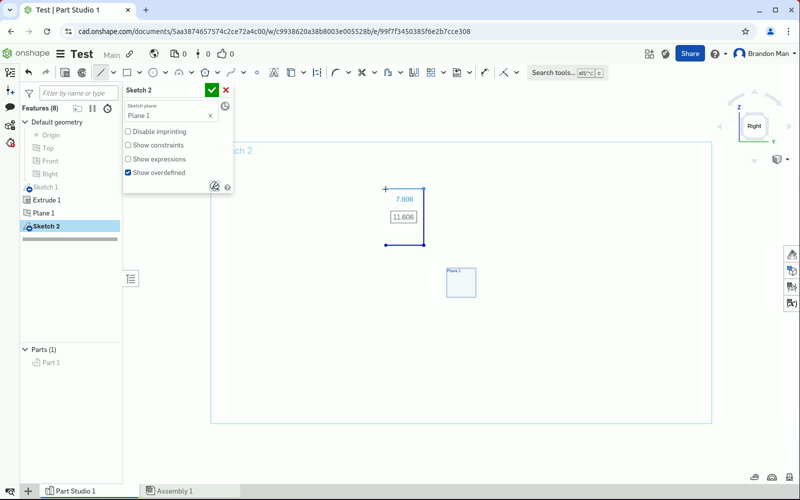
key_up(shift)
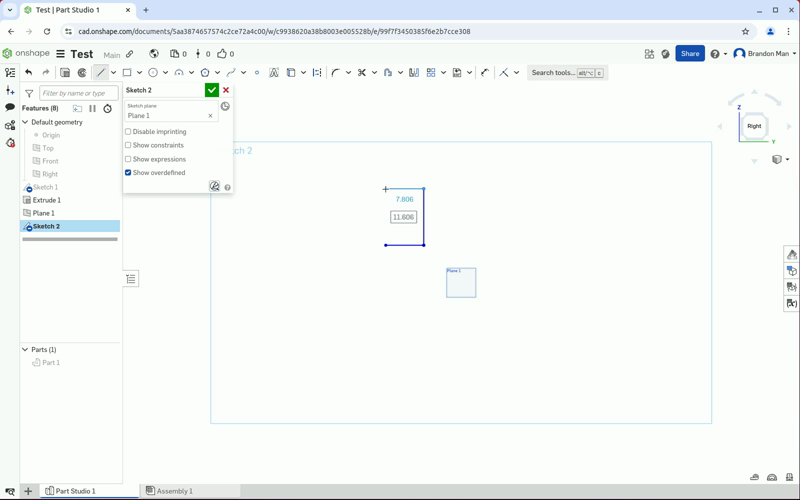
mouse_move(415, 188)
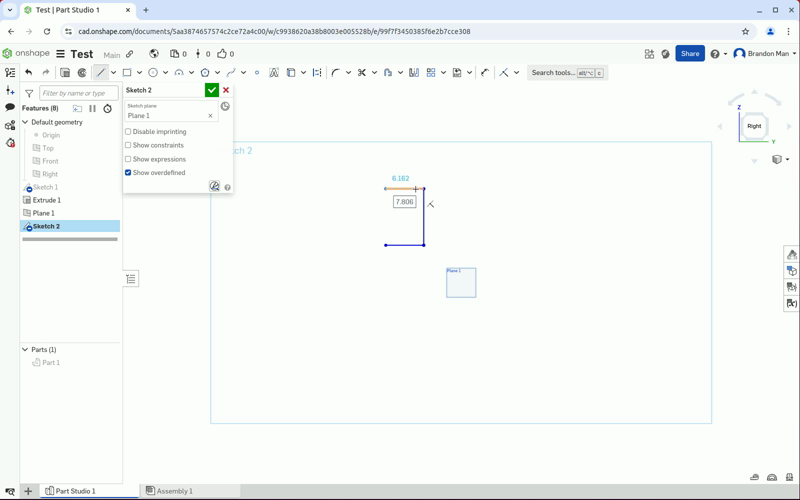
key_down(shift)
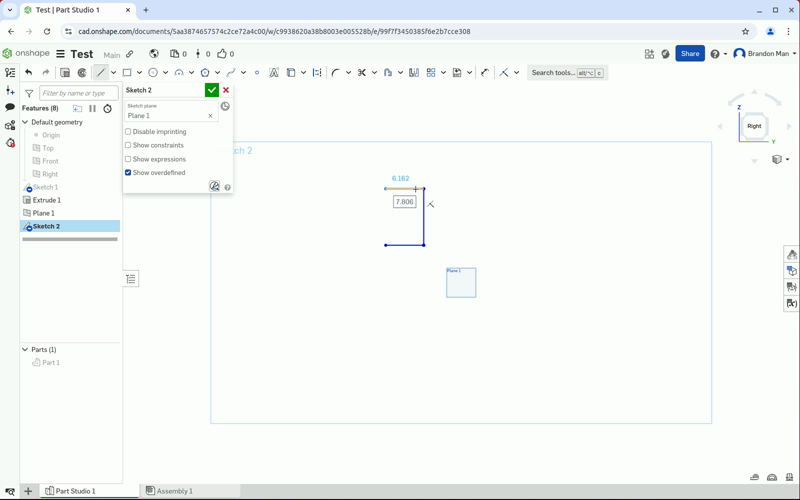
mouse_move(385, 245)
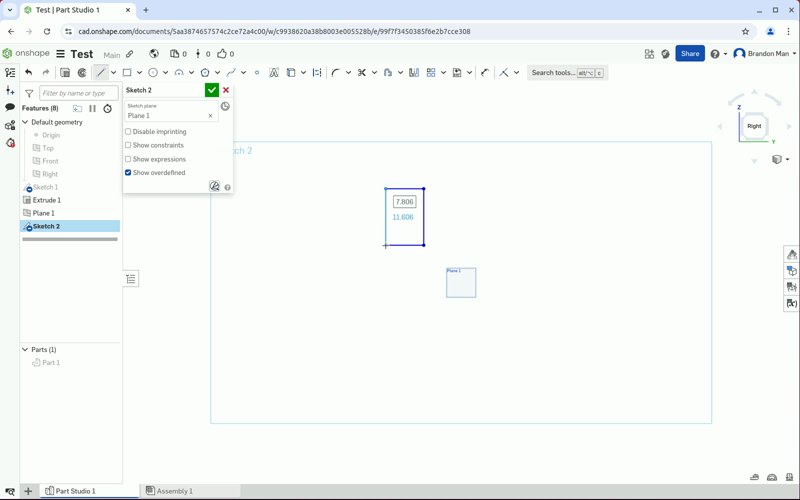
key_up(shift)
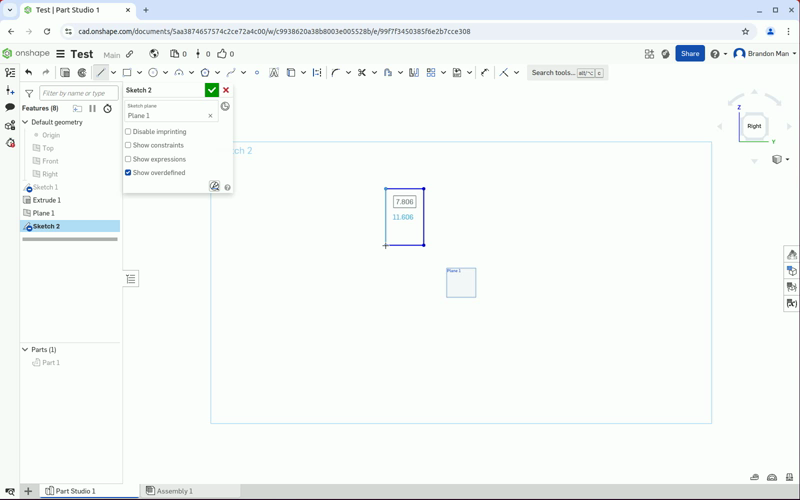
click(385, 245)
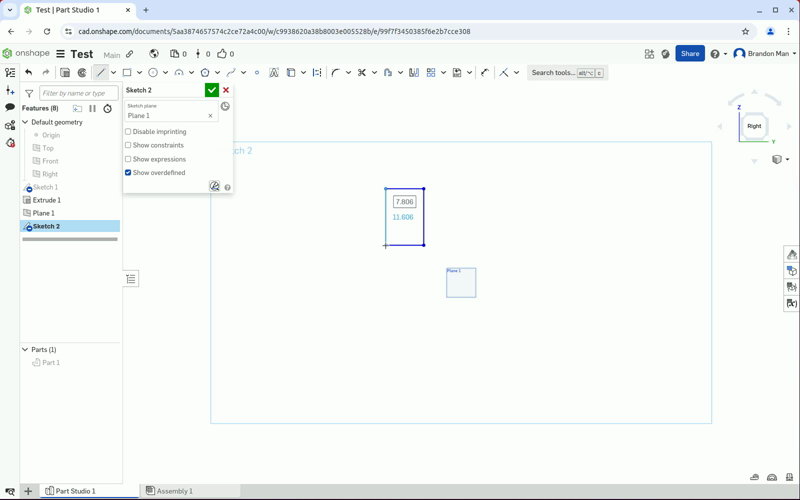
key(esc)
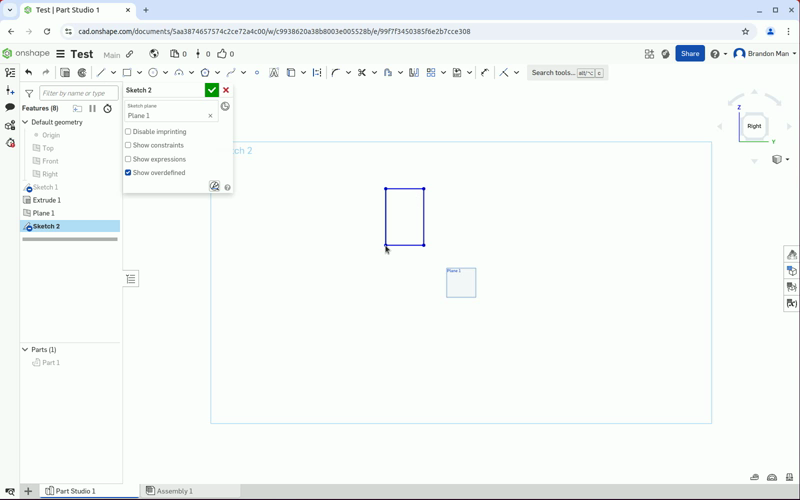
mouse_move(410, 209)
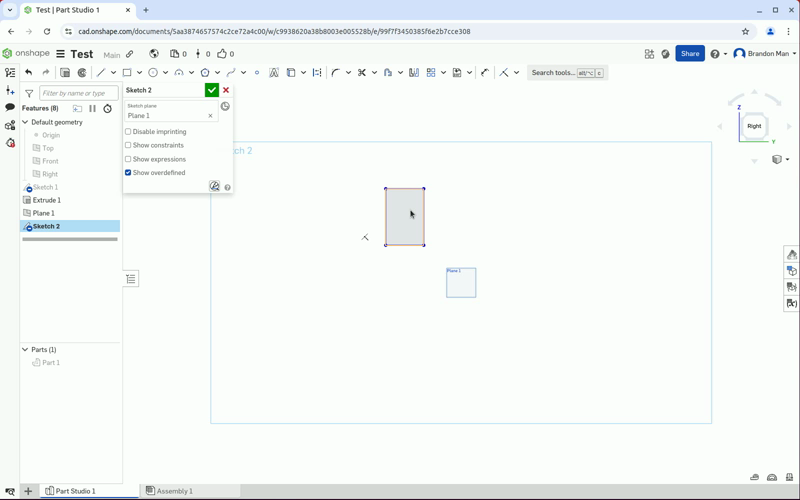
click(410, 209)
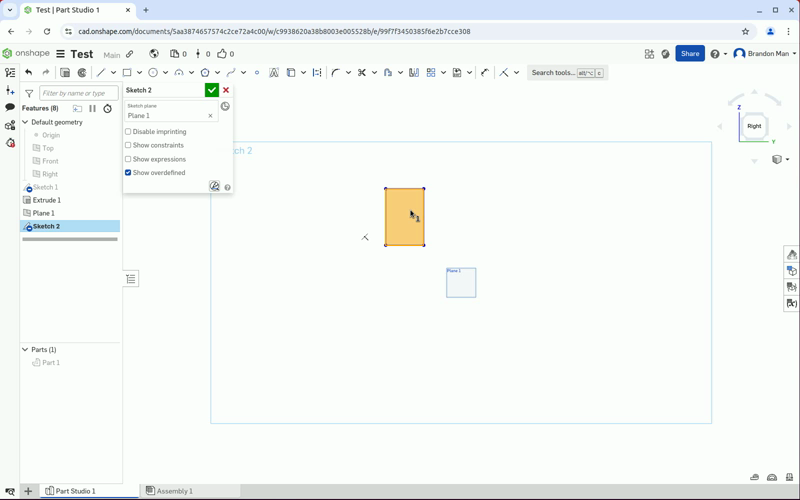
mouse_move(73, 352)
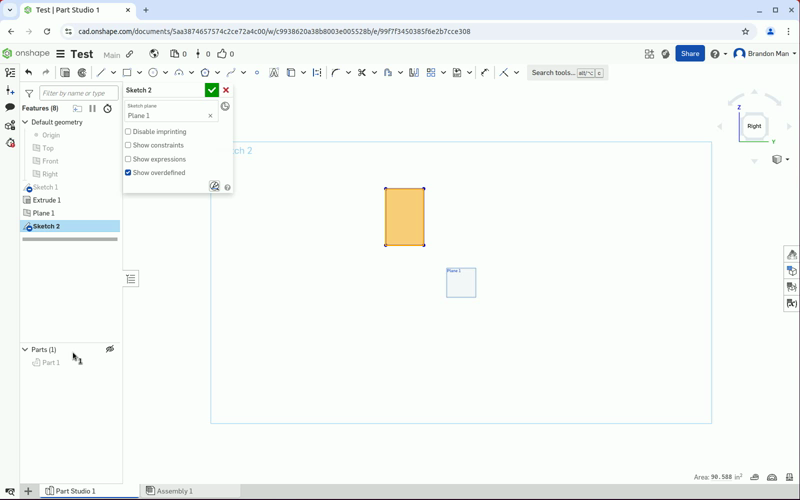
key(shift+y)
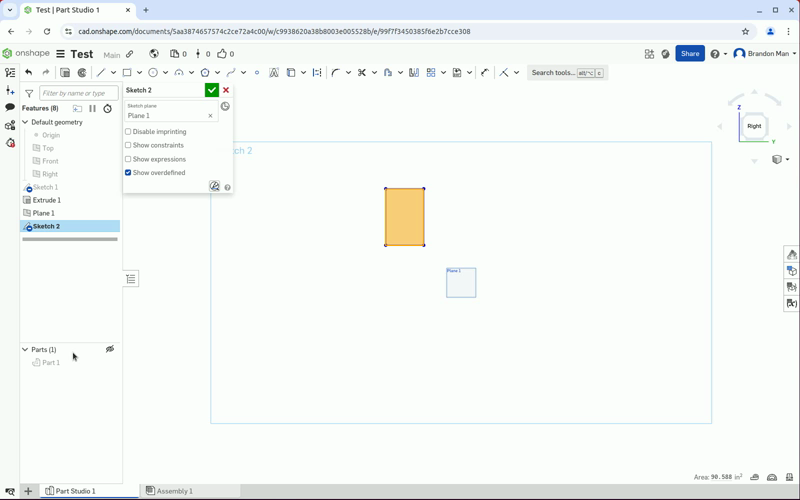
key(shift+e)
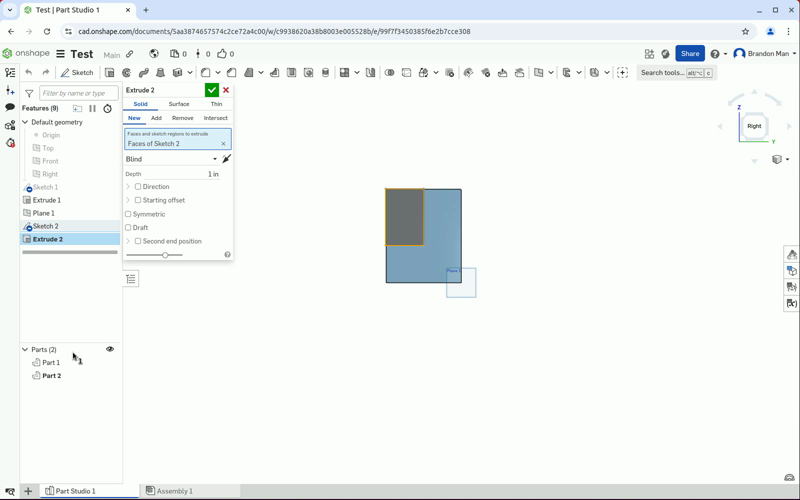
mouse_move(143, 106)
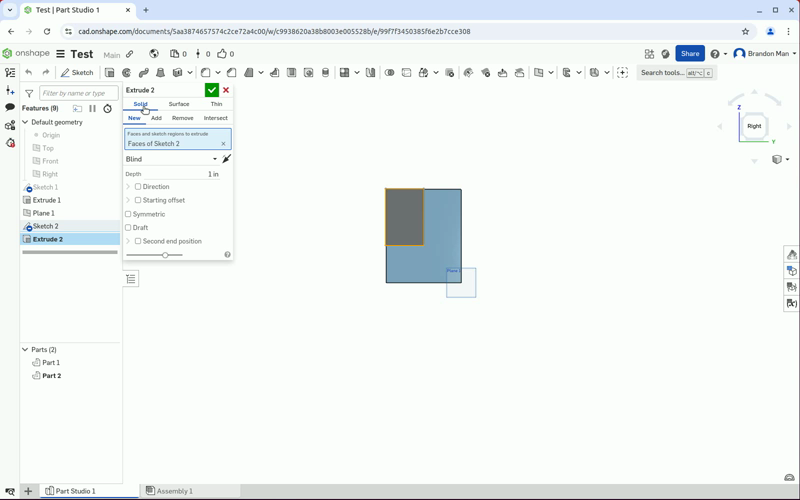
click(143, 106)
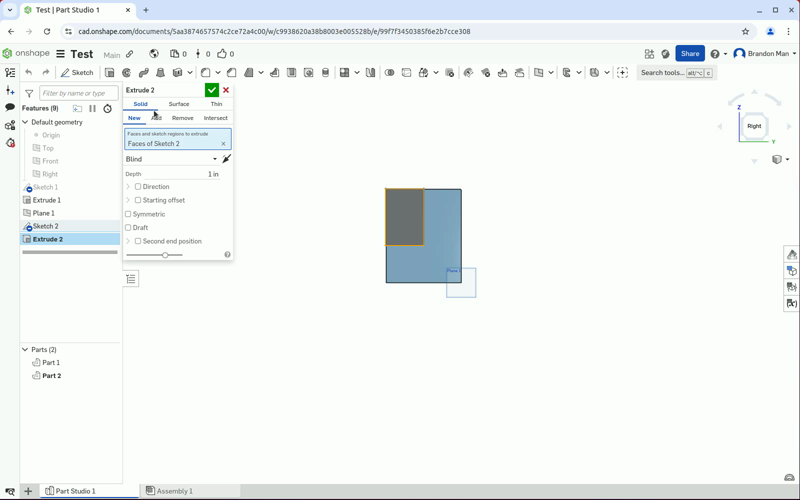
mouse_move(186, 120)
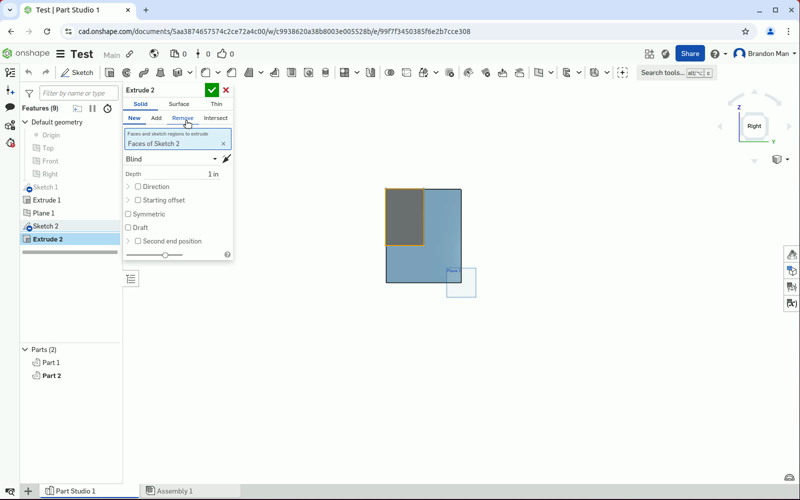
click(186, 120)
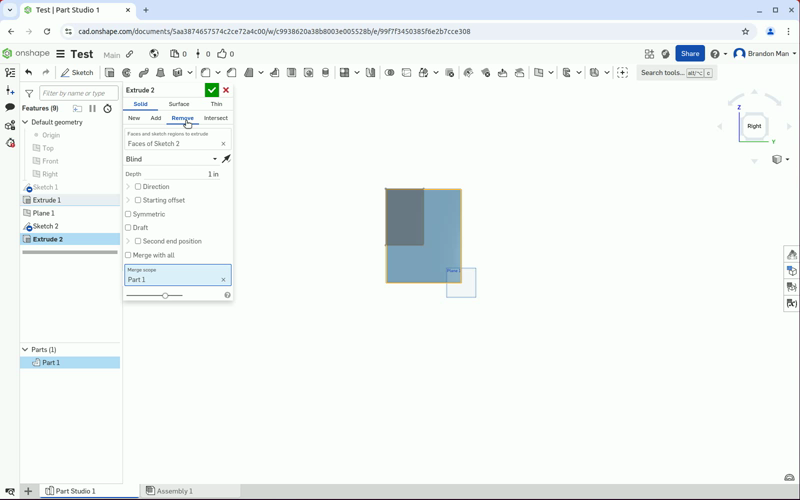
key(tab, 4)
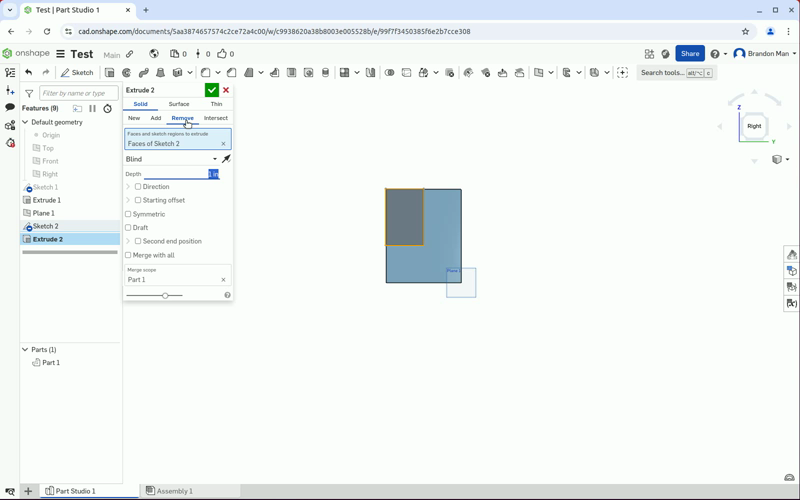
text(23.108)
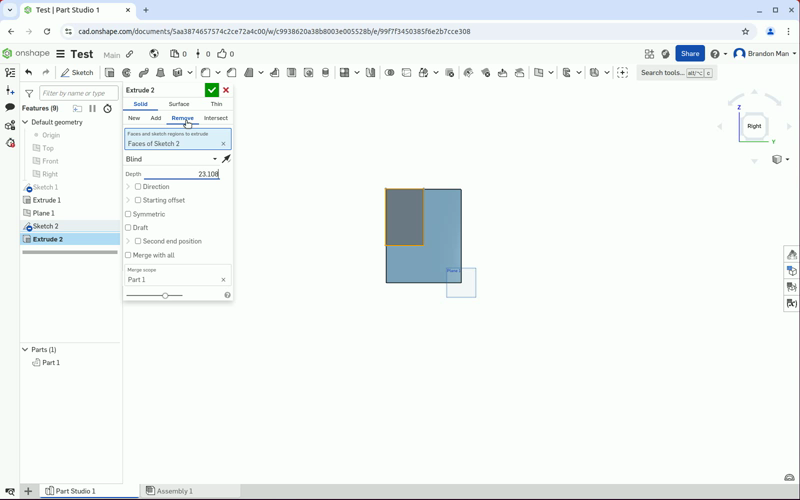
key(tab, 6)
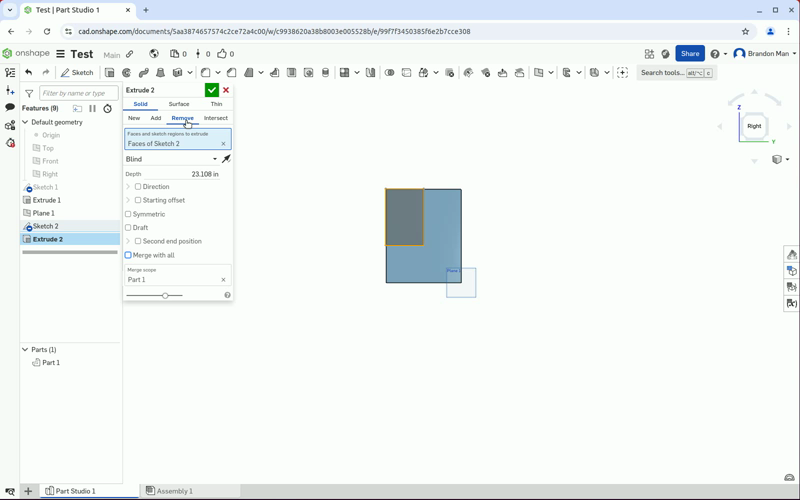
key(space)
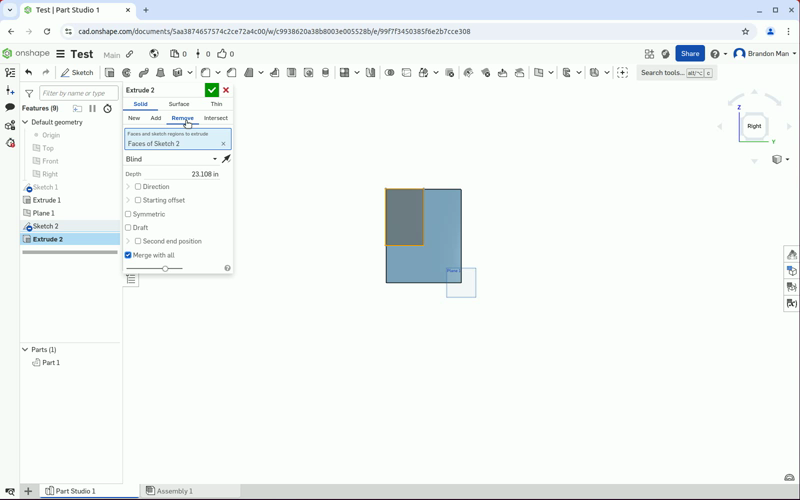
key(enter)
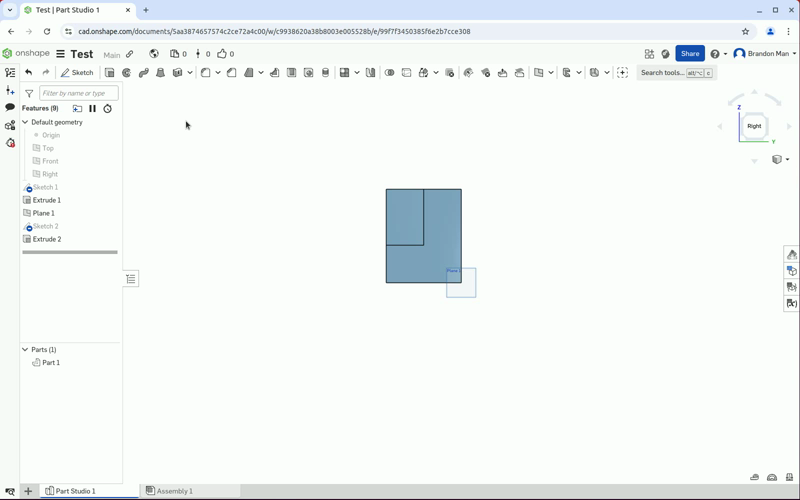
key(shift+h)
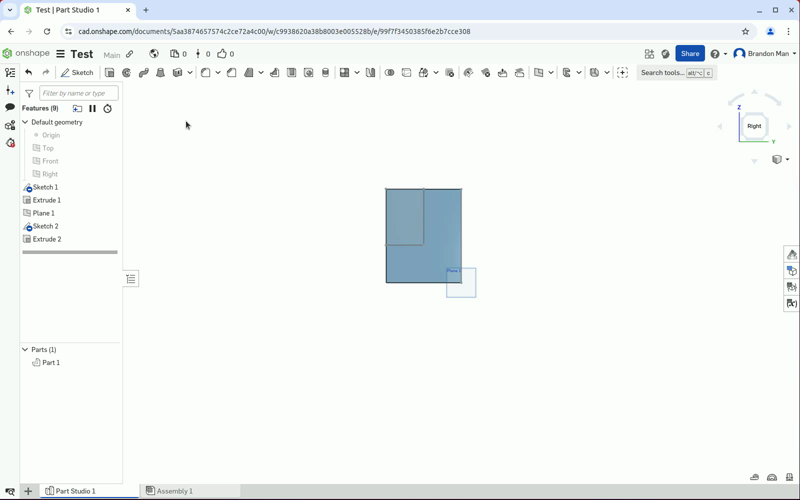
key(shift+h)
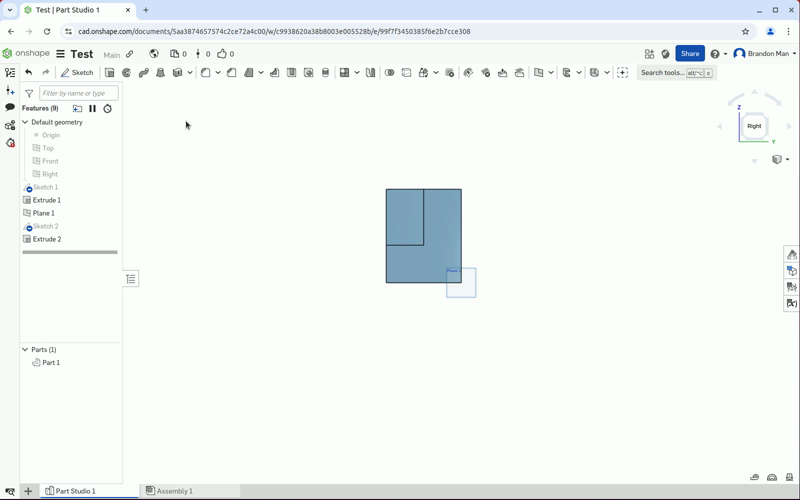
mouse_move(73, 189)
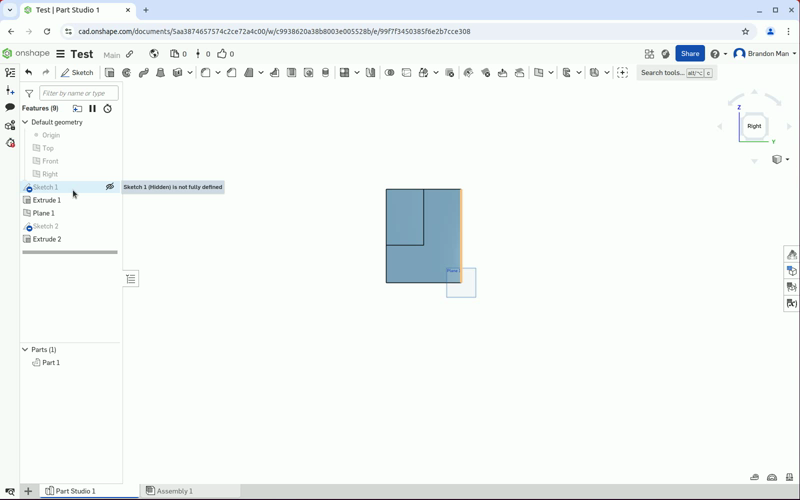
click(73, 189)
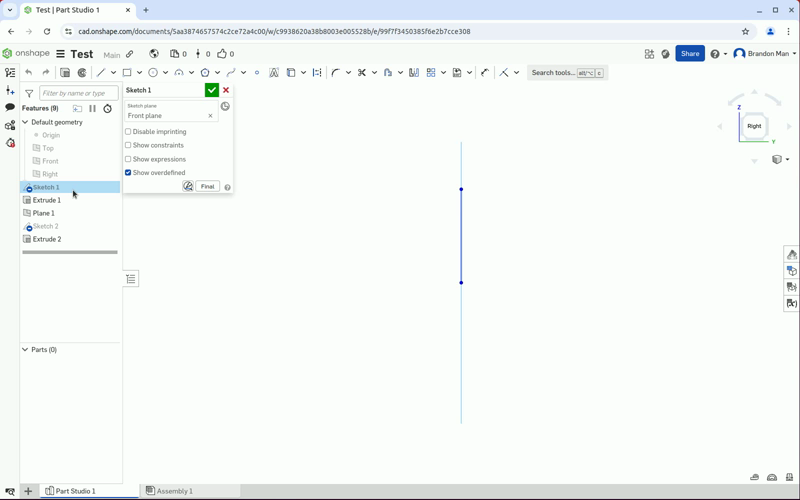
mouse_move(229, 92)
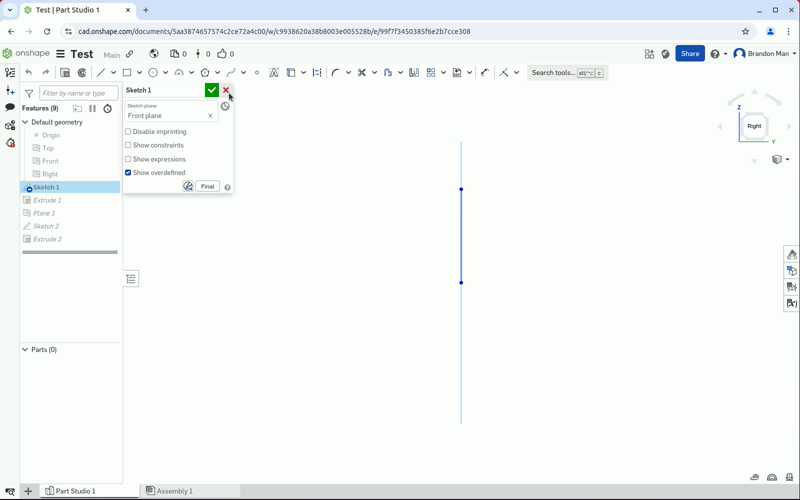
click(229, 92)
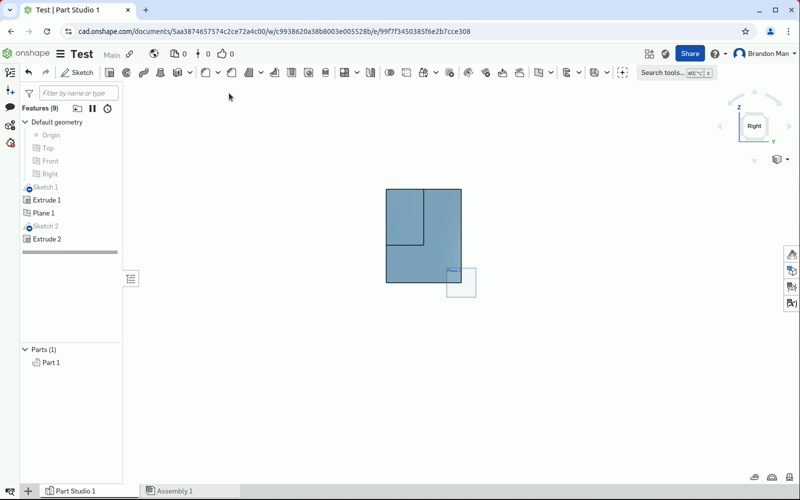
mouse_move(73, 352)
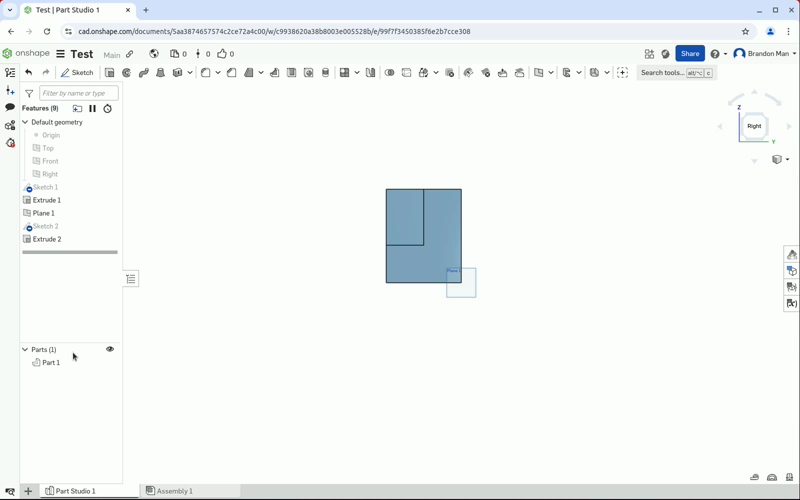
key(y)
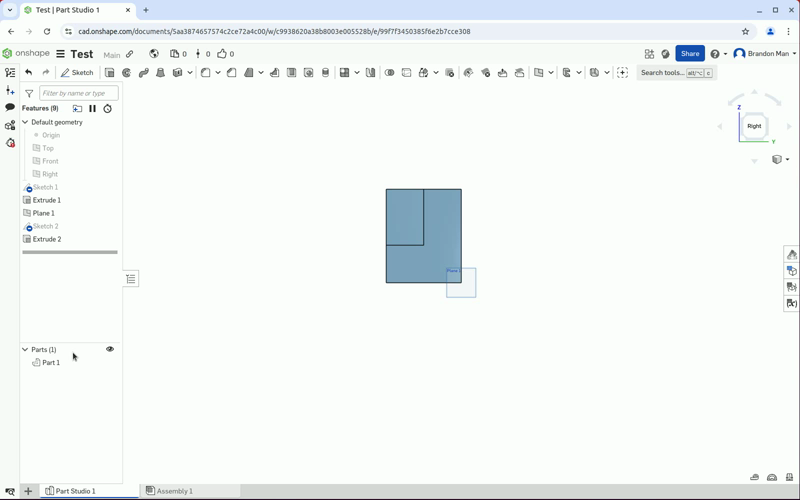
key(shift+p)
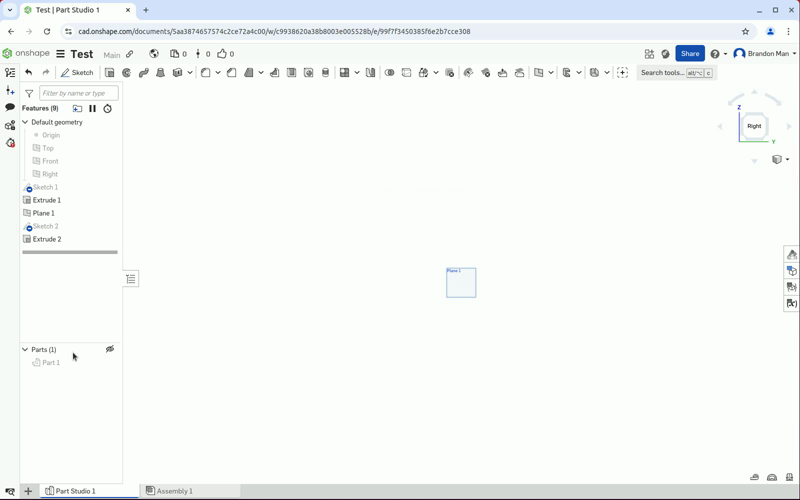
key(space)
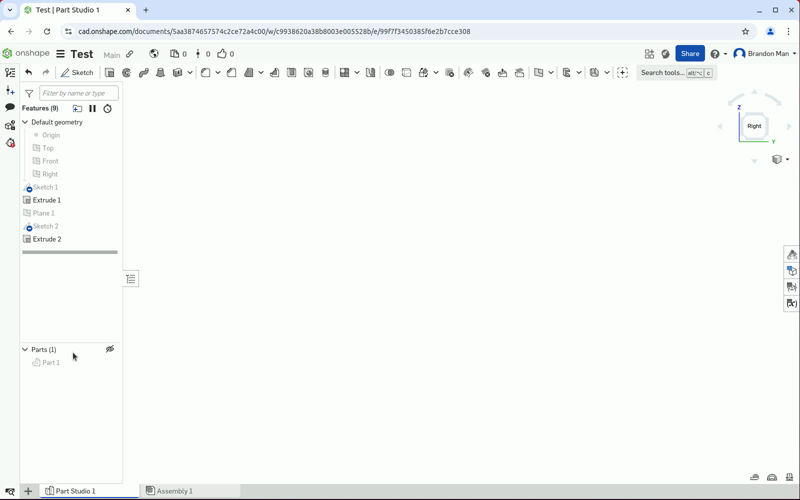
key_down(shift)
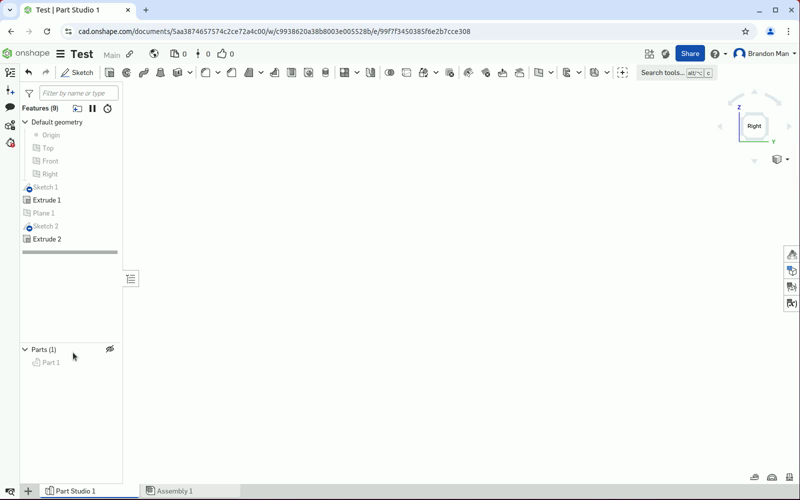
key(right)
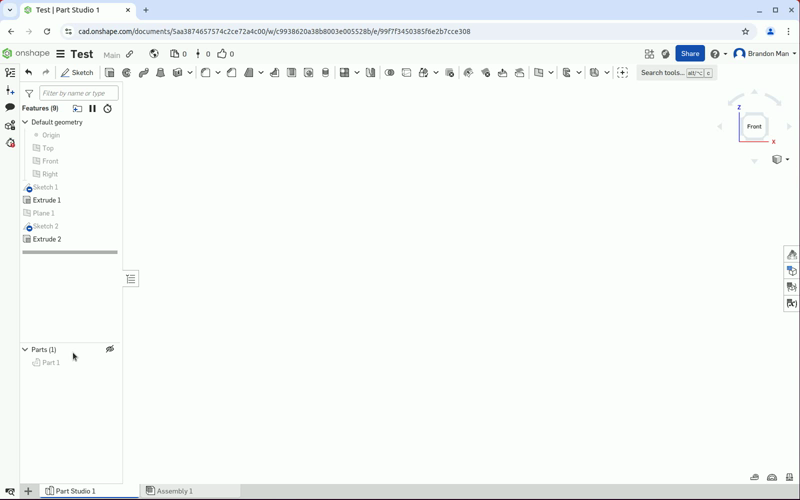
key_up(shift)
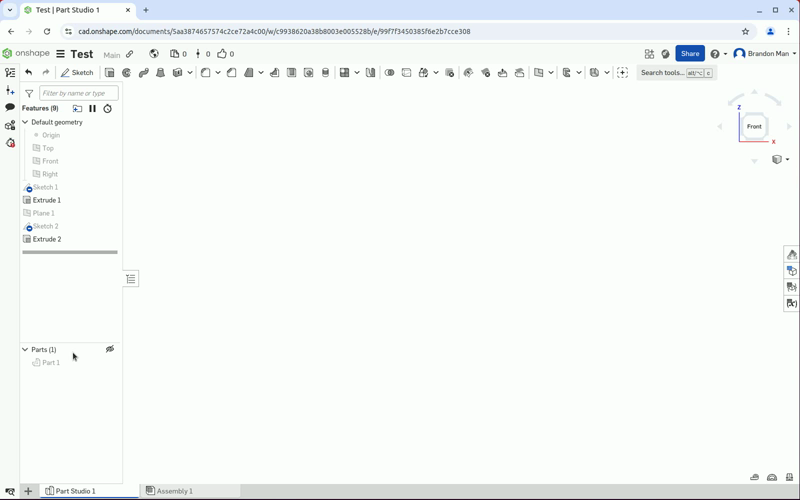
key(space)
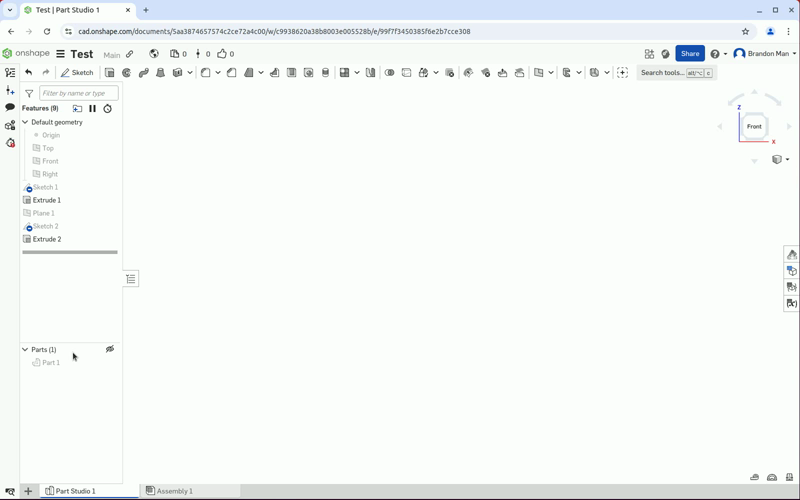
key_down(shift)
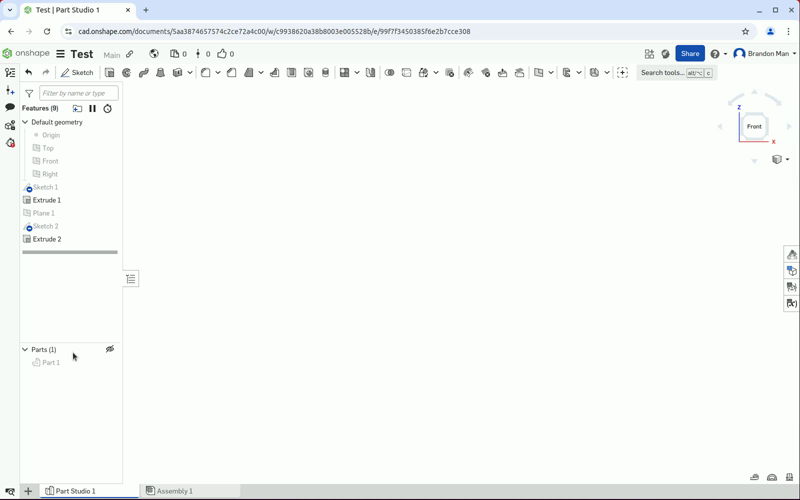
key(down)
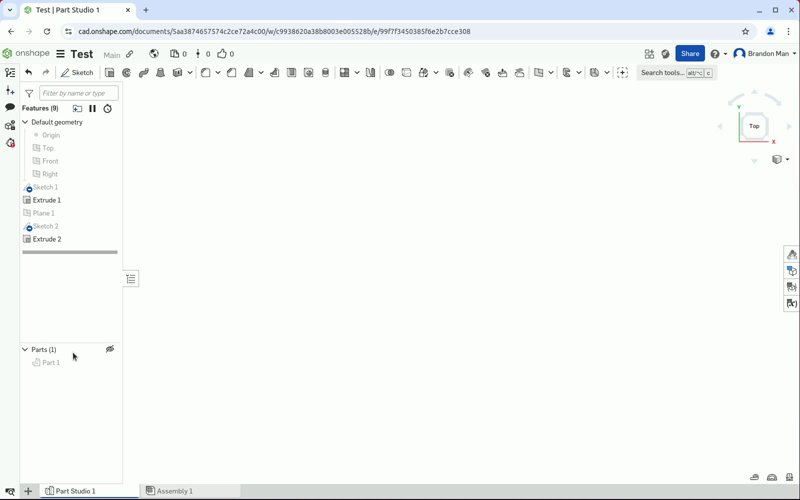
key_up(shift)
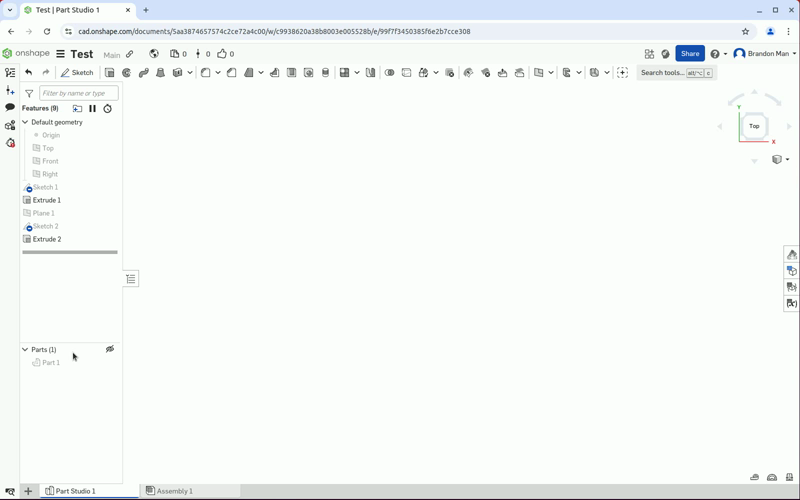
mouse_move(73, 352)
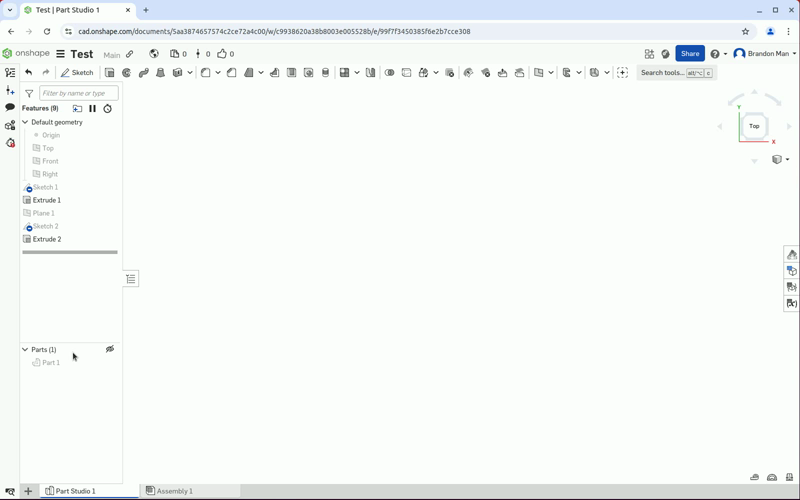
key(shift+y)
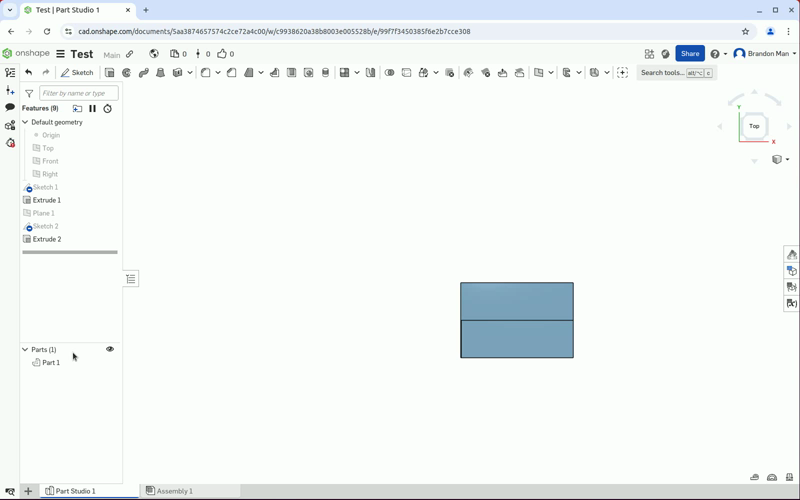
mouse_move(541, 75)
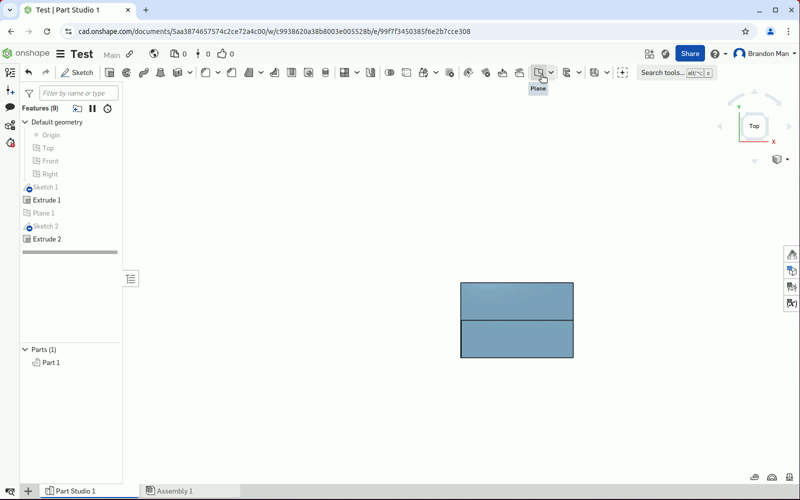
click(541, 75)
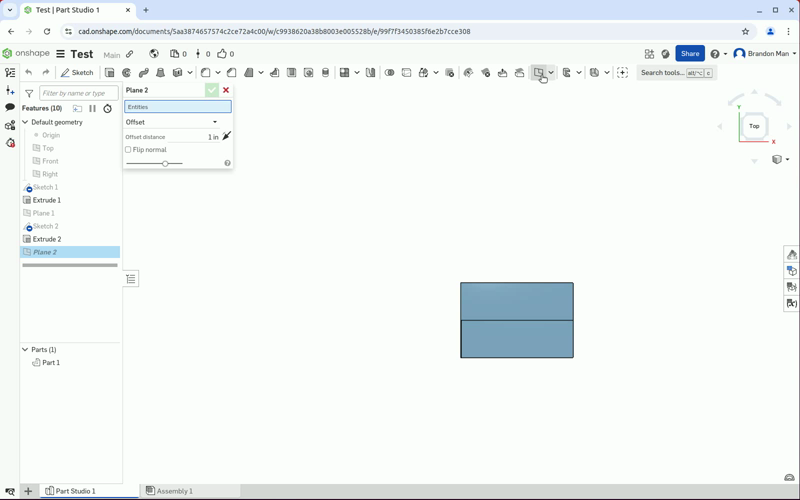
mouse_move(73, 150)
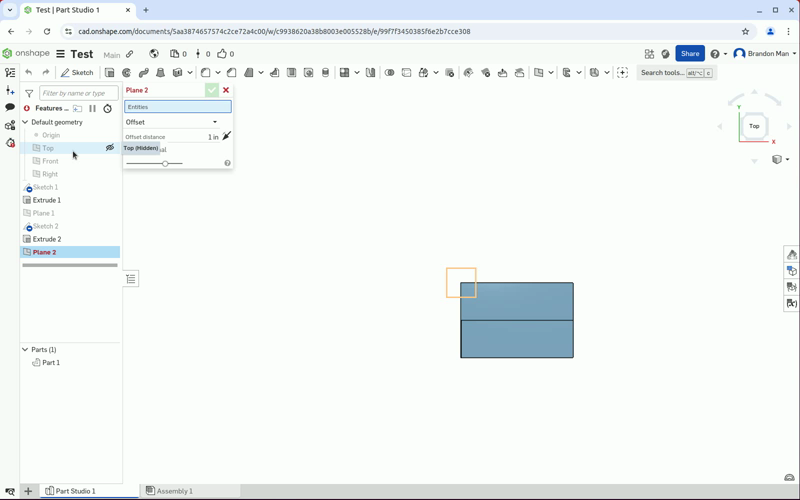
click(73, 150)
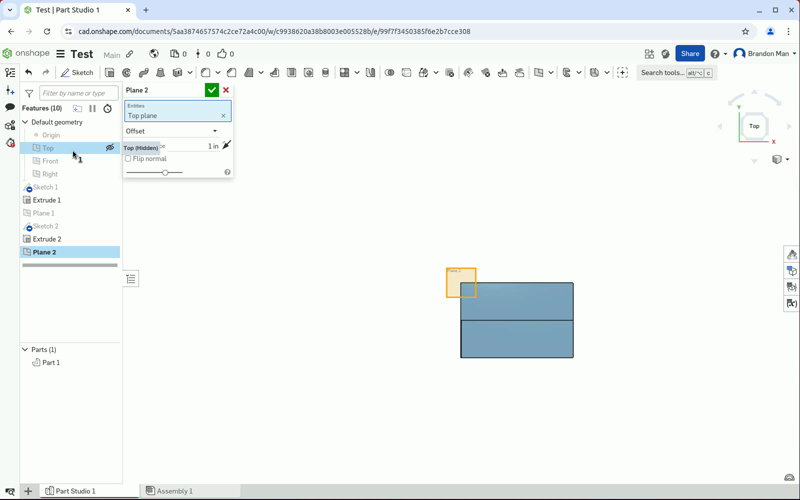
key(tab, 2)
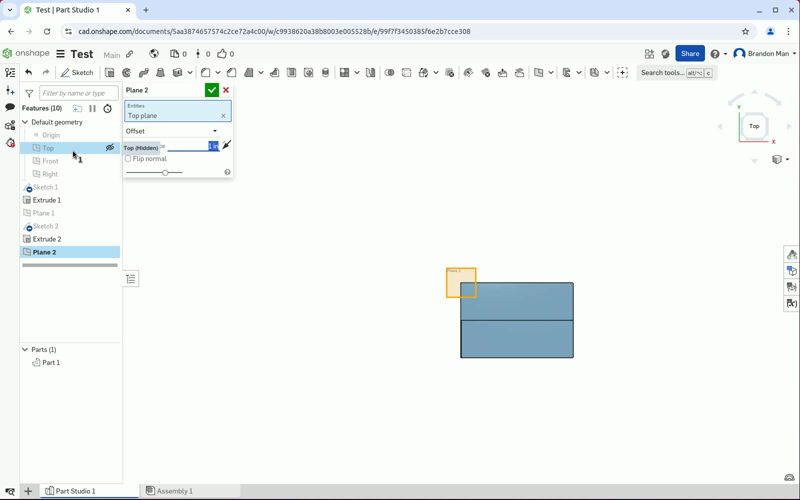
text(7.703)
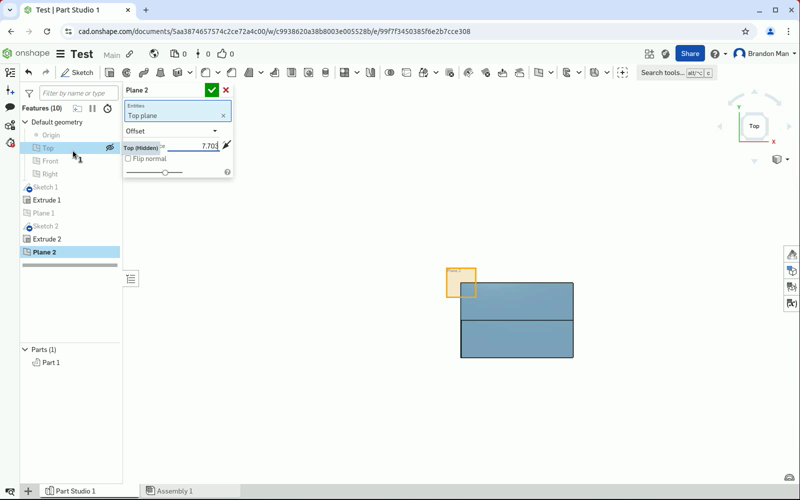
key(enter, 2)
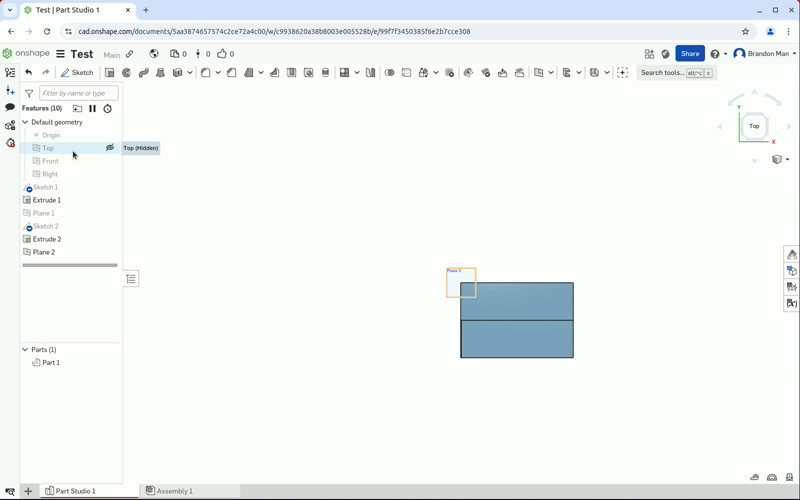
key(shift+s)
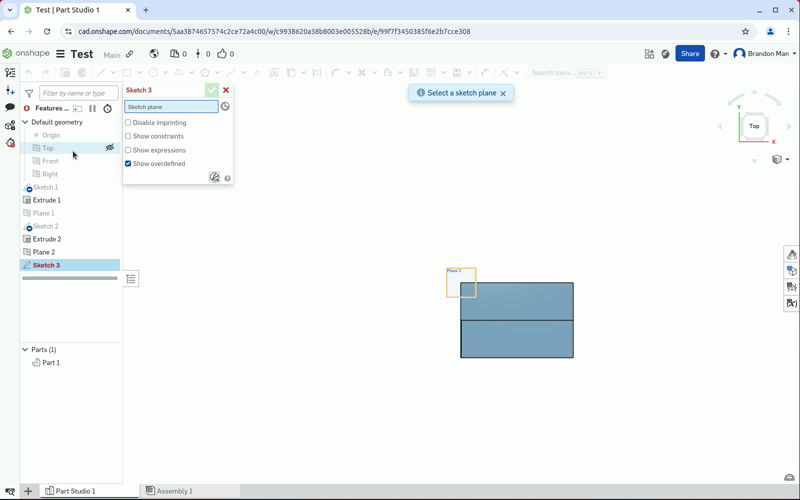
mouse_move(73, 254)
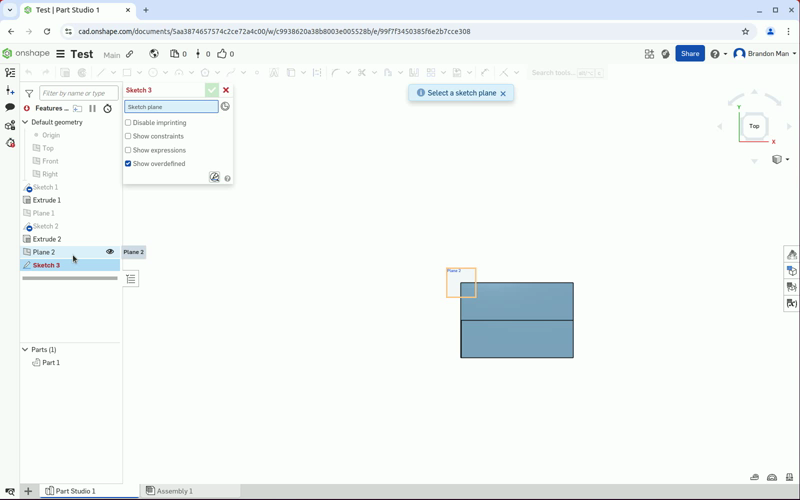
click(73, 254)
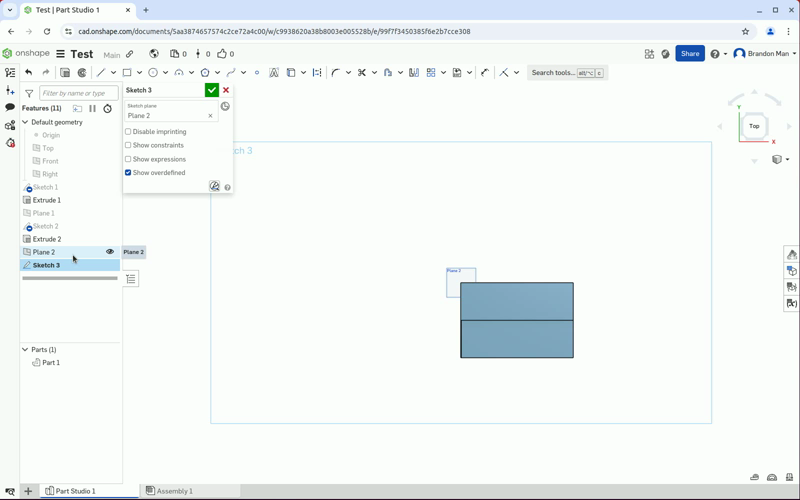
mouse_move(73, 352)
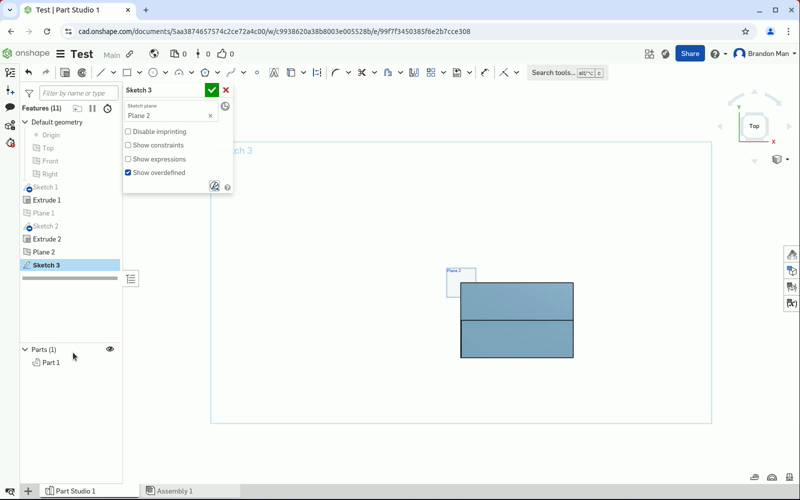
key(y)
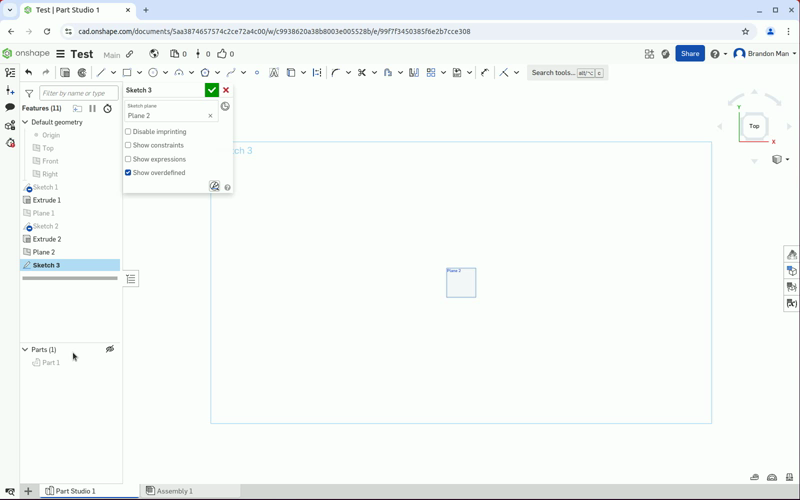
key(l)
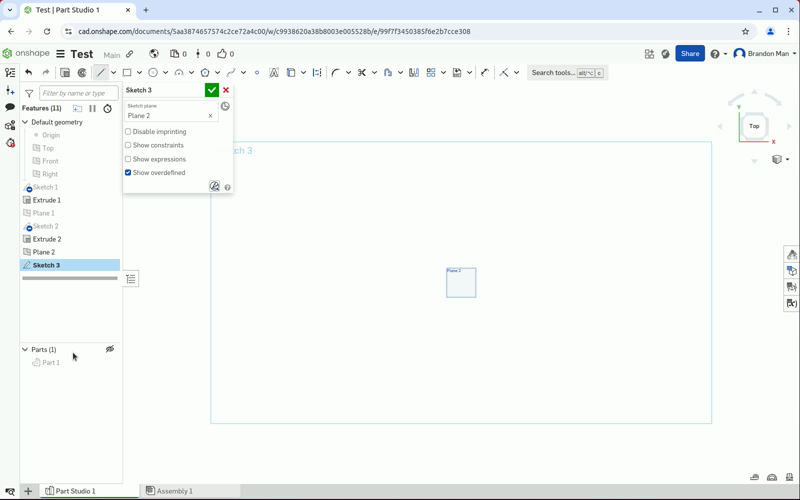
key_down(shift)
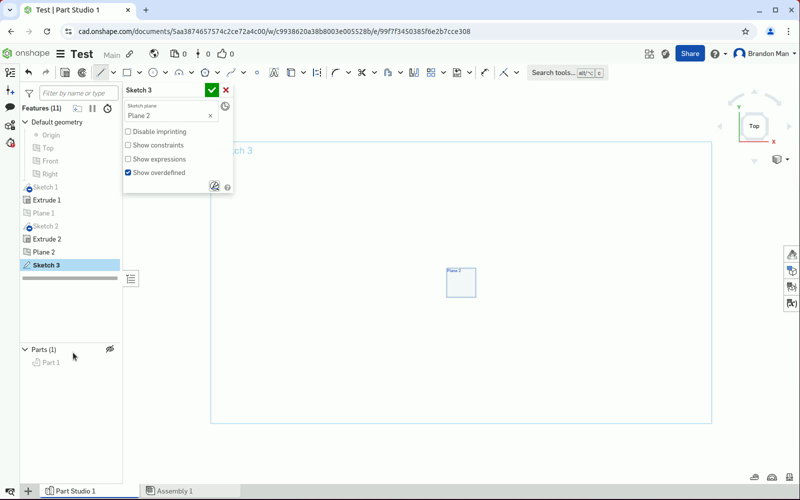
mouse_move(535, 357)
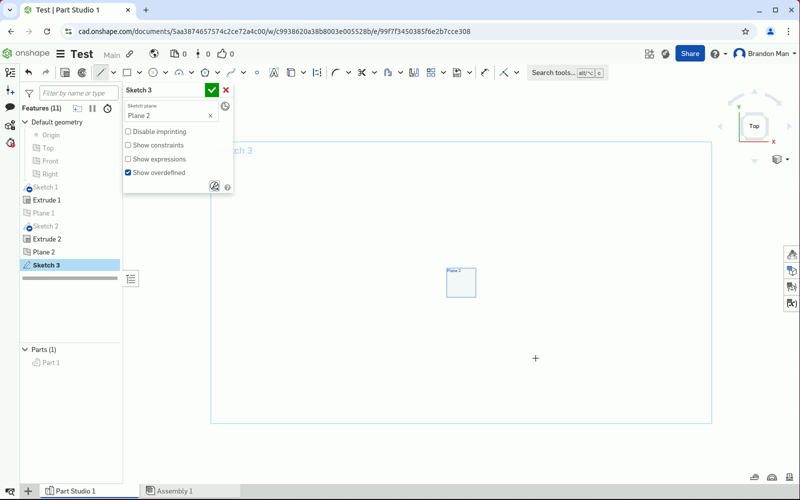
click(535, 357)
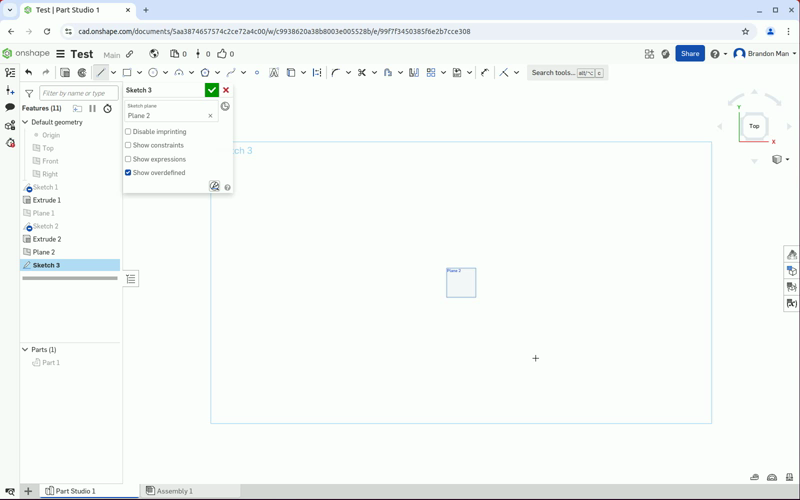
key_up(shift)
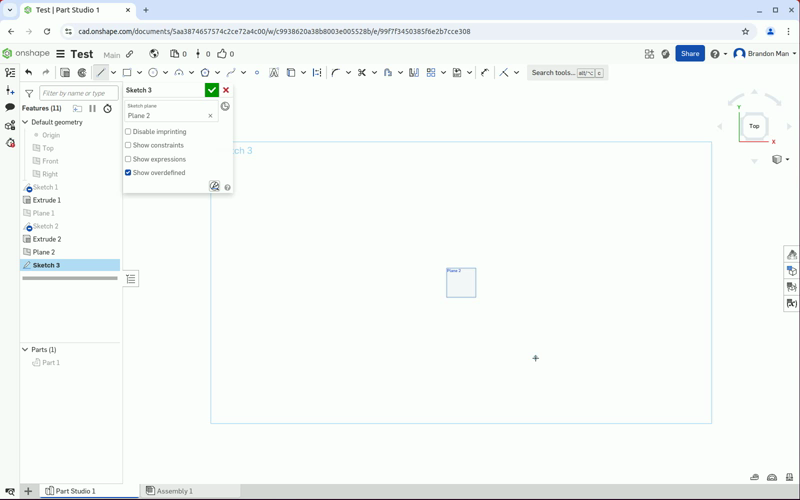
key_down(shift)
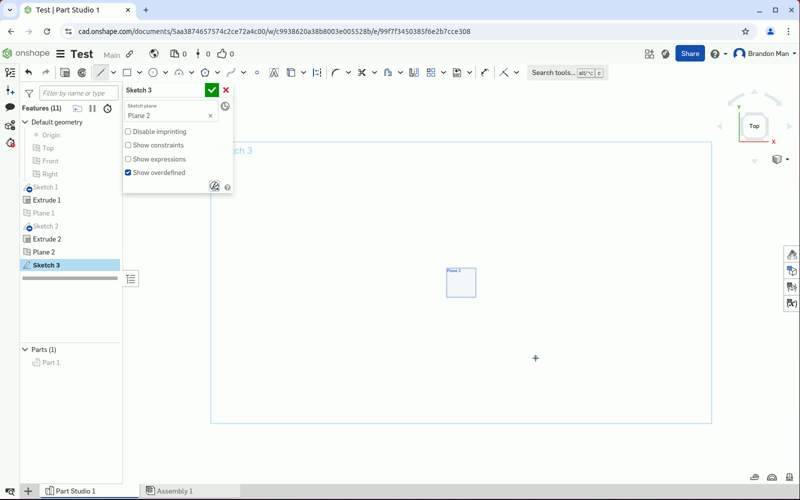
mouse_move(565, 357)
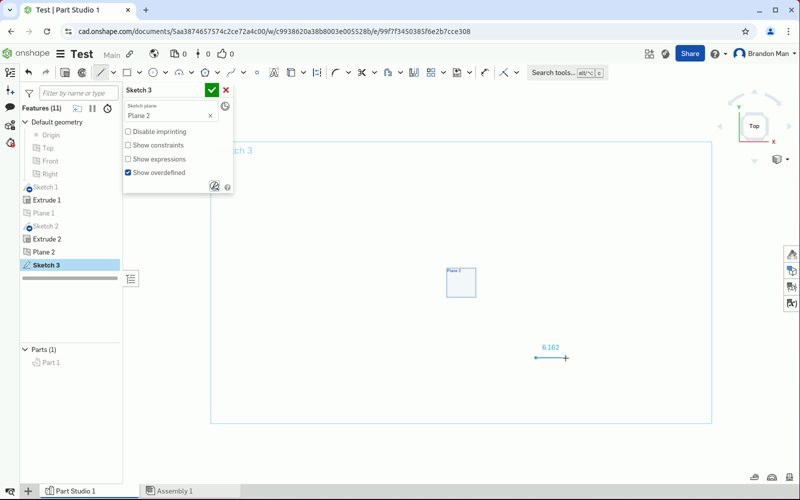
mouse_move(574, 357)
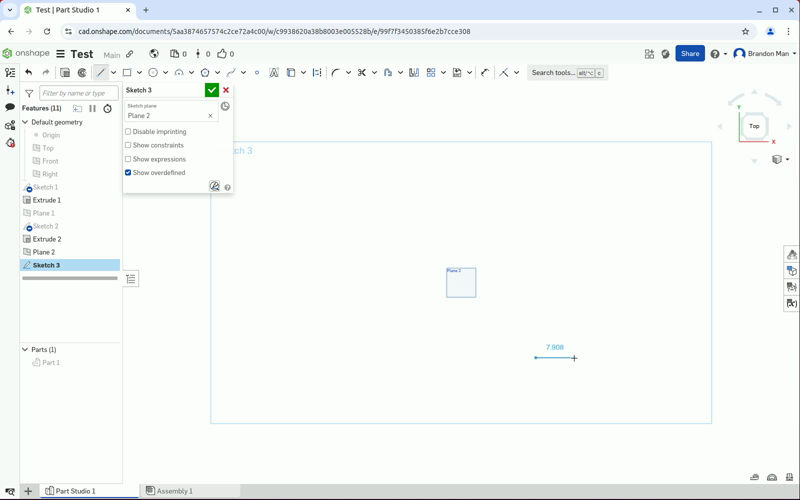
click(574, 357)
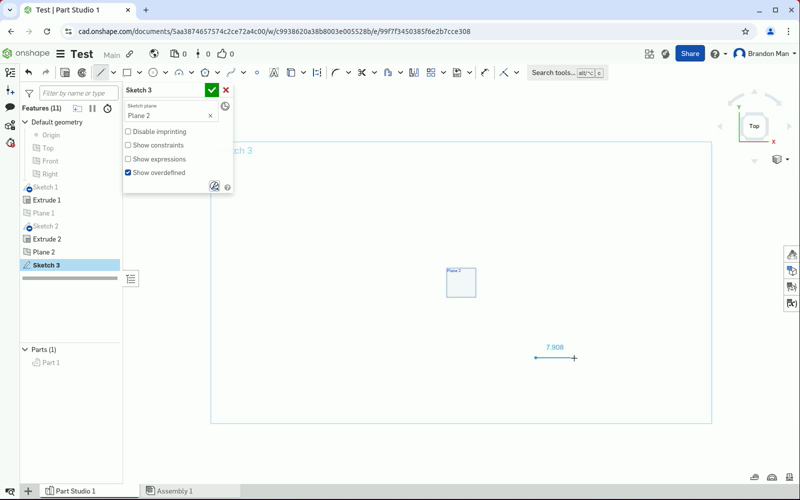
key_up(shift)
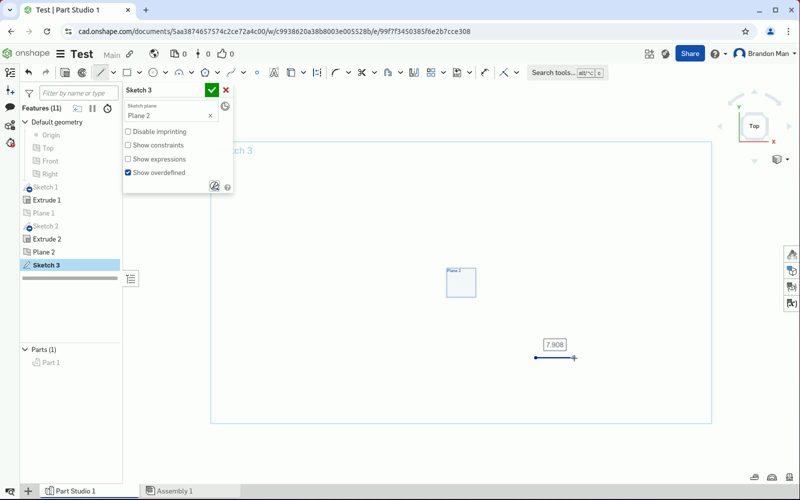
key_down(shift)
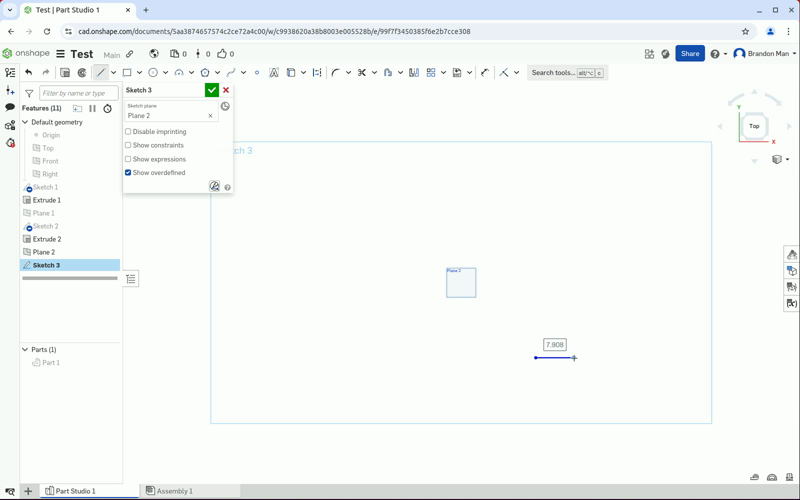
mouse_move(589, 357)
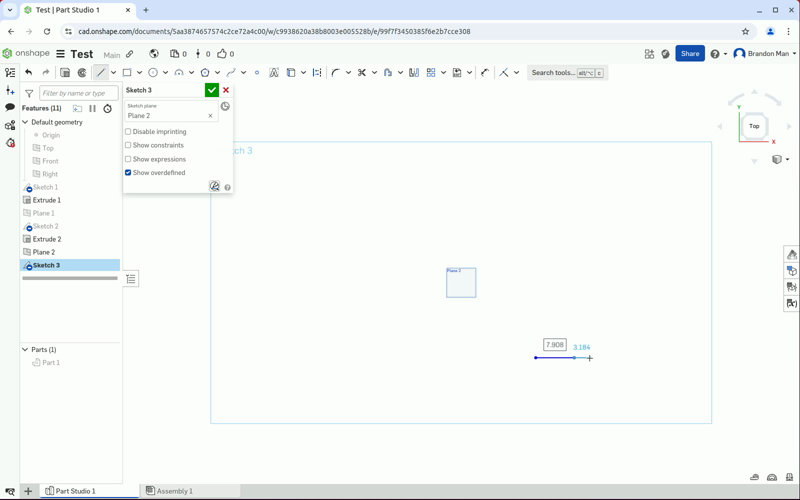
mouse_move(574, 319)
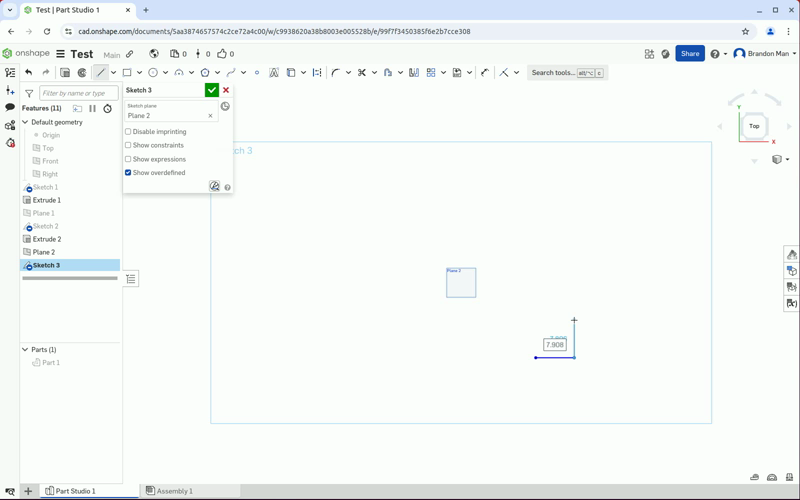
click(574, 319)
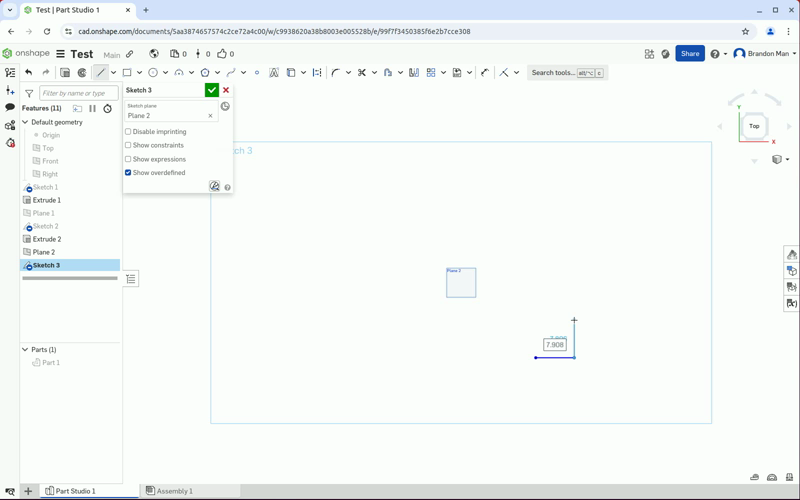
key_up(shift)
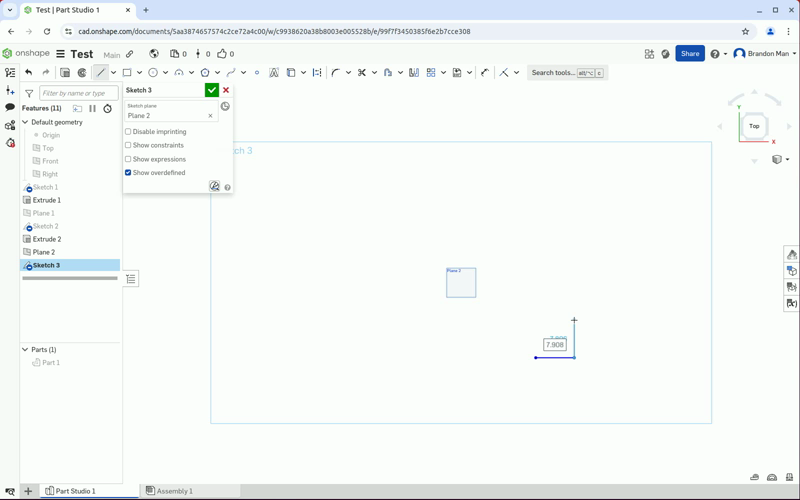
mouse_move(589, 319)
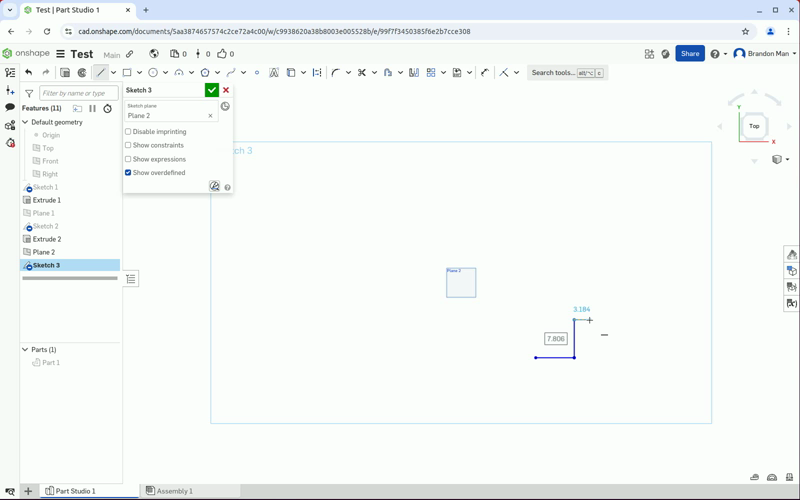
key_down(shift)
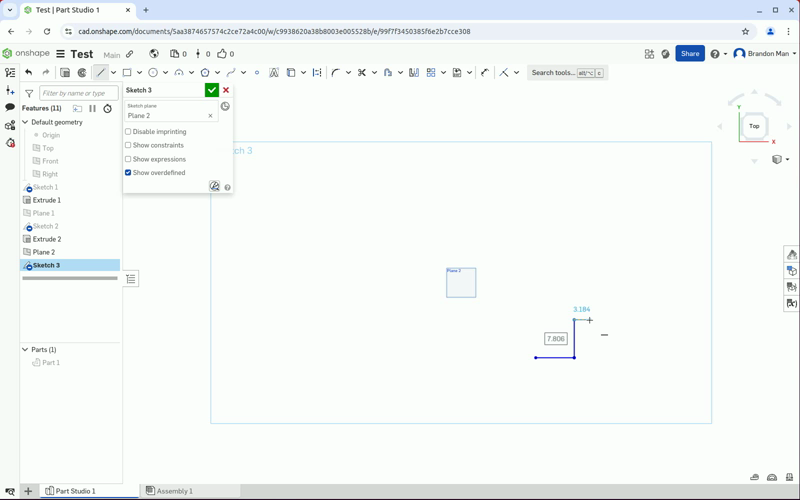
mouse_move(535, 357)
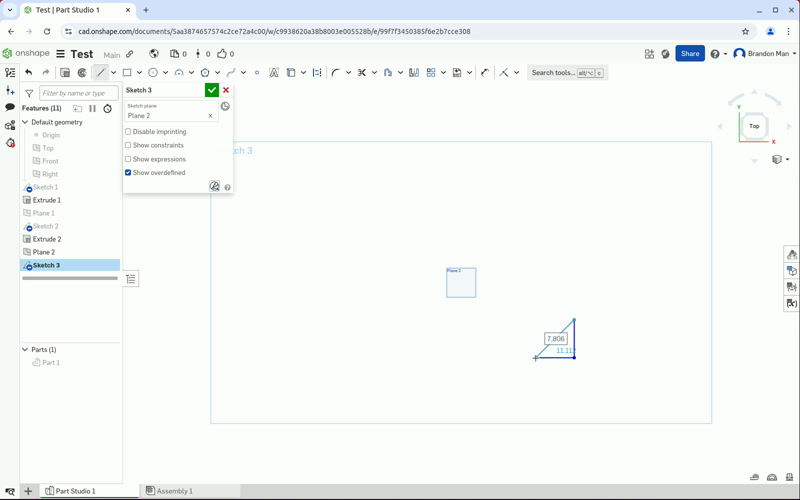
key_up(shift)
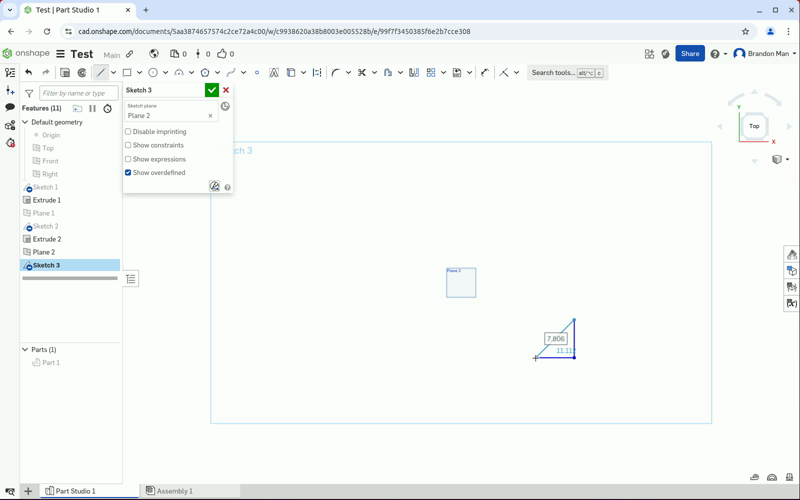
click(535, 357)
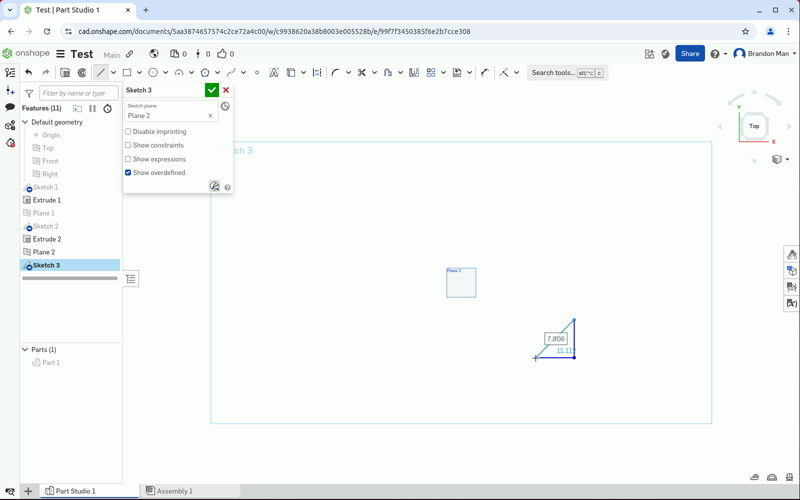
key(esc)
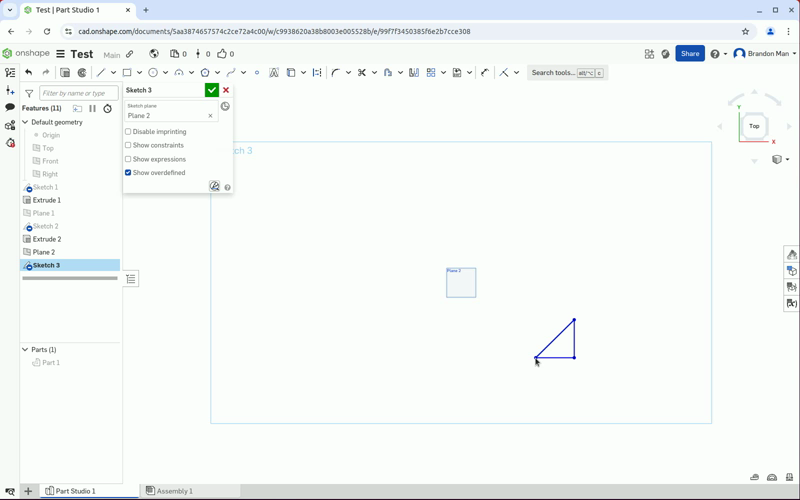
mouse_move(562, 355)
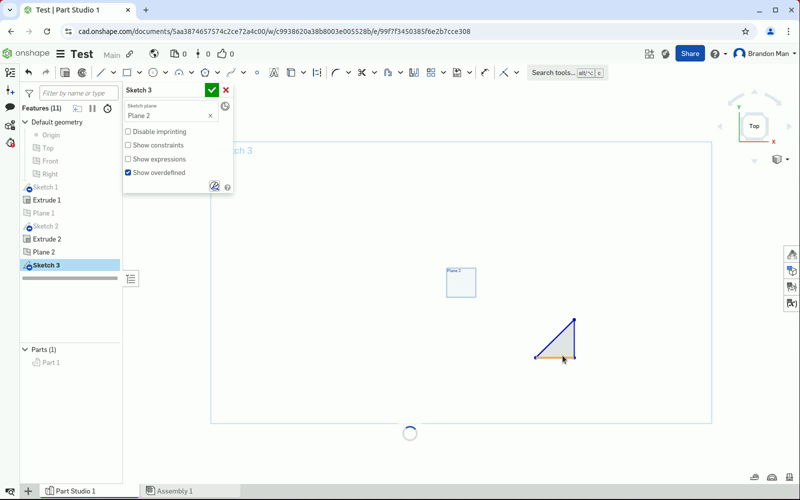
scroll(6)
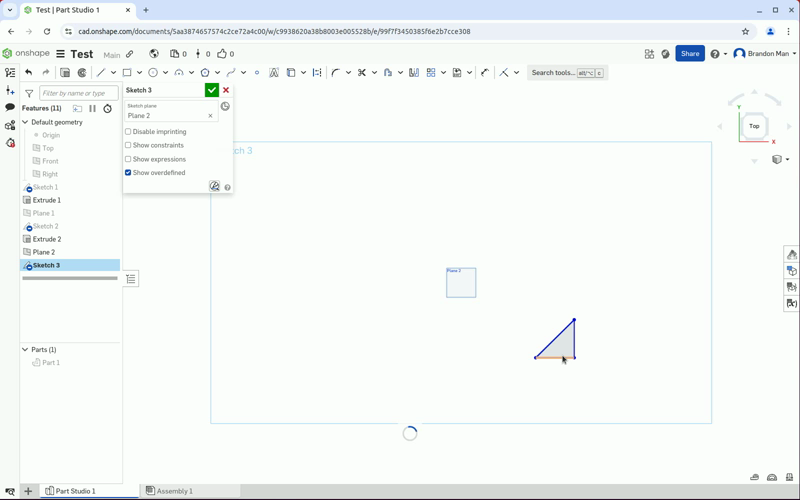
scroll(6)
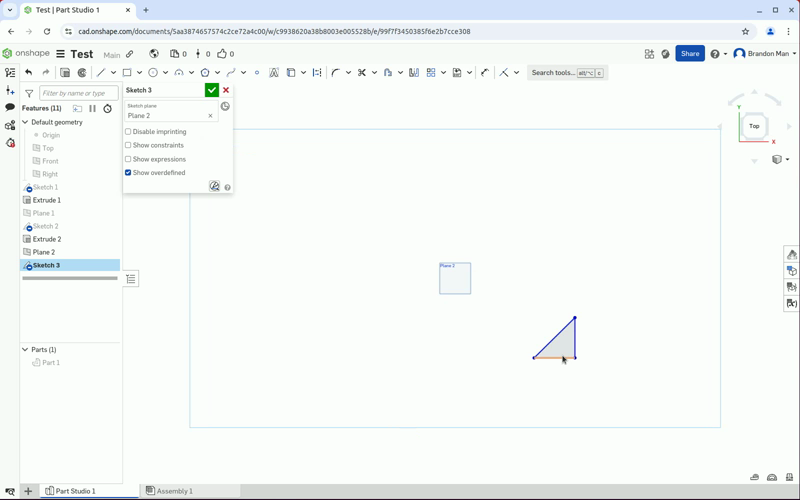
scroll(6)
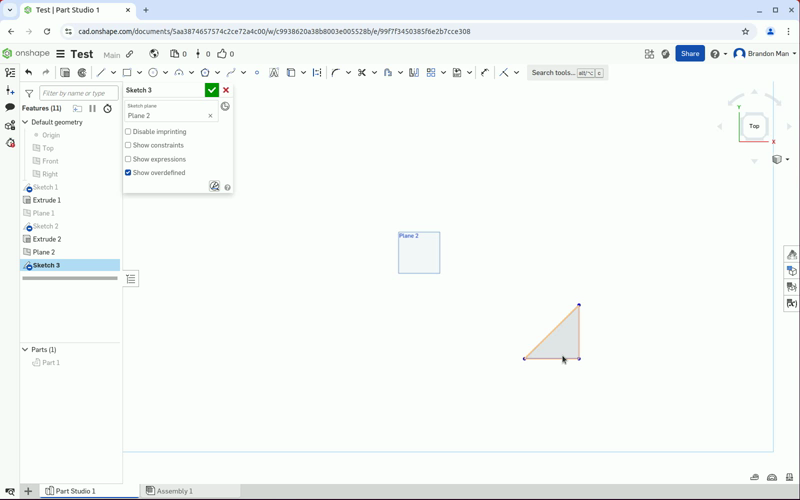
scroll(6)
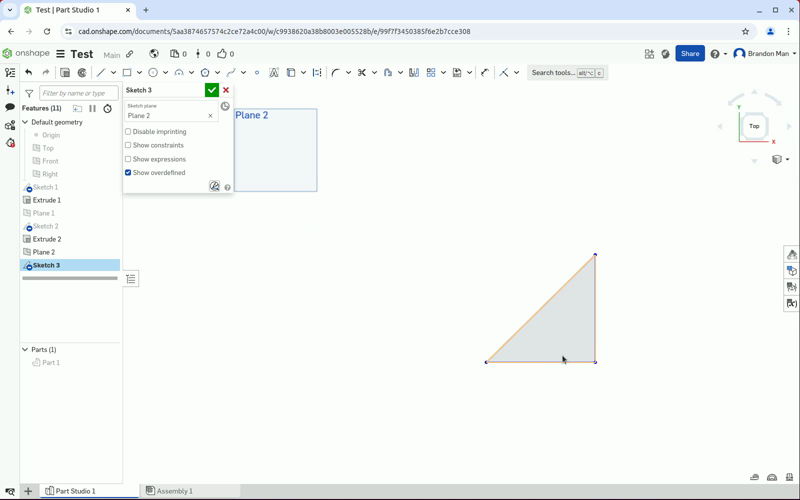
scroll(6)
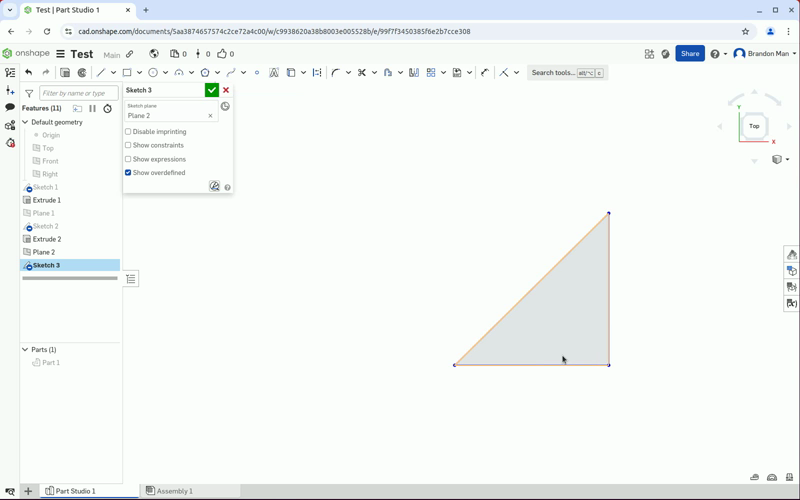
scroll(6)
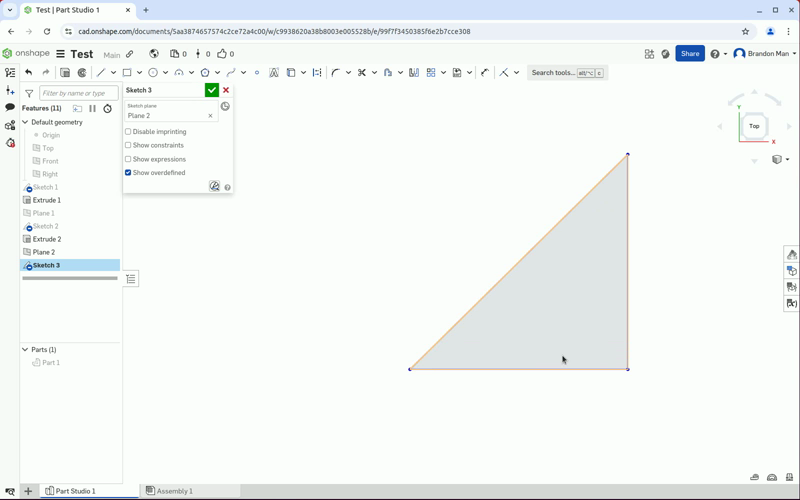
scroll(6)
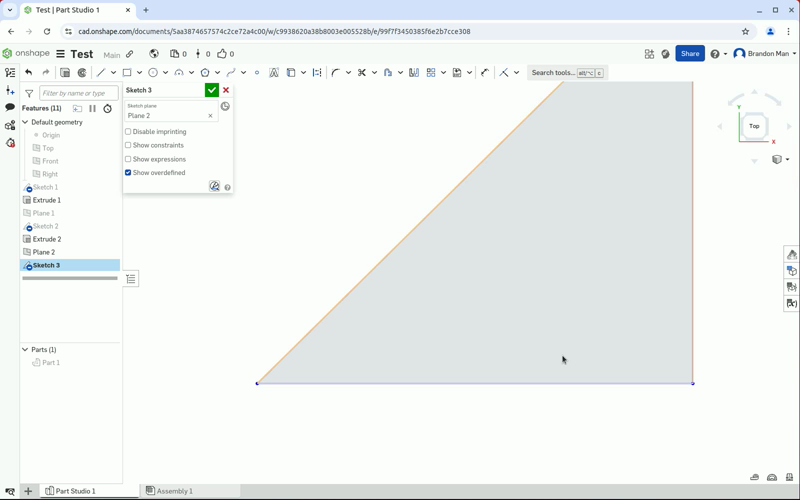
click(562, 355)
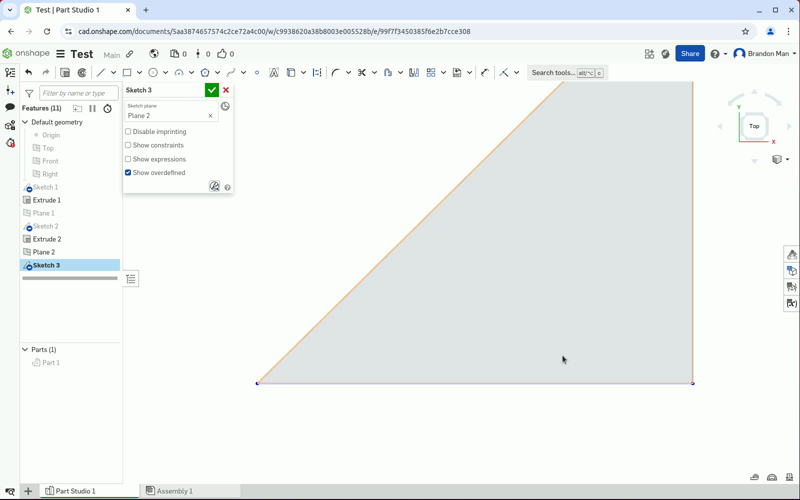
scroll(-6)
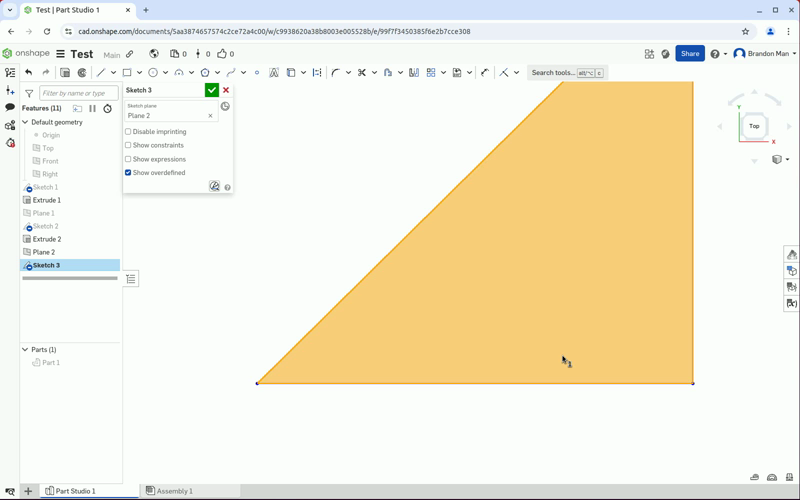
scroll(-6)
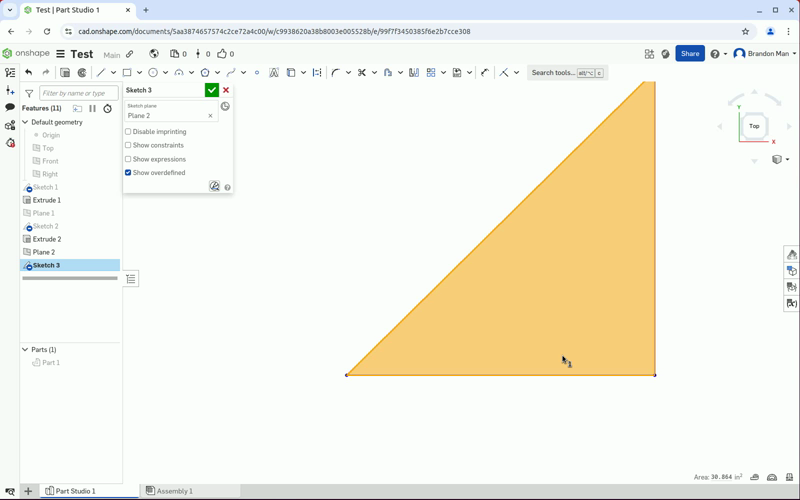
scroll(-6)
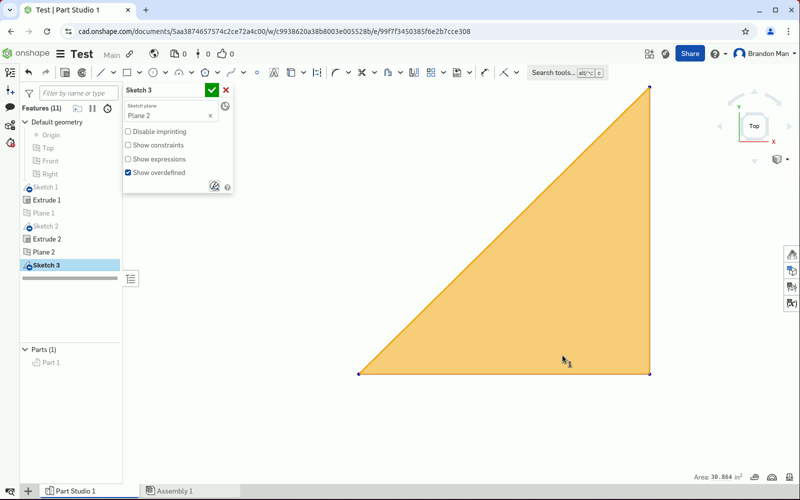
scroll(-6)
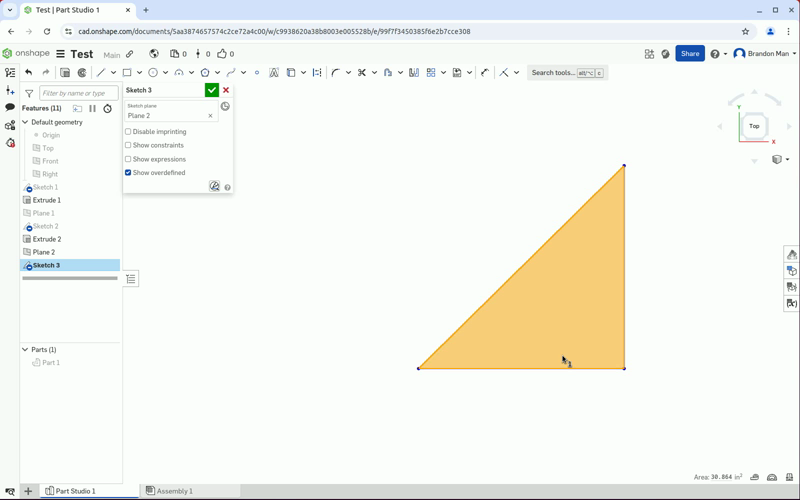
scroll(-6)
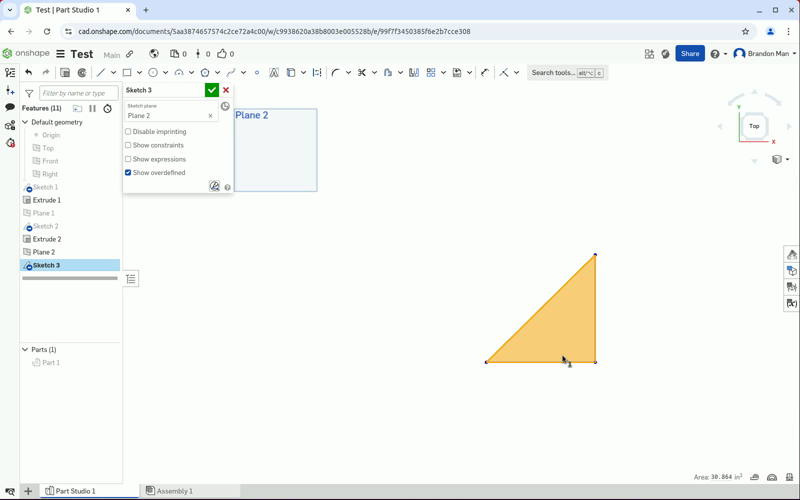
scroll(-6)
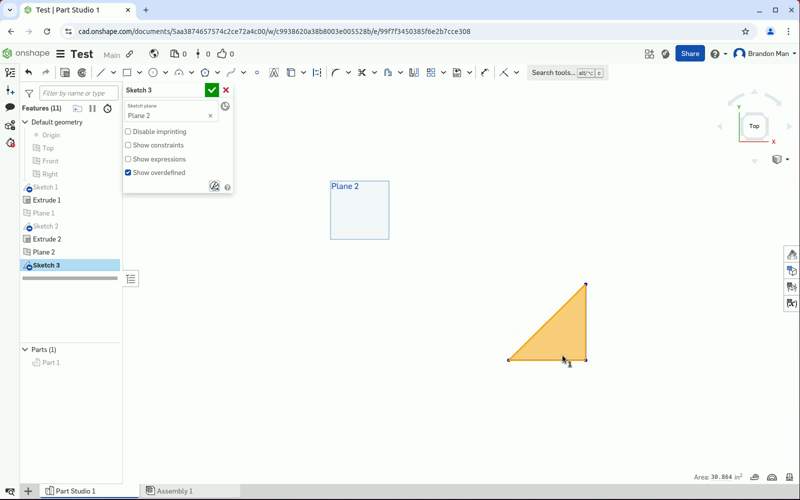
scroll(-6)
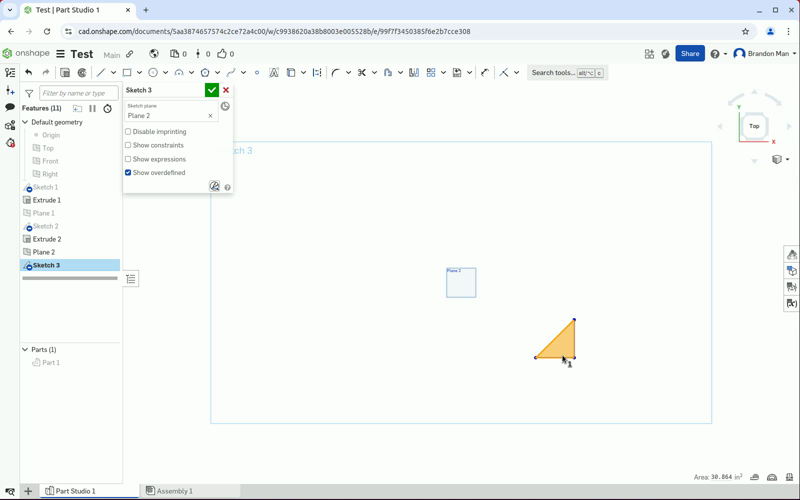
mouse_move(73, 352)
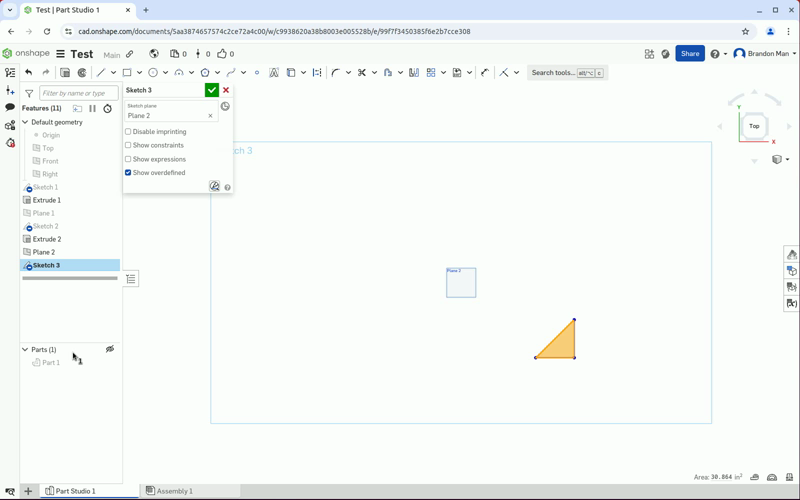
key(shift+y)
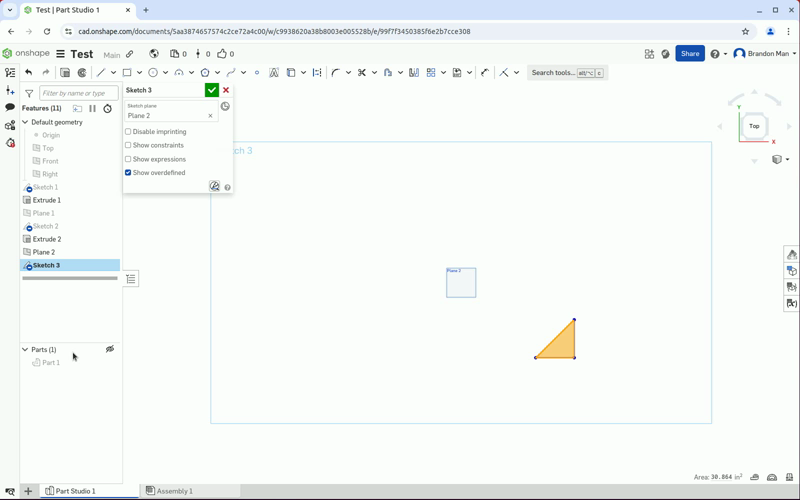
key(shift+e)
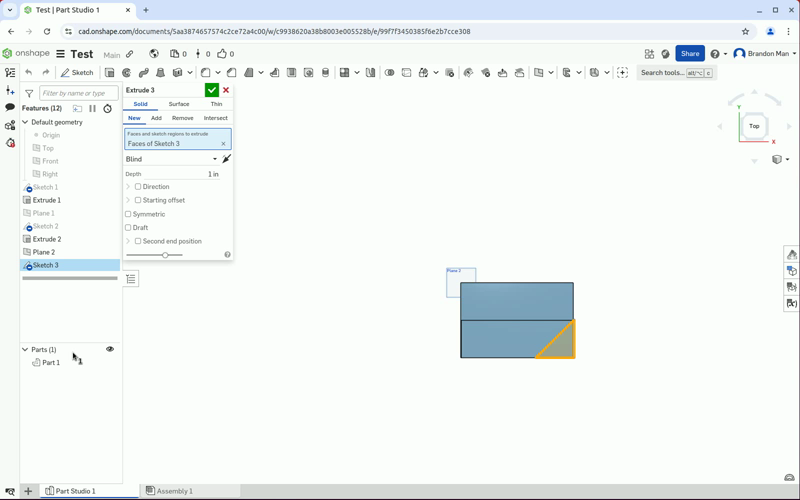
mouse_move(143, 106)
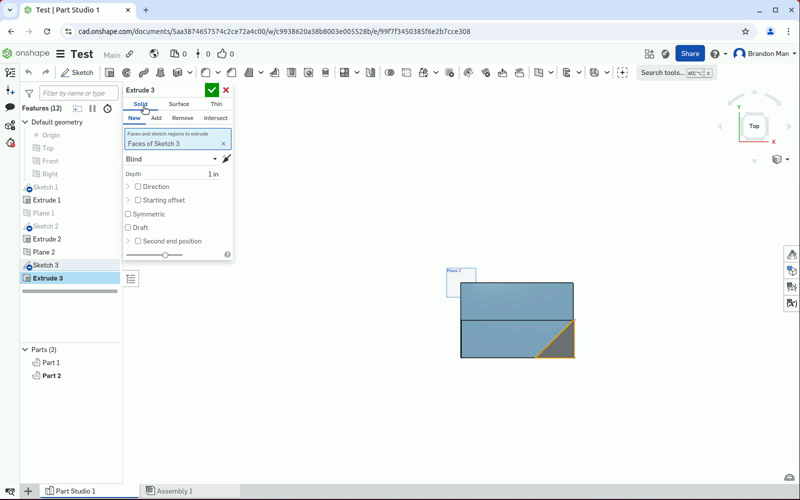
click(143, 106)
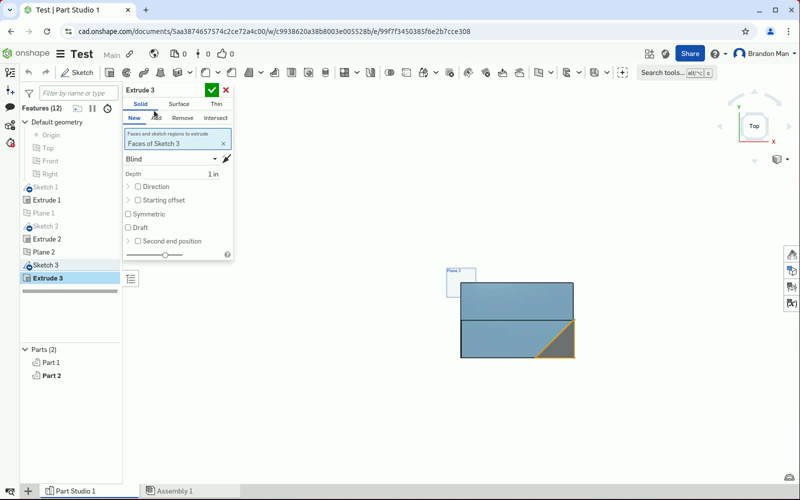
mouse_move(186, 120)
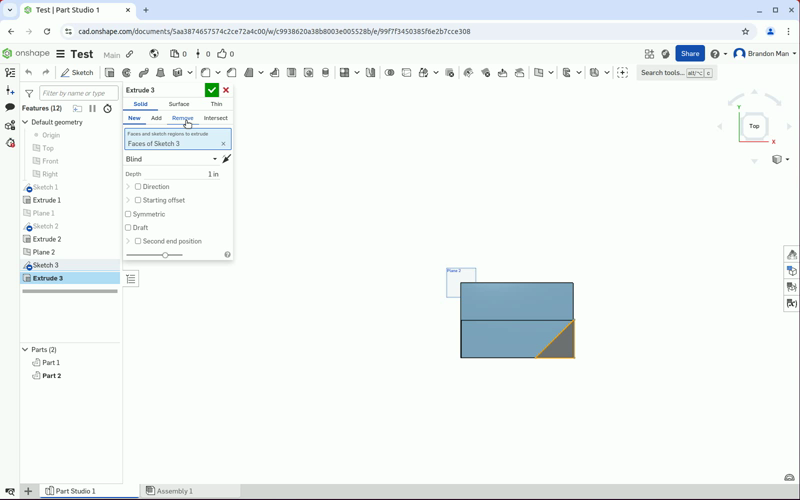
click(186, 120)
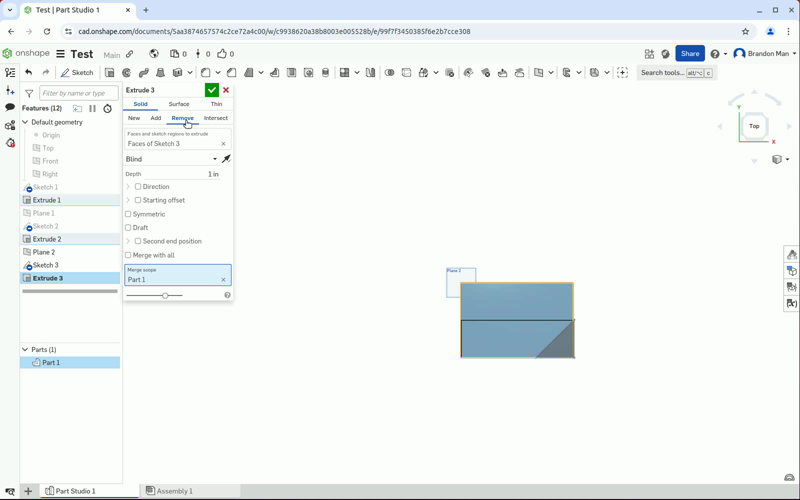
key(tab, 4)
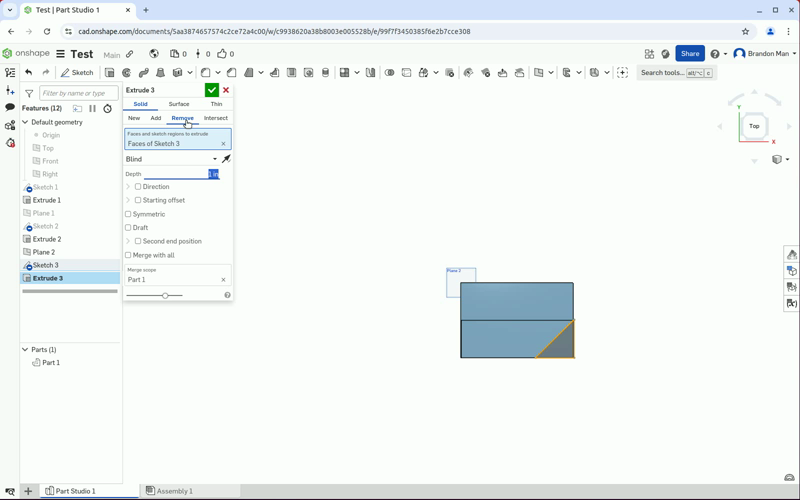
text(15.405)
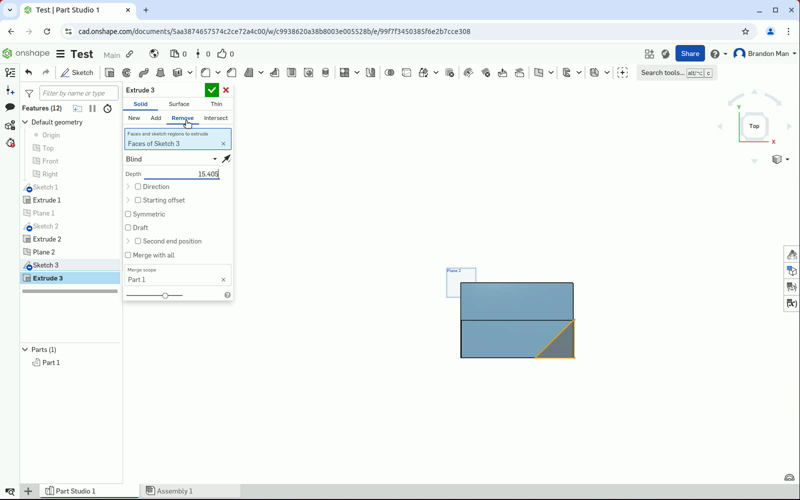
key(tab, 6)
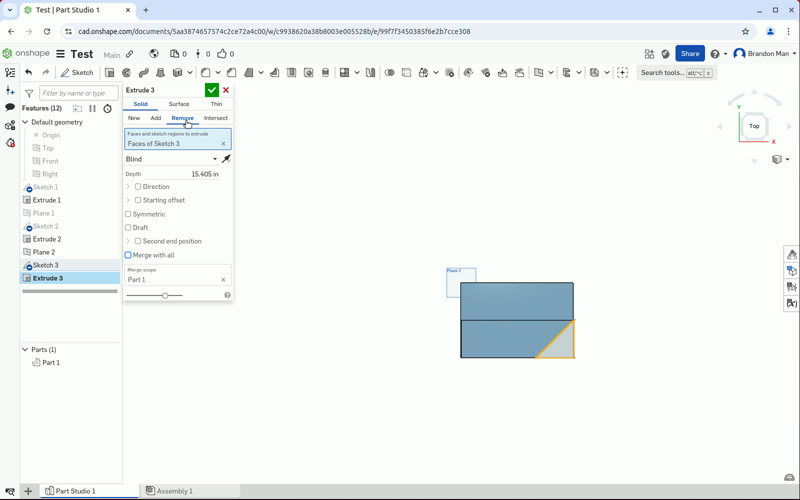
key(space)
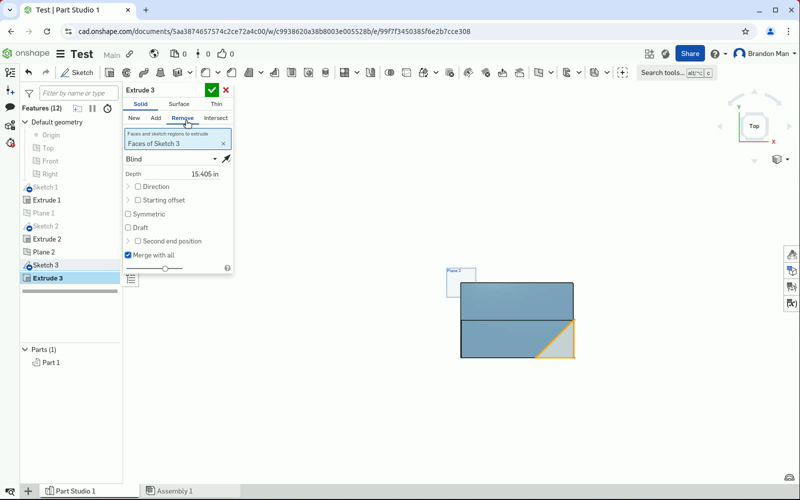
key(enter)
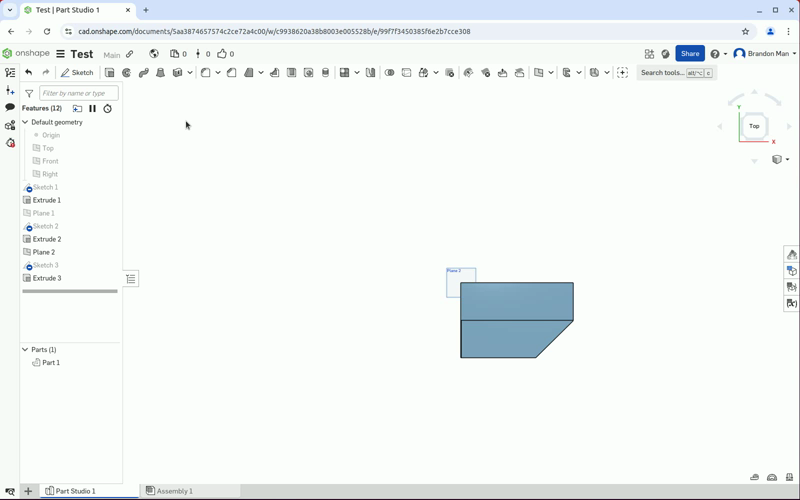
key(shift+h)
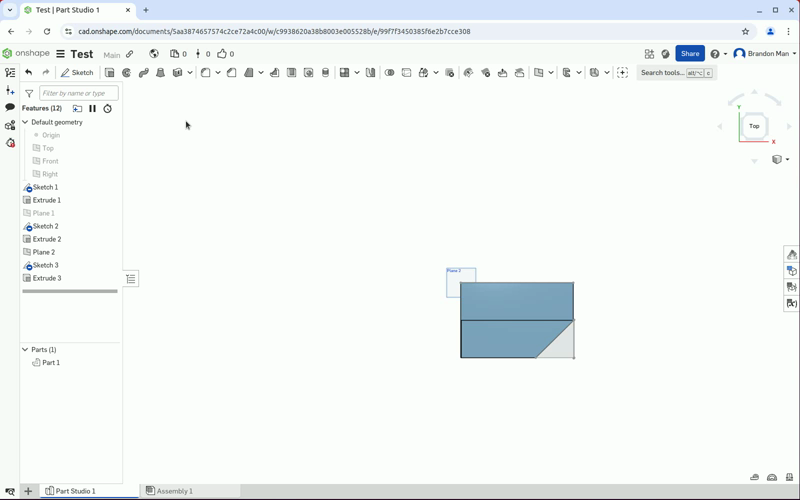
key(shift+h)
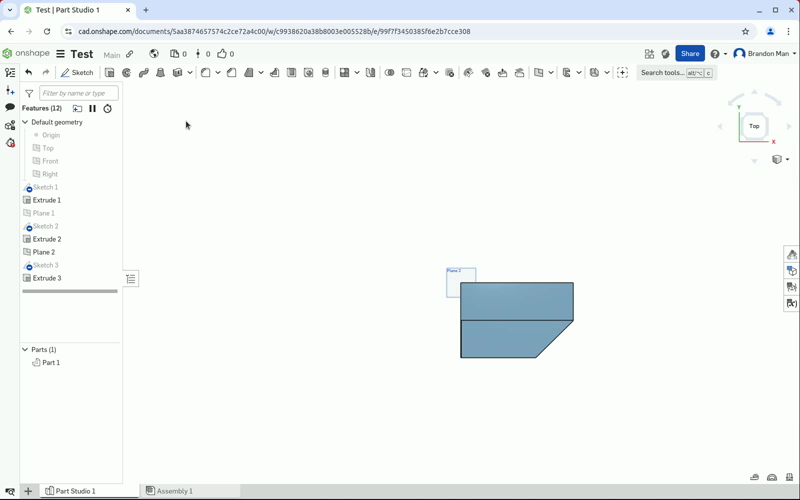
mouse_move(73, 189)
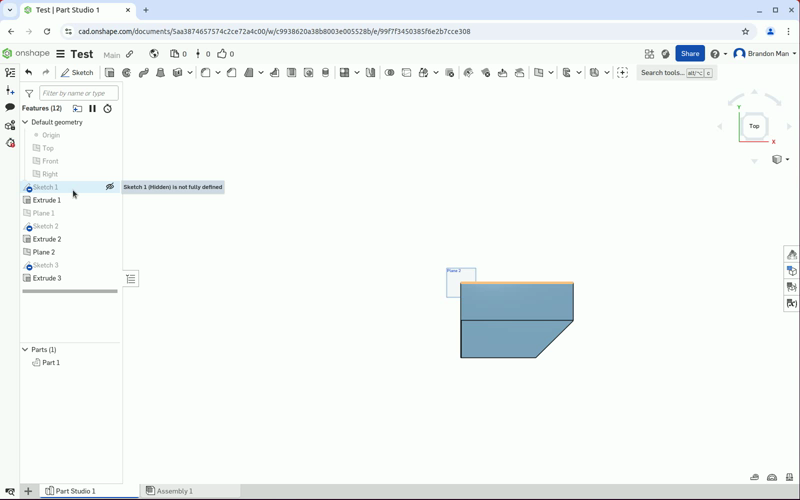
click(73, 189)
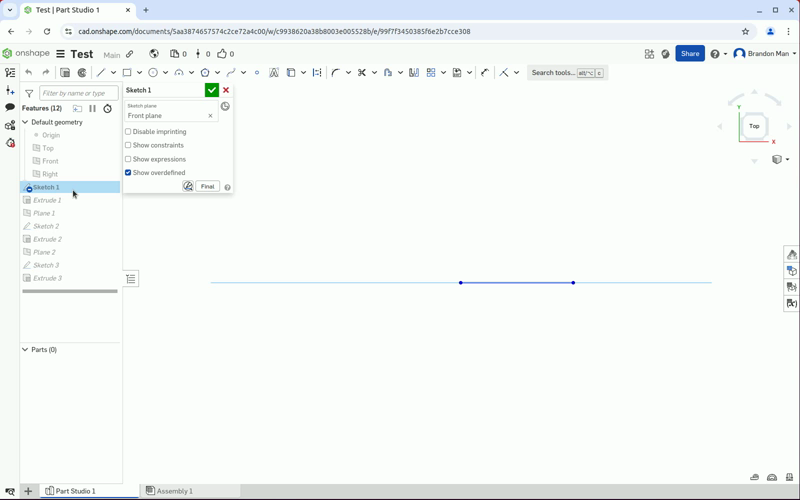
mouse_move(229, 92)
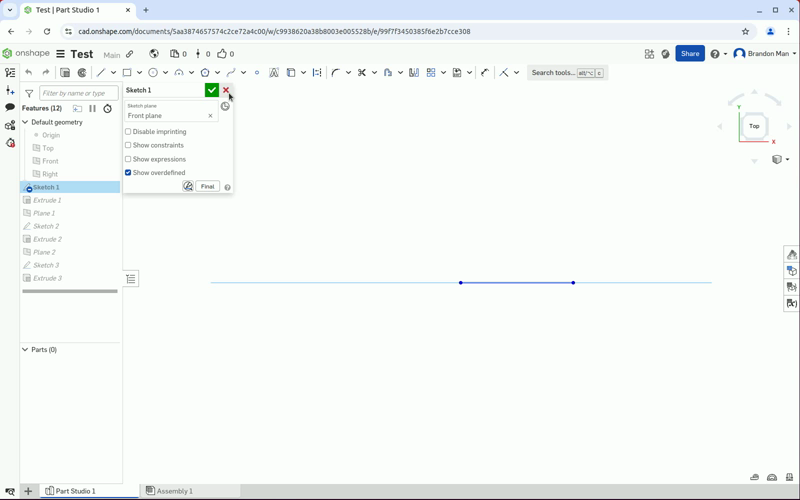
click(229, 92)
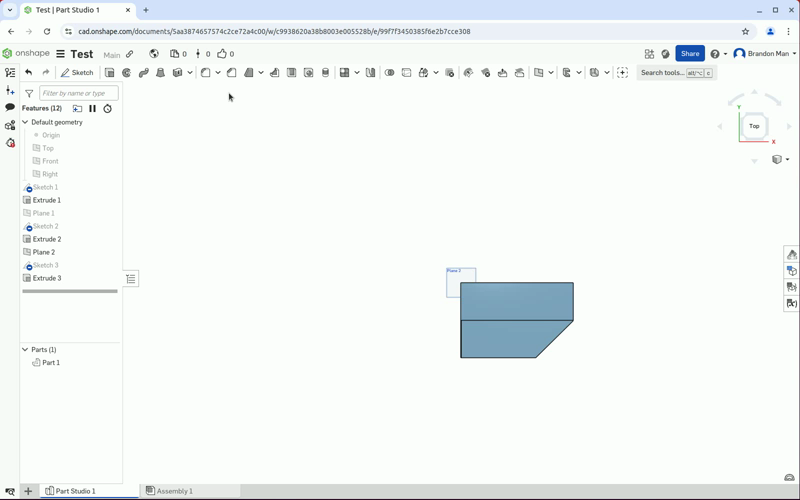
mouse_move(73, 352)
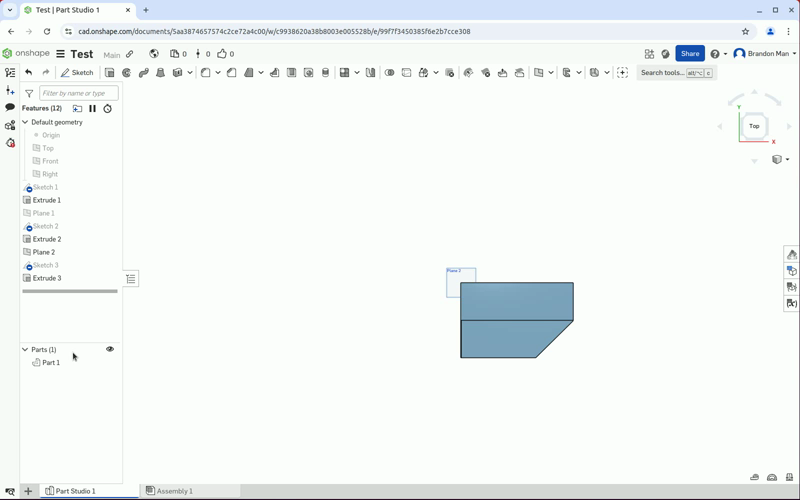
key(y)
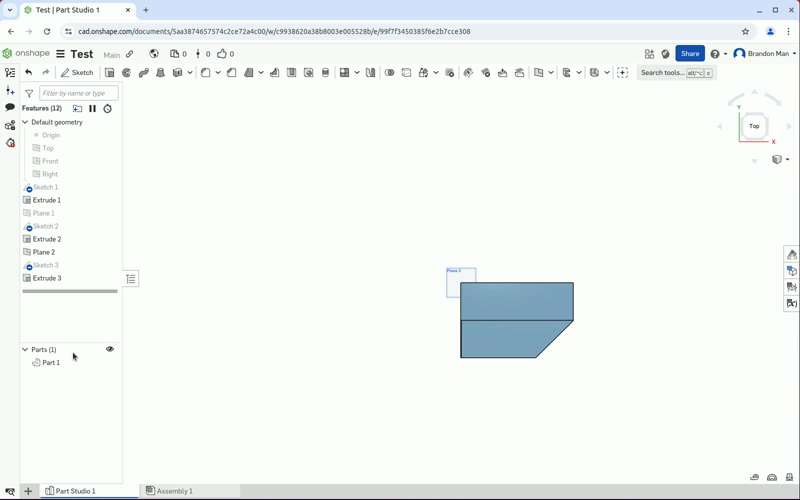
key(shift+p)
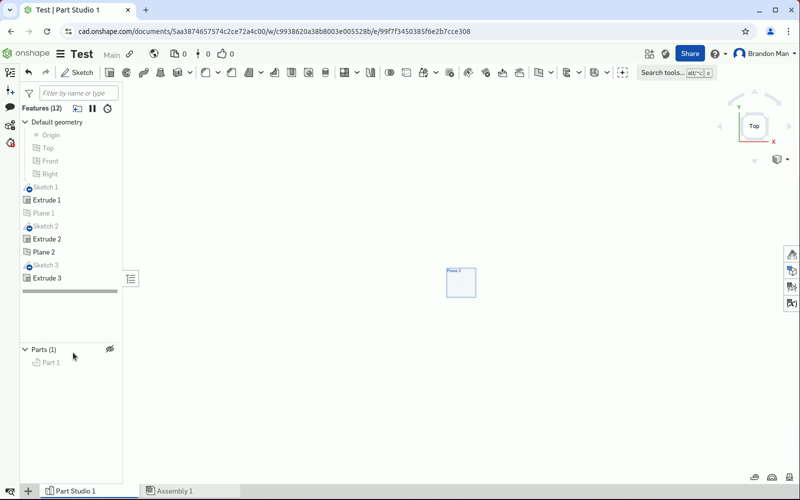
key(space)
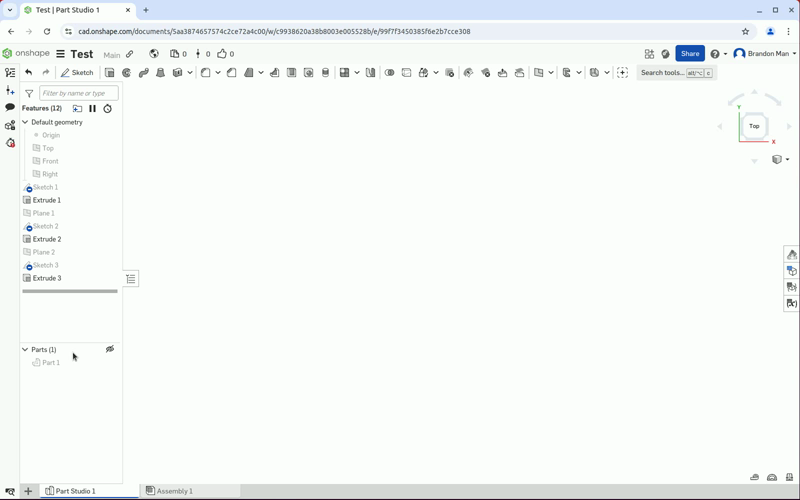
key_down(shift)
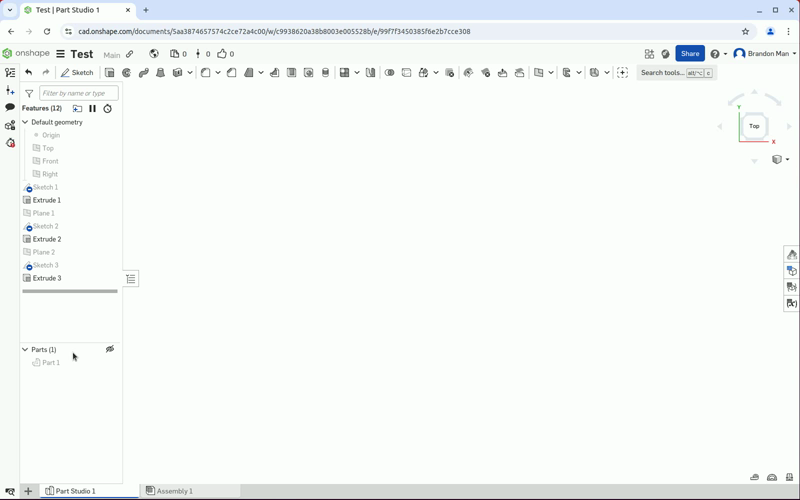
key(up)
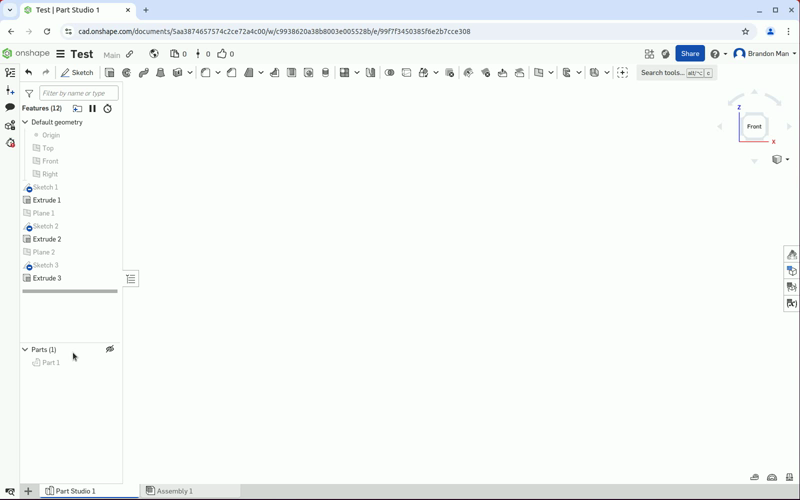
key_up(shift)
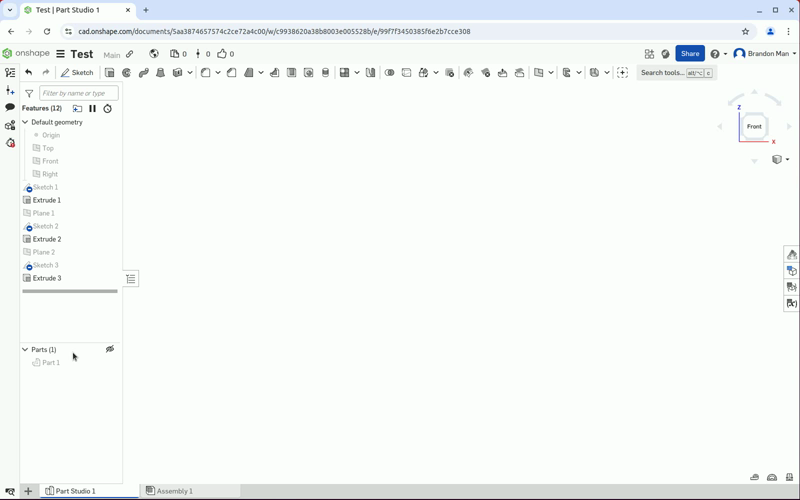
mouse_move(73, 352)
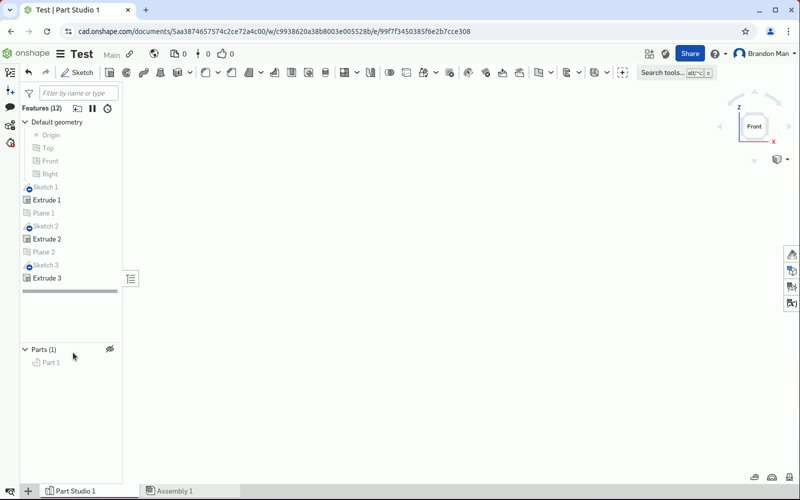
key(shift+y)
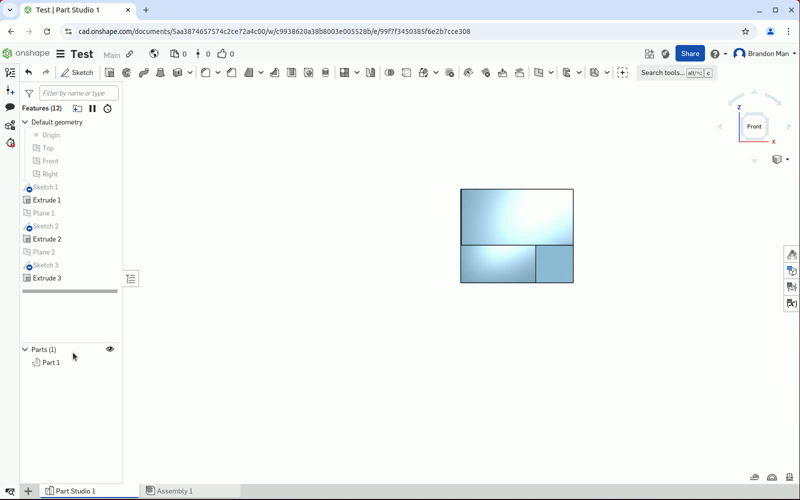
mouse_move(541, 75)
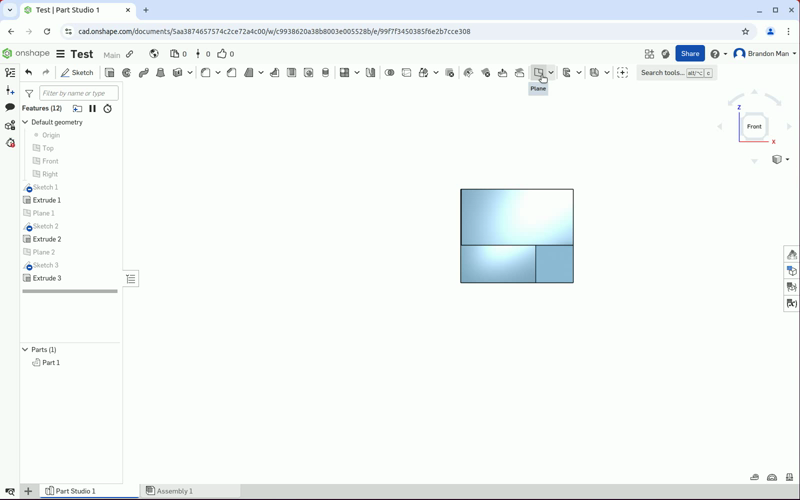
click(541, 75)
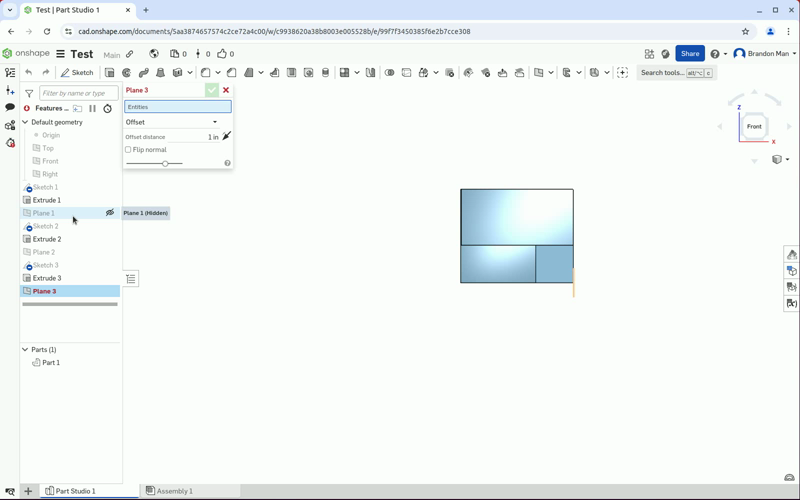
scroll(3)
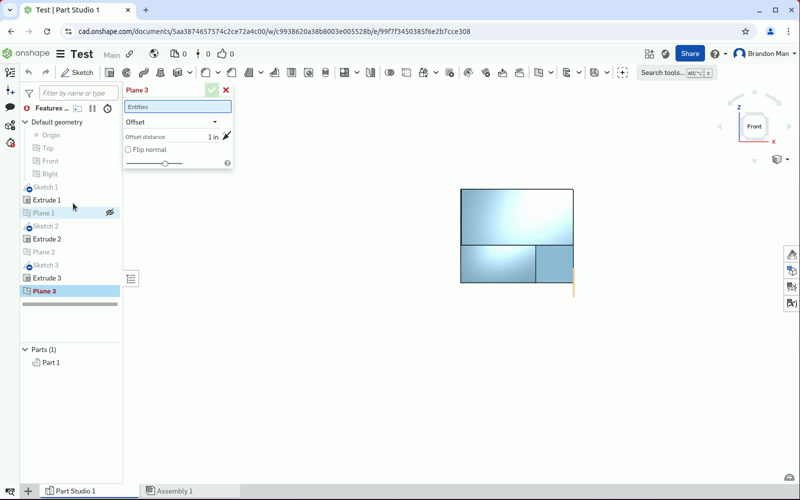
mouse_move(73, 163)
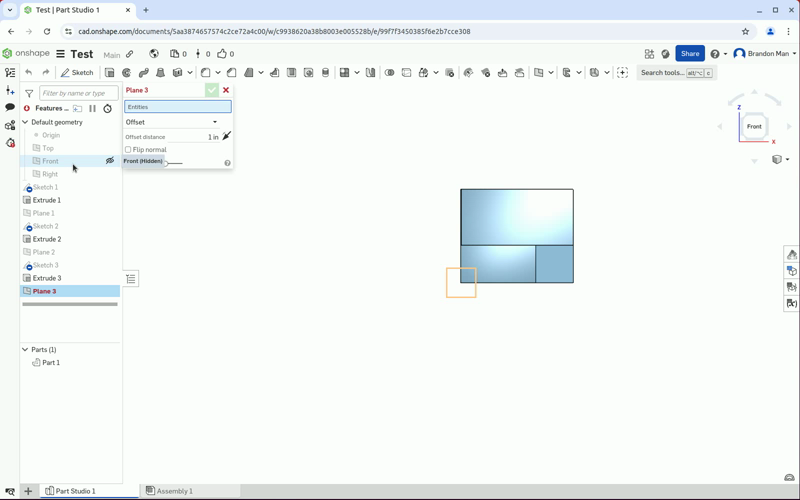
click(73, 163)
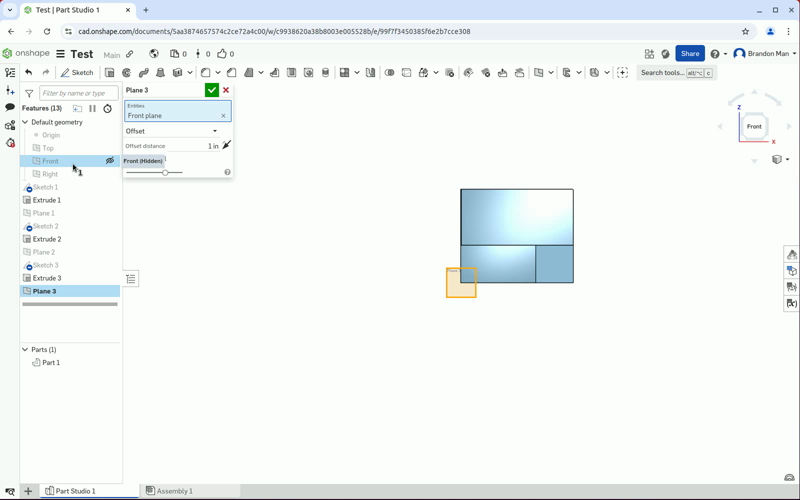
key(tab, 2)
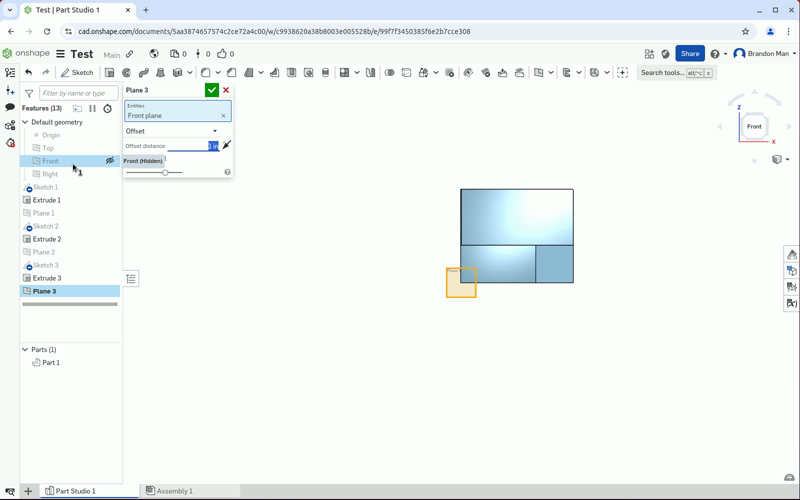
text(7.703)
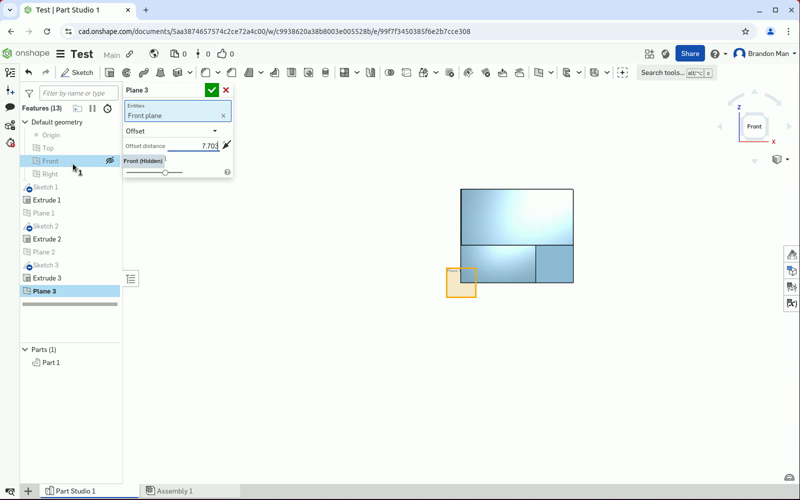
key(enter, 2)
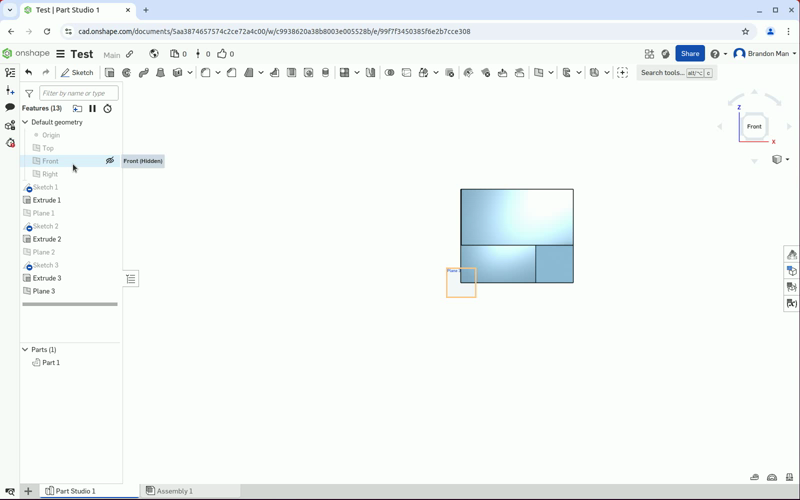
key(shift+s)
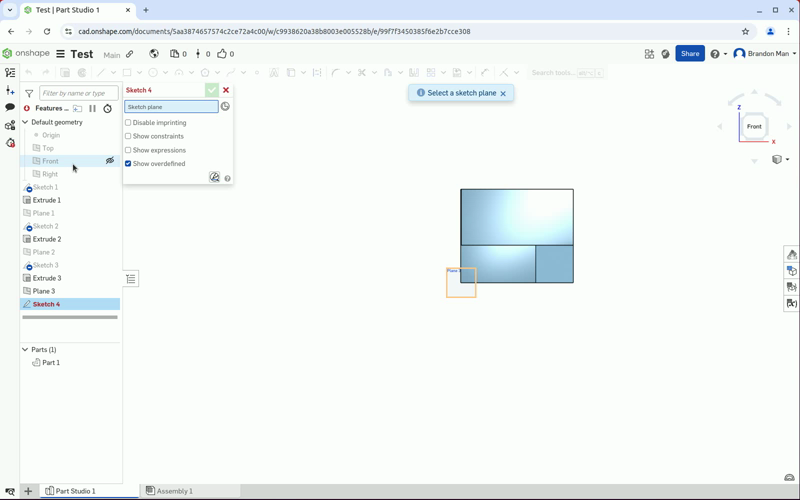
mouse_move(73, 293)
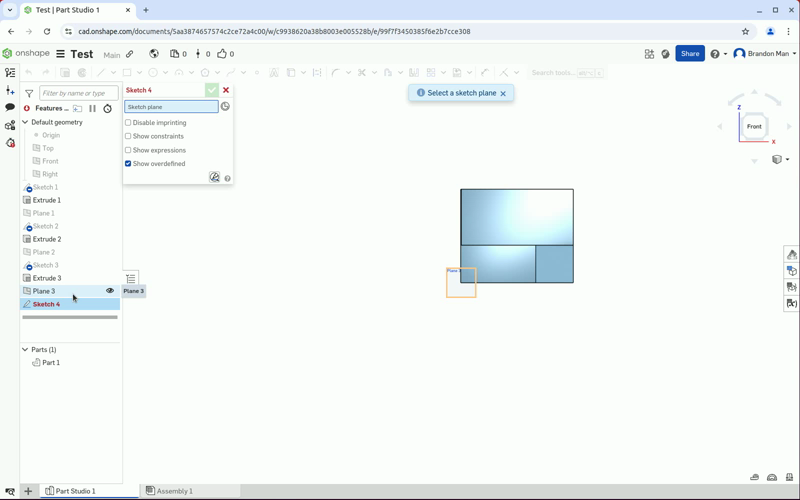
click(73, 293)
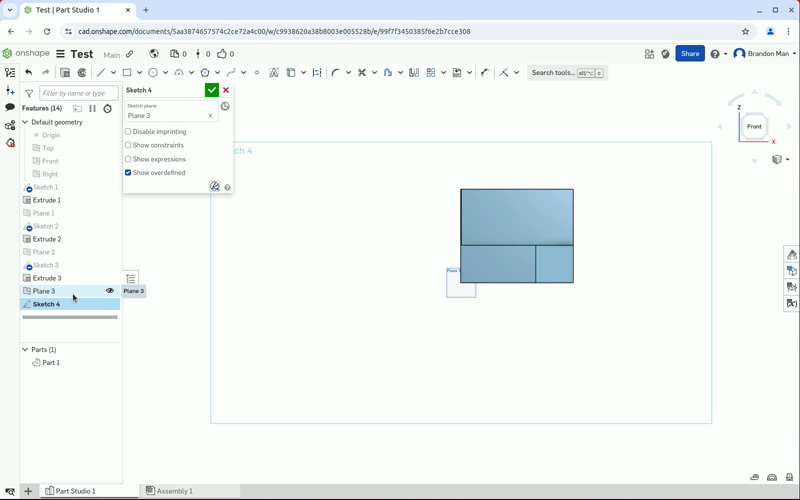
mouse_move(73, 352)
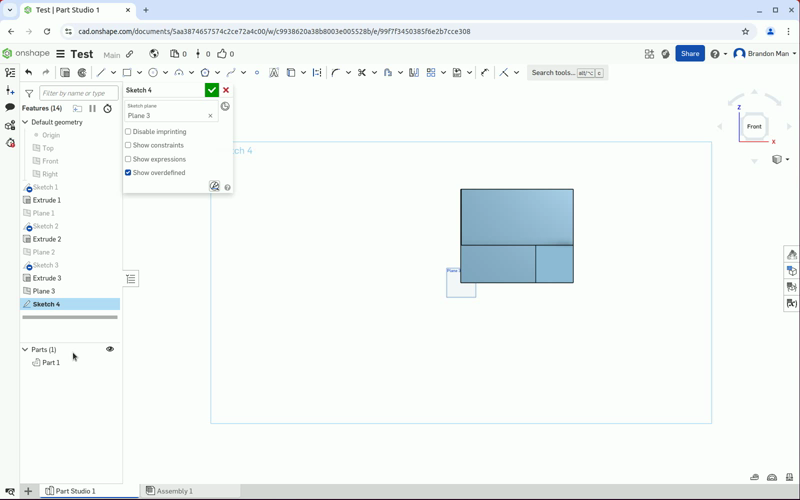
key(y)
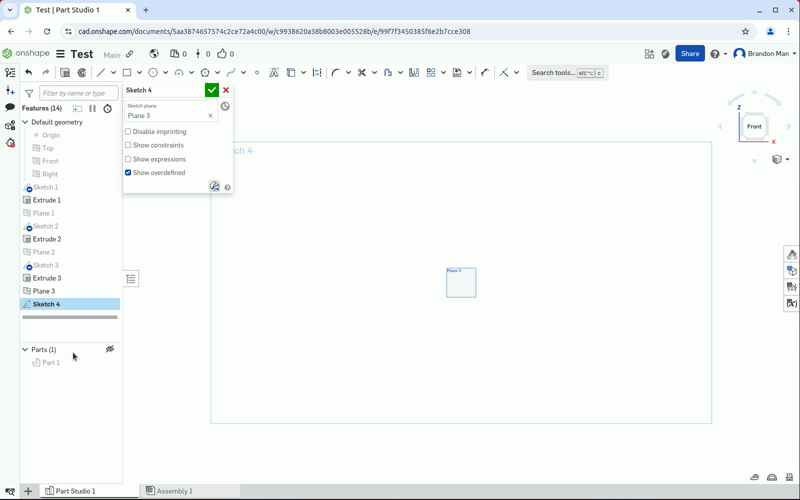
key(l)
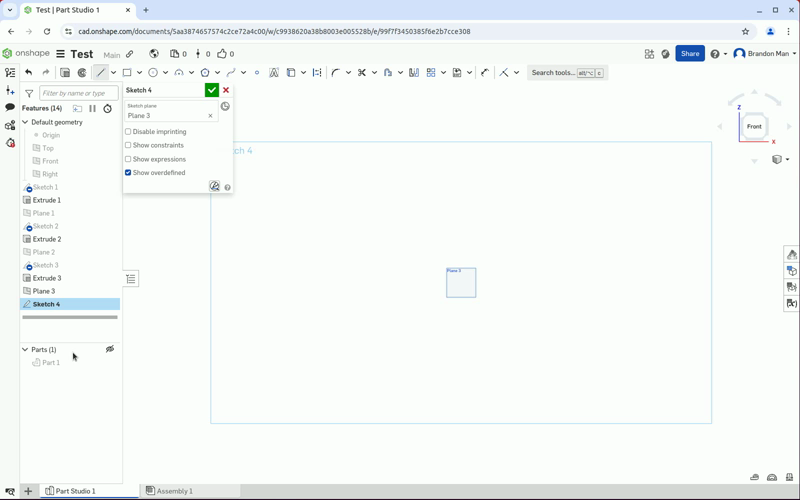
key_down(shift)
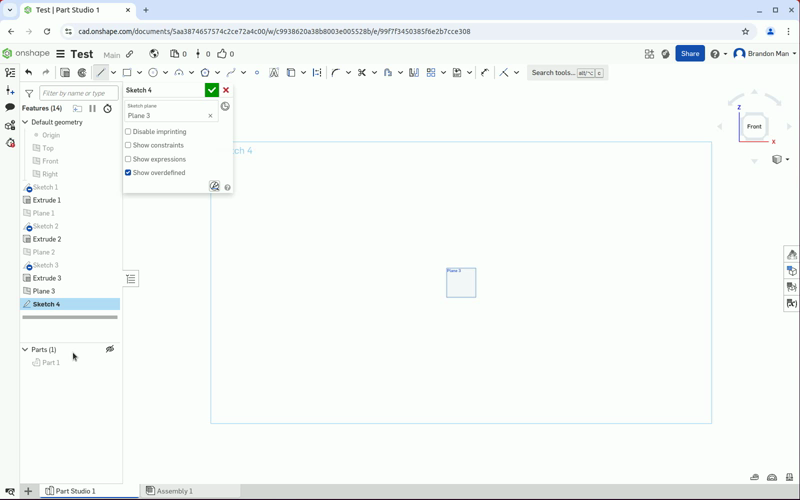
mouse_move(535, 189)
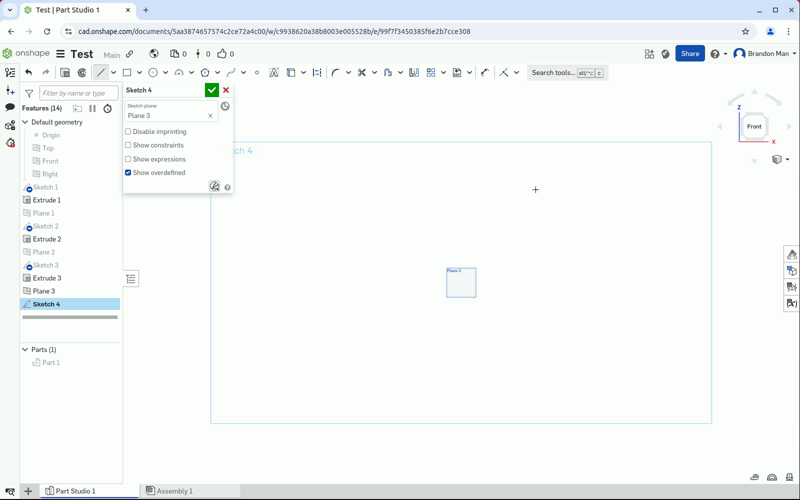
click(535, 189)
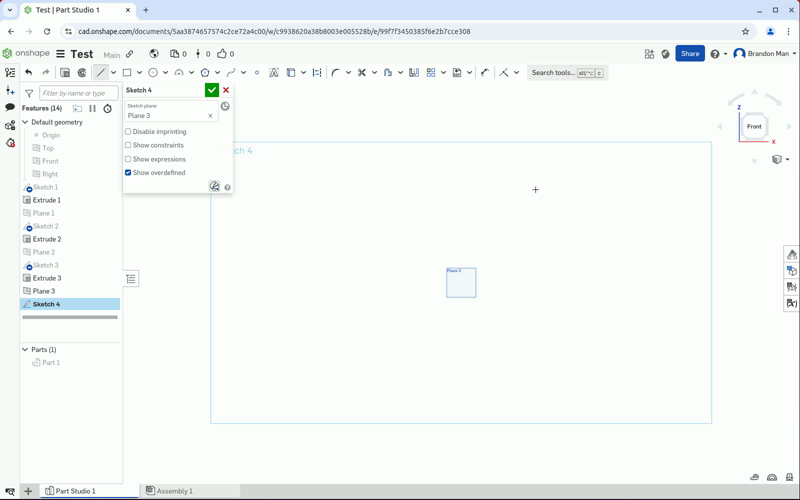
key_up(shift)
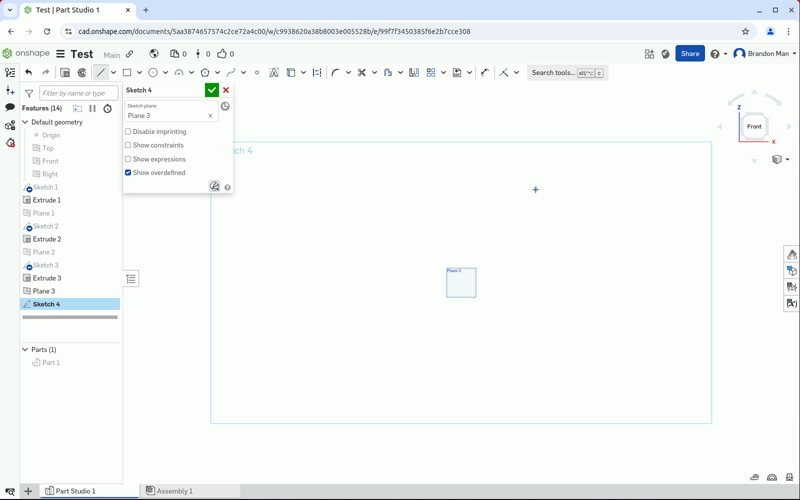
key_down(shift)
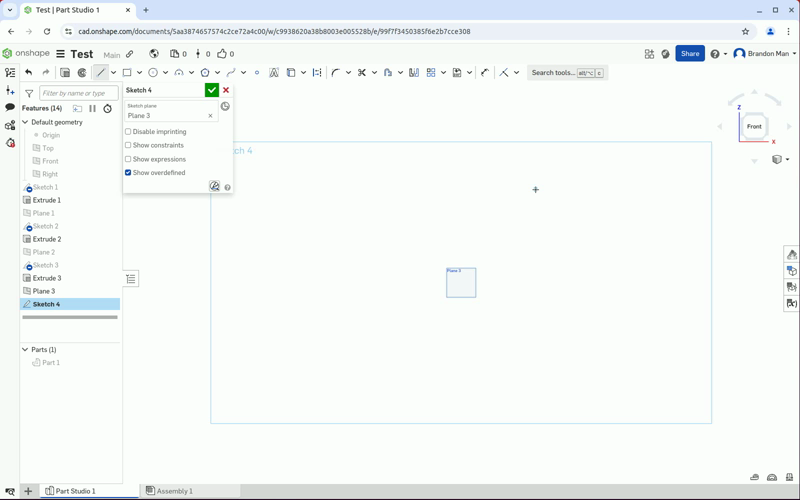
mouse_move(573, 246)
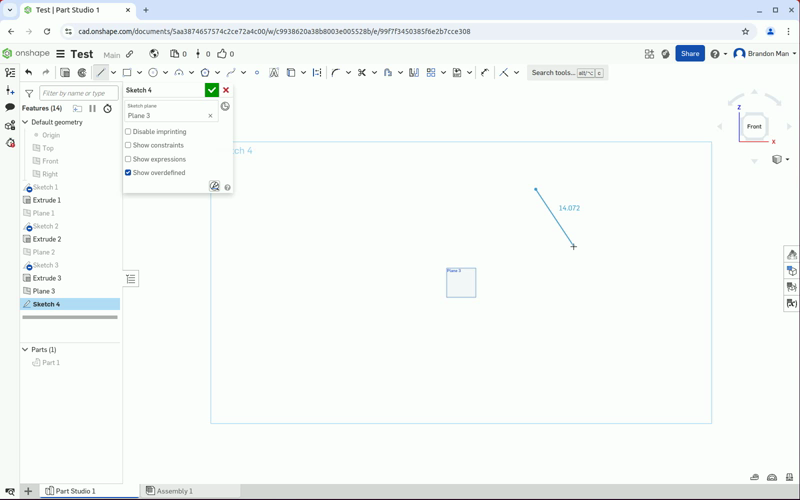
click(573, 246)
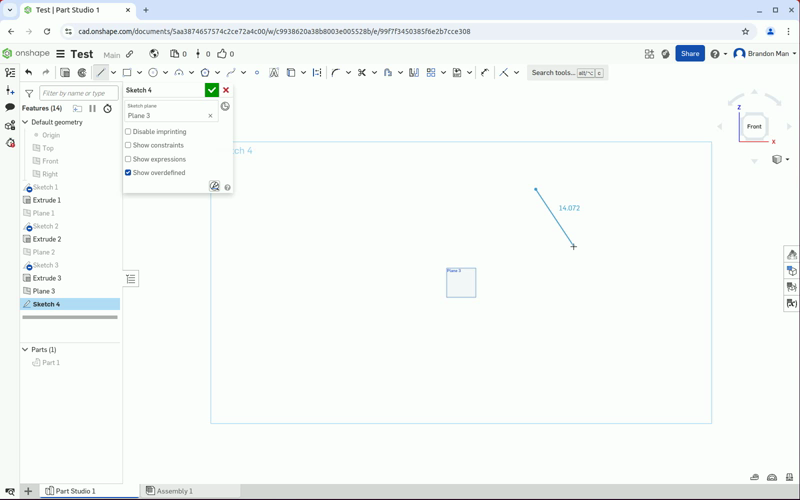
key_up(shift)
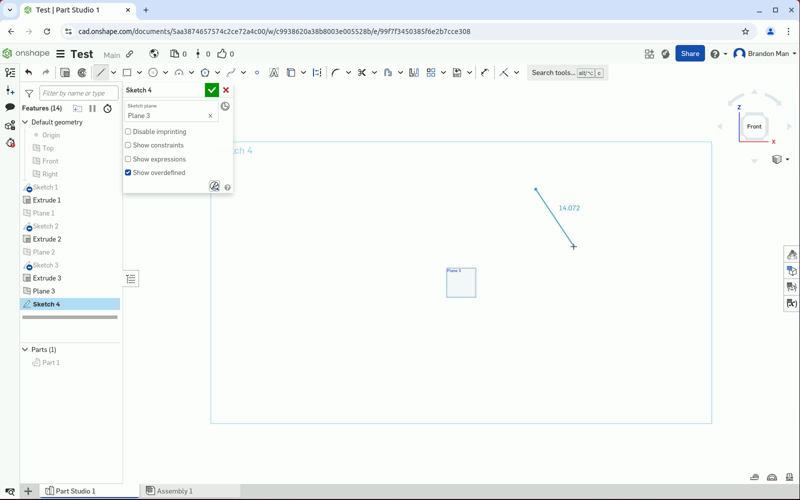
key_down(shift)
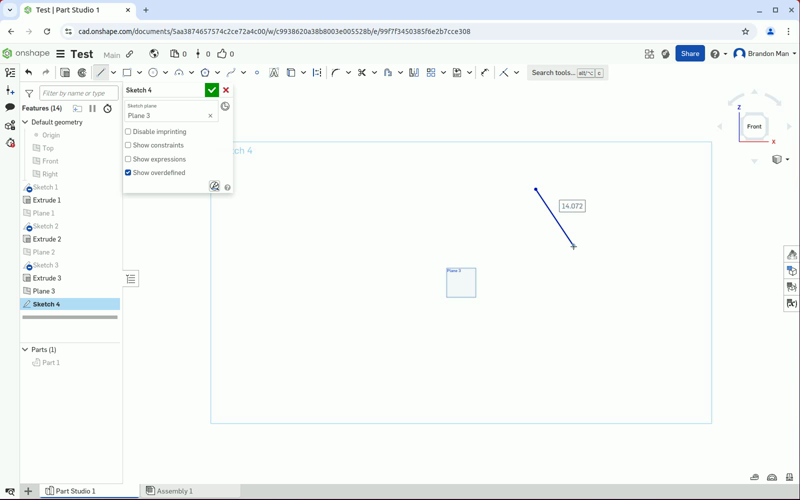
mouse_move(589, 246)
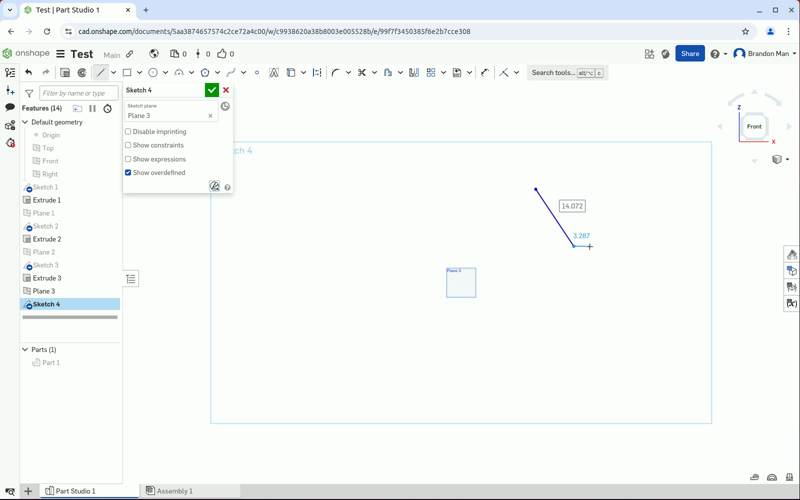
mouse_move(573, 189)
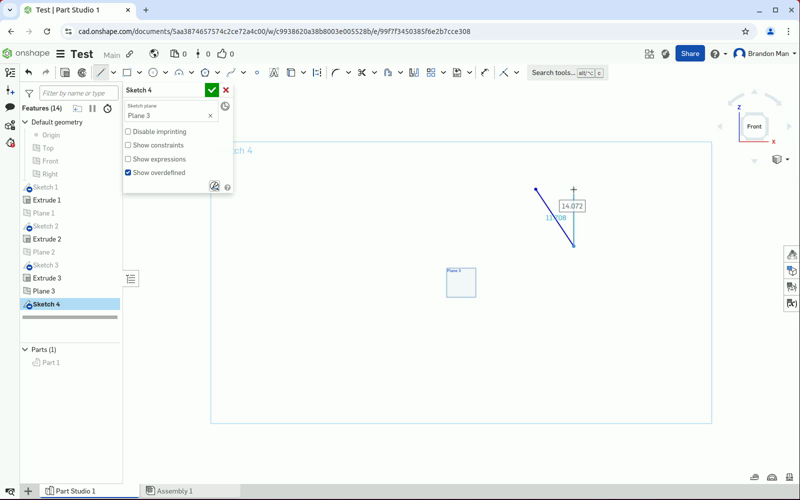
click(573, 189)
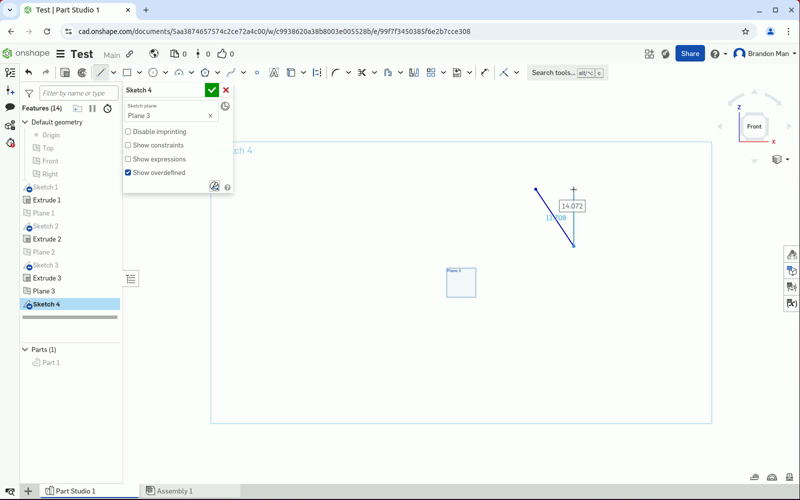
key_up(shift)
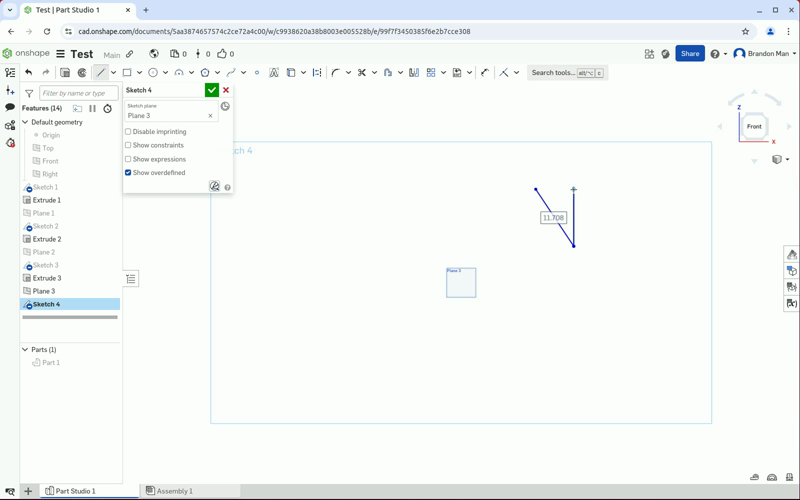
mouse_move(589, 189)
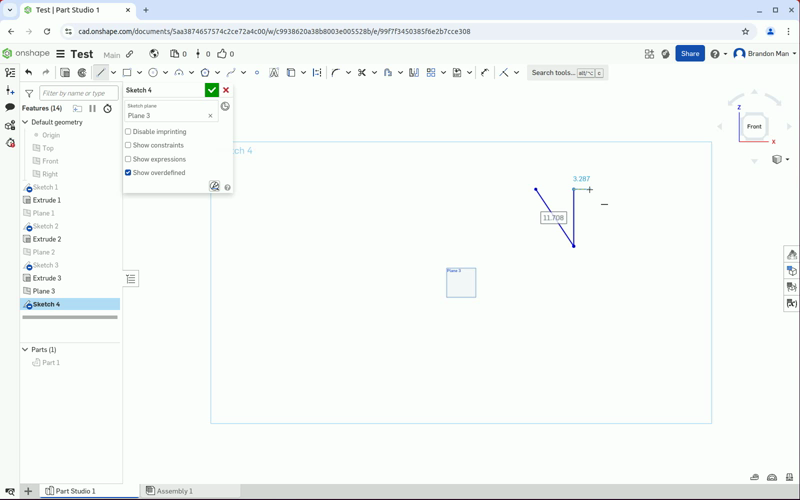
key_down(shift)
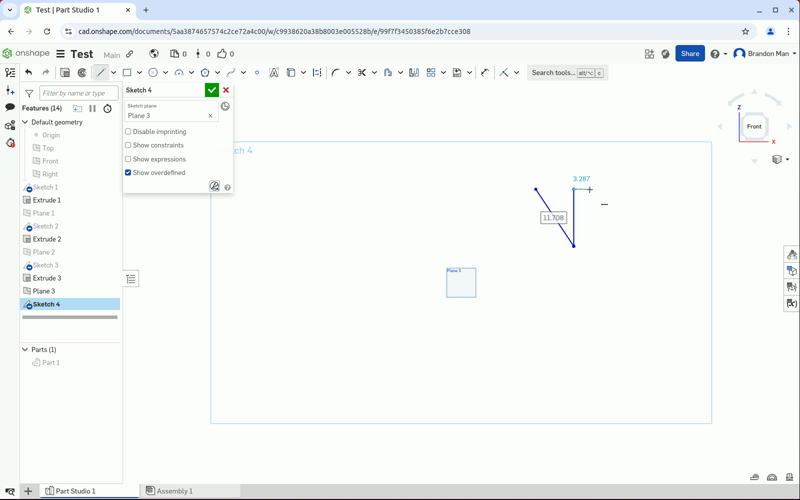
mouse_move(535, 189)
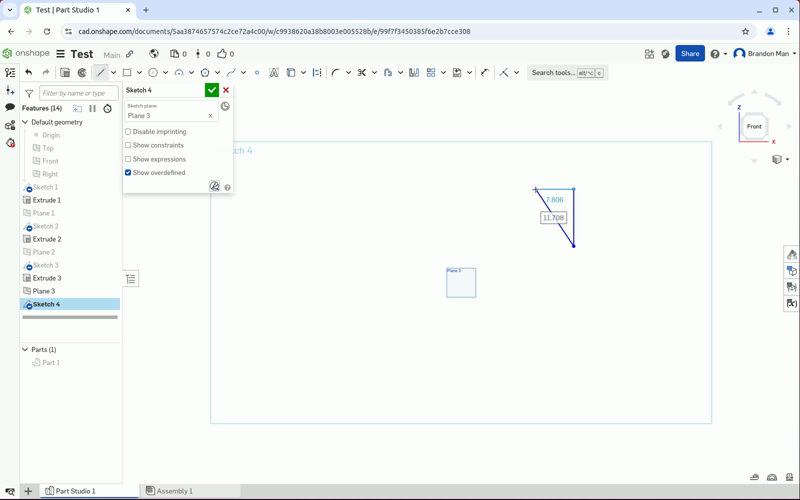
key_up(shift)
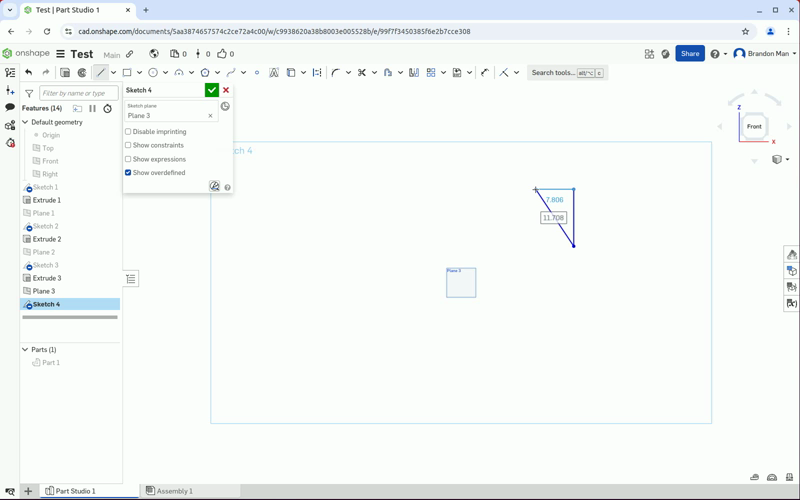
click(535, 189)
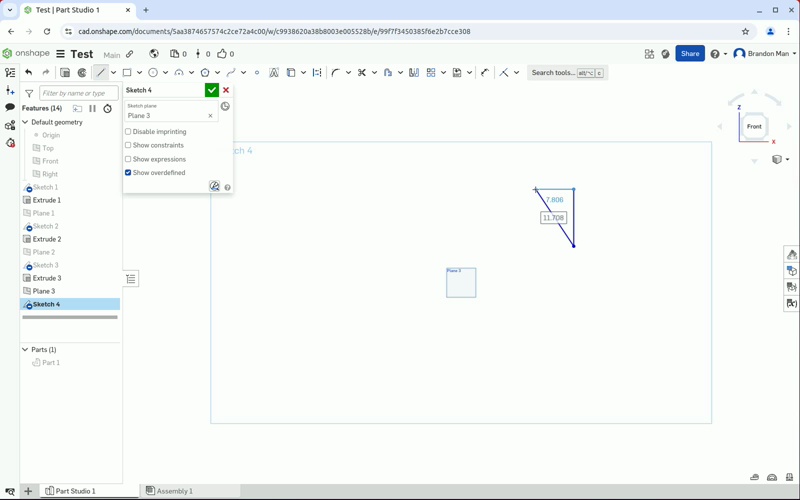
key(esc)
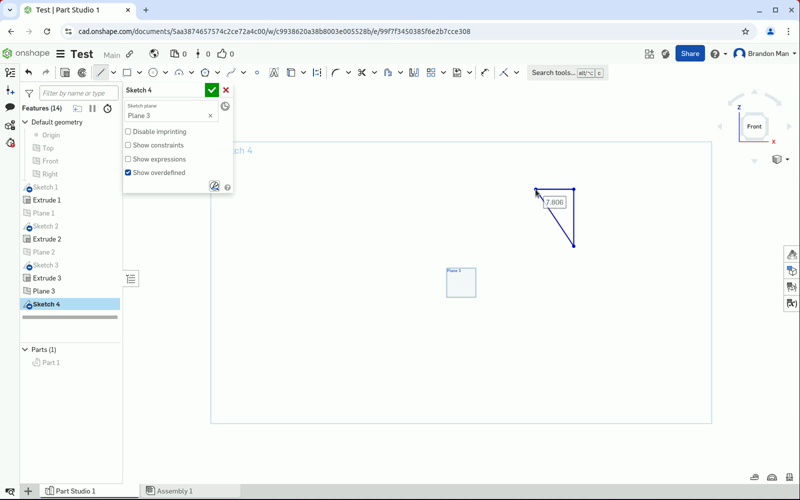
mouse_move(561, 223)
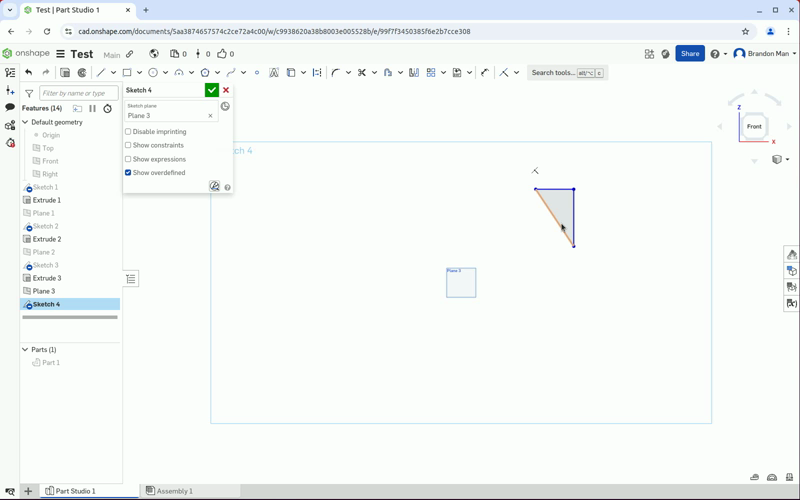
scroll(6)
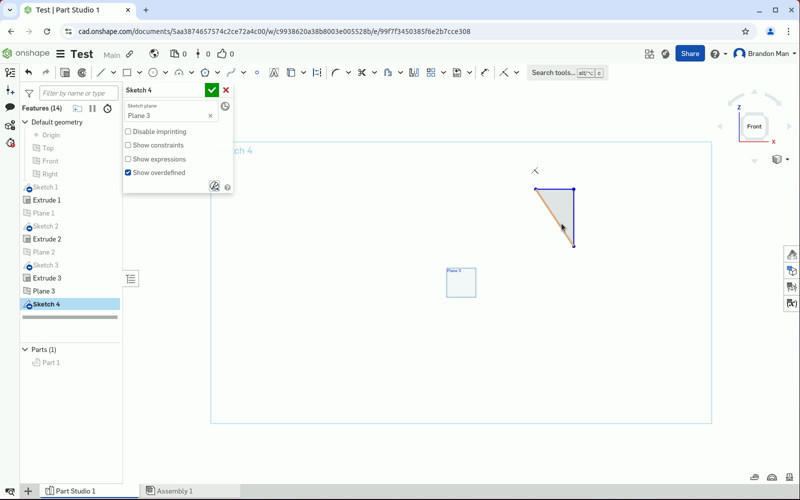
scroll(6)
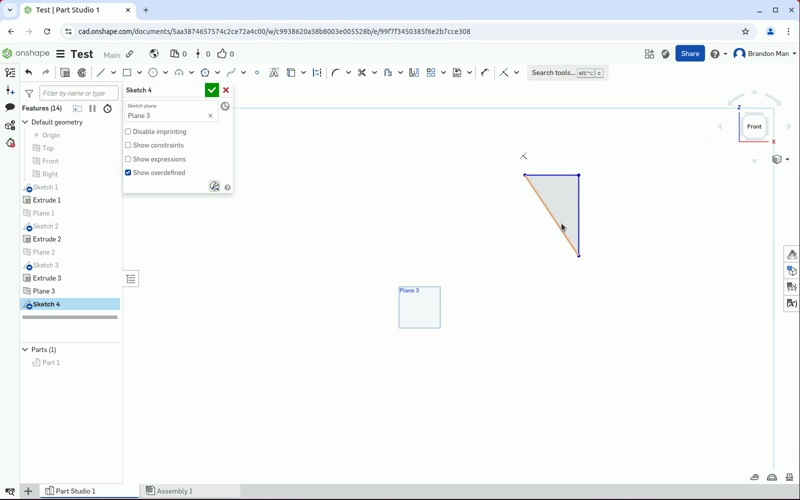
scroll(6)
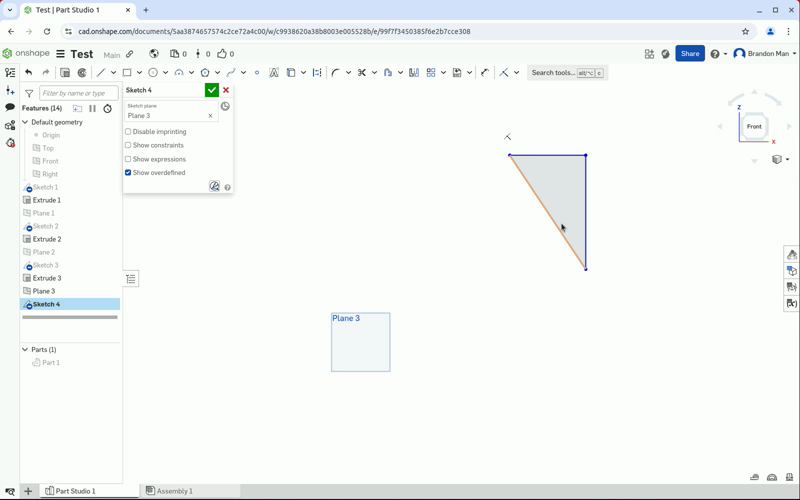
scroll(6)
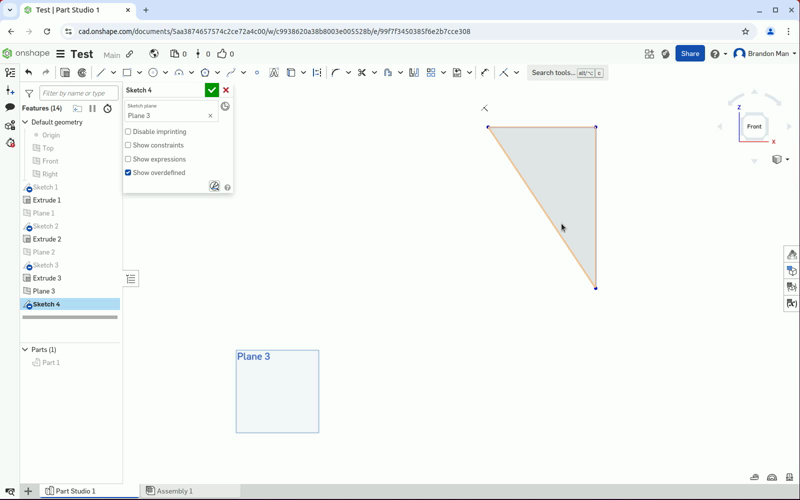
scroll(6)
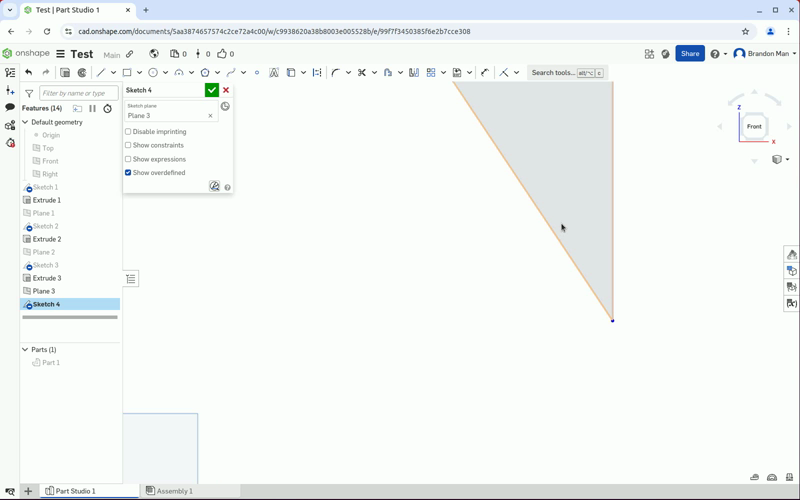
scroll(6)
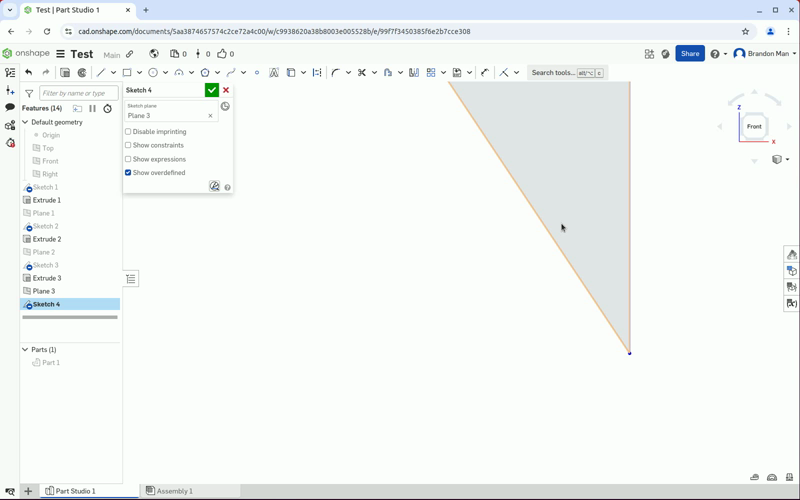
scroll(6)
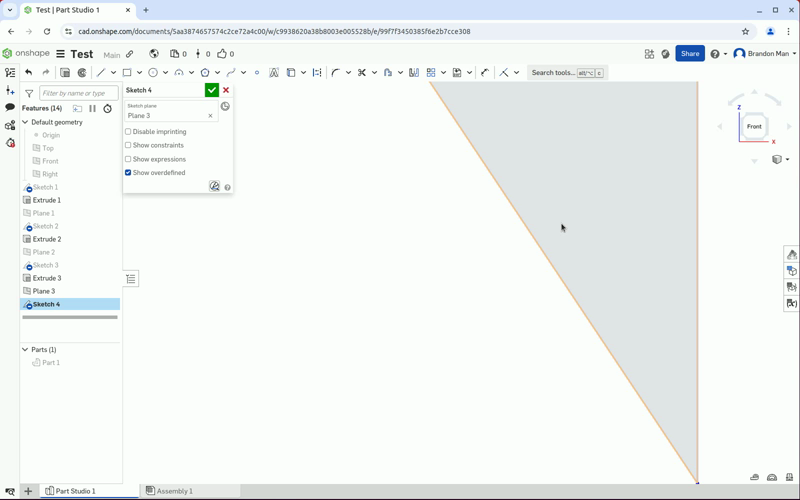
click(561, 223)
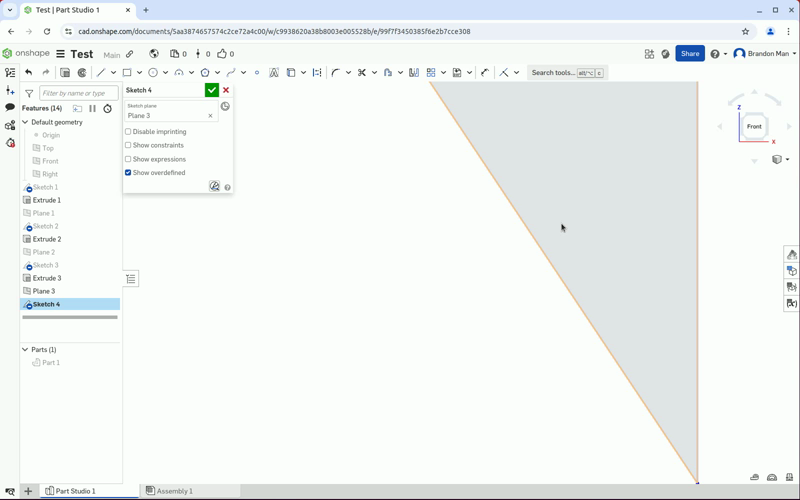
scroll(-6)
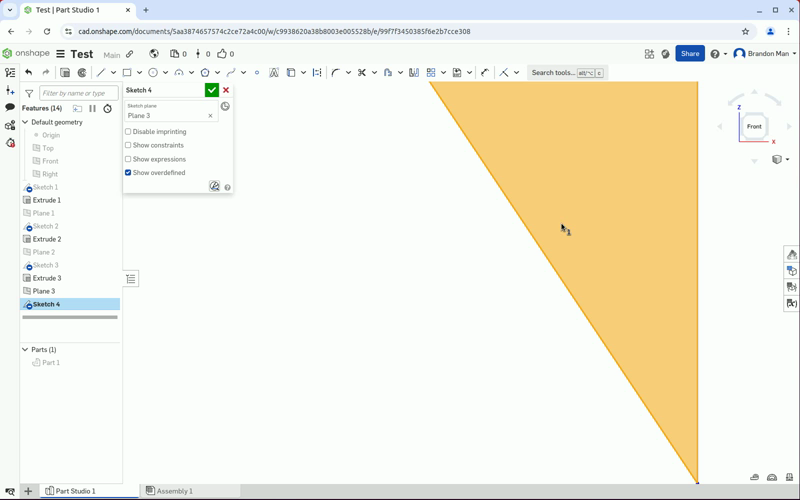
scroll(-6)
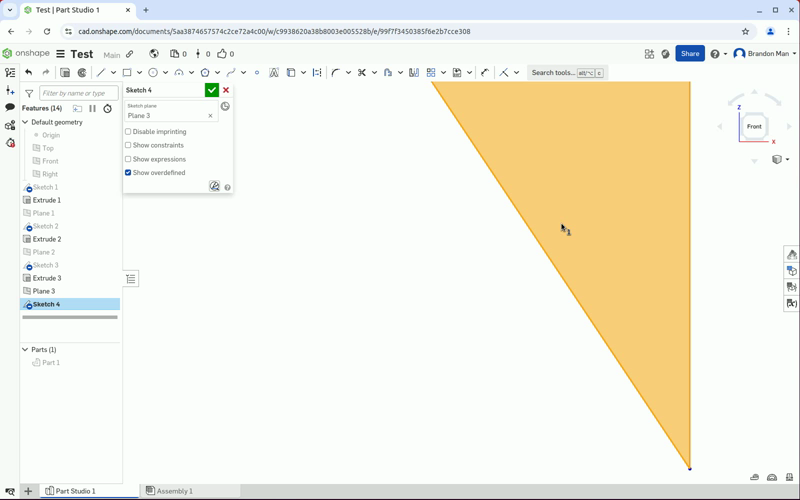
scroll(-6)
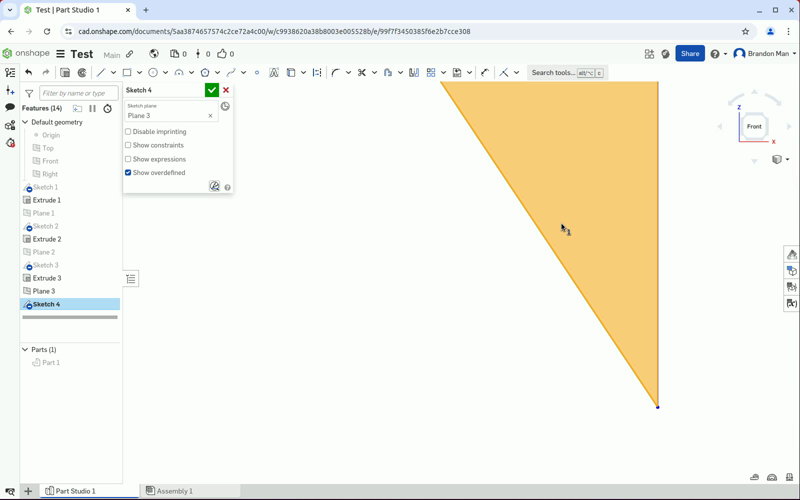
scroll(-6)
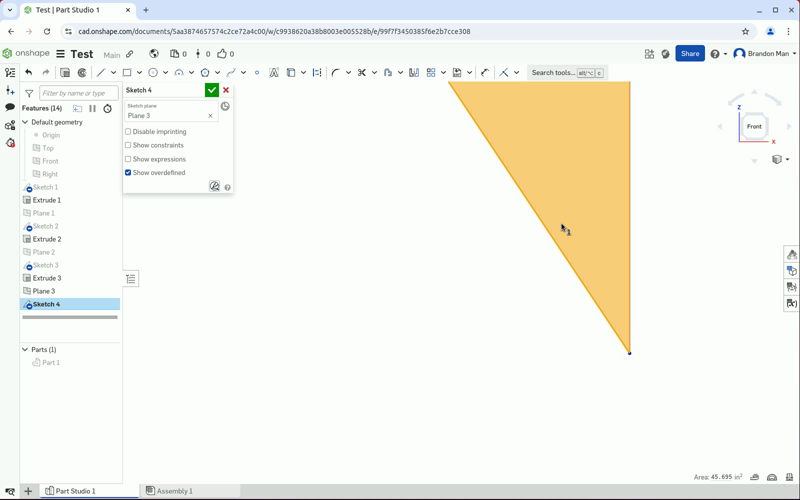
scroll(-6)
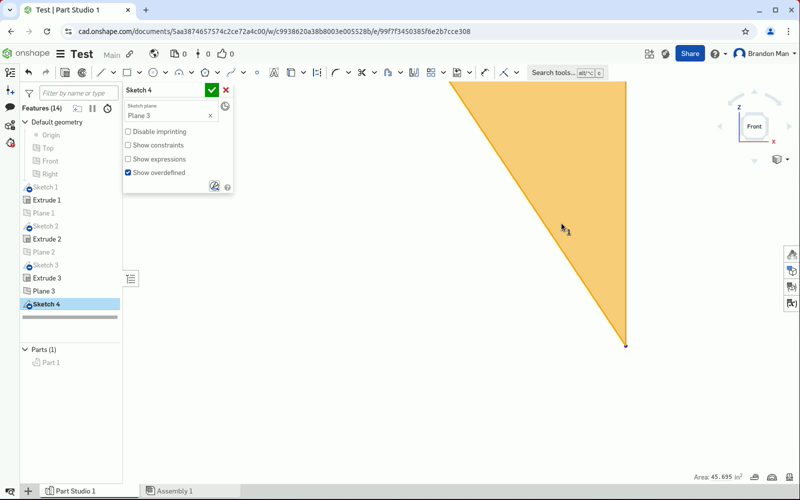
scroll(-6)
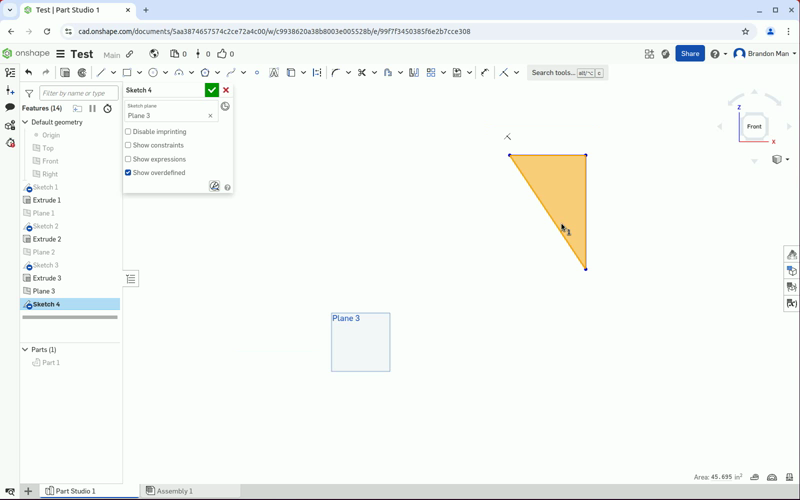
scroll(-6)
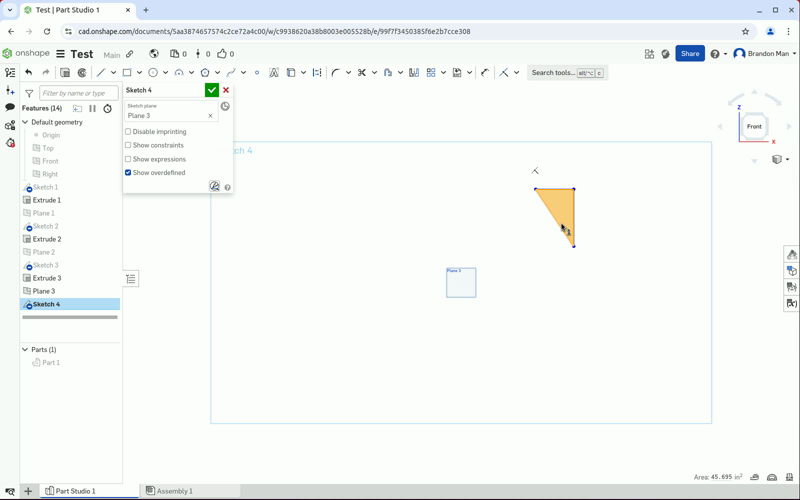
mouse_move(73, 352)
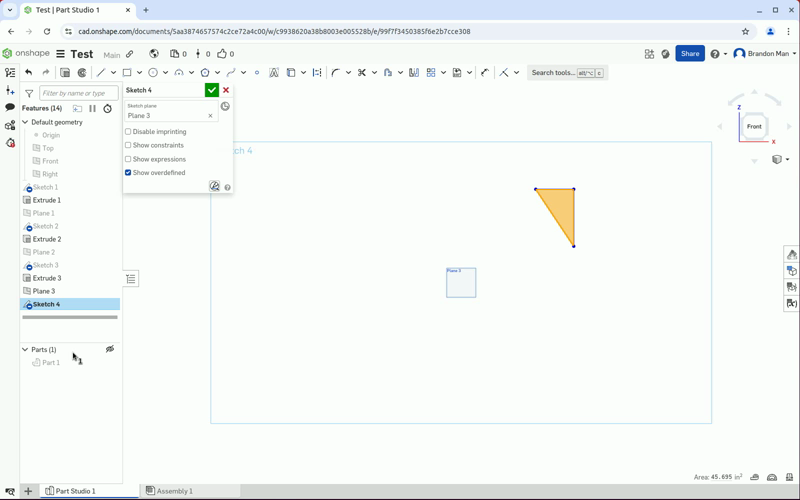
key(shift+y)
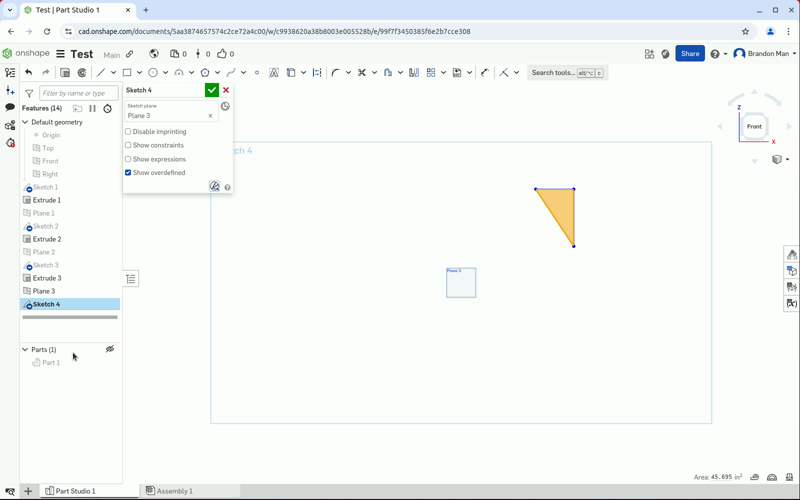
key(shift+e)
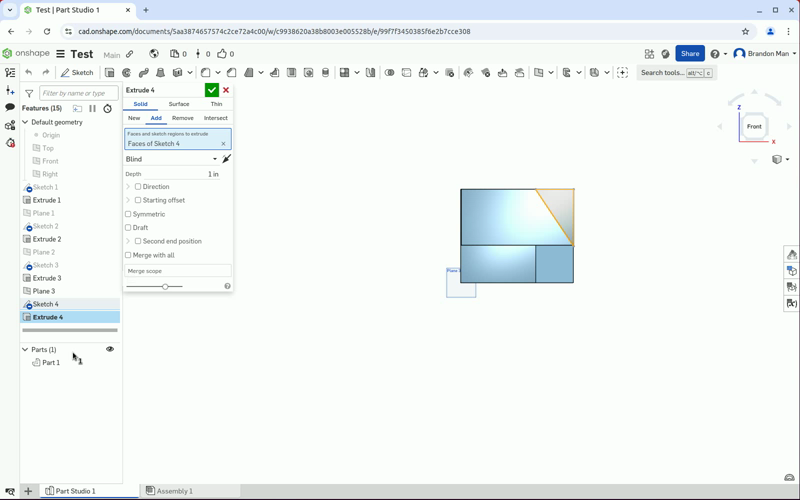
mouse_move(143, 106)
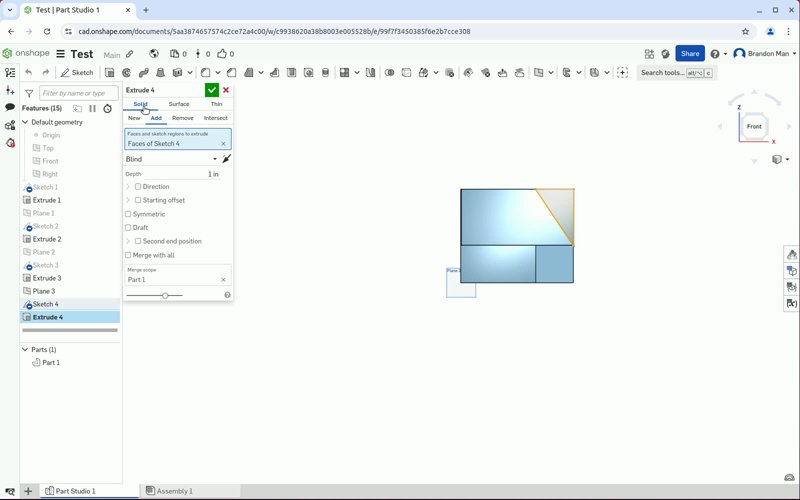
click(143, 106)
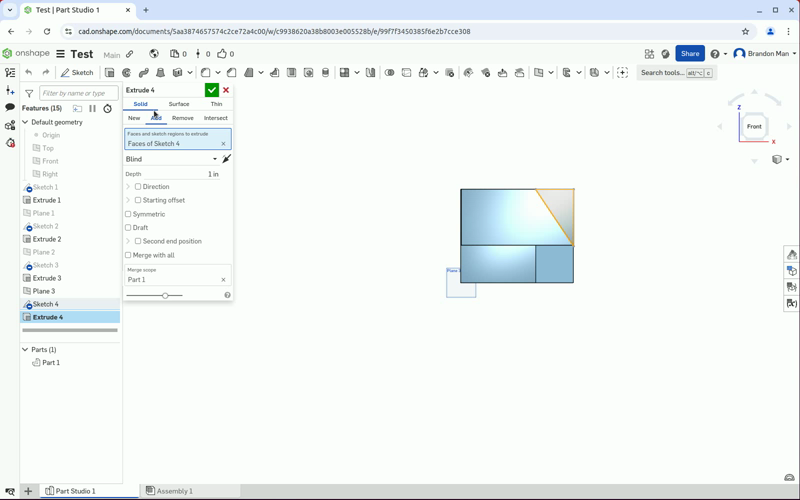
mouse_move(186, 120)
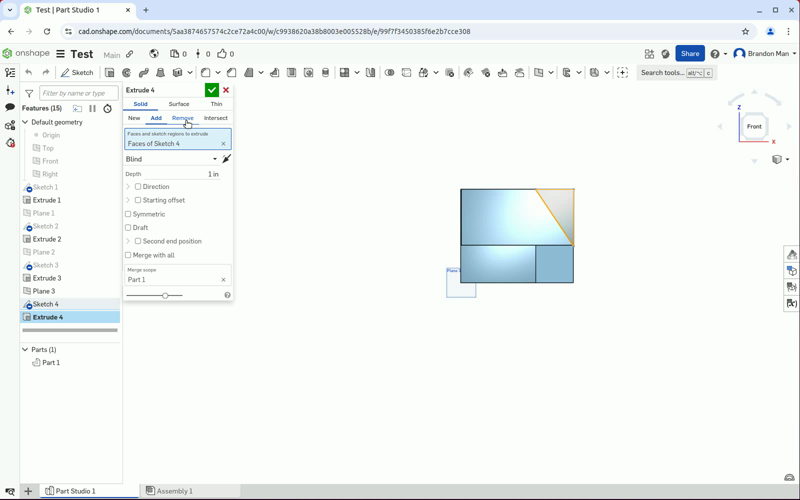
click(186, 120)
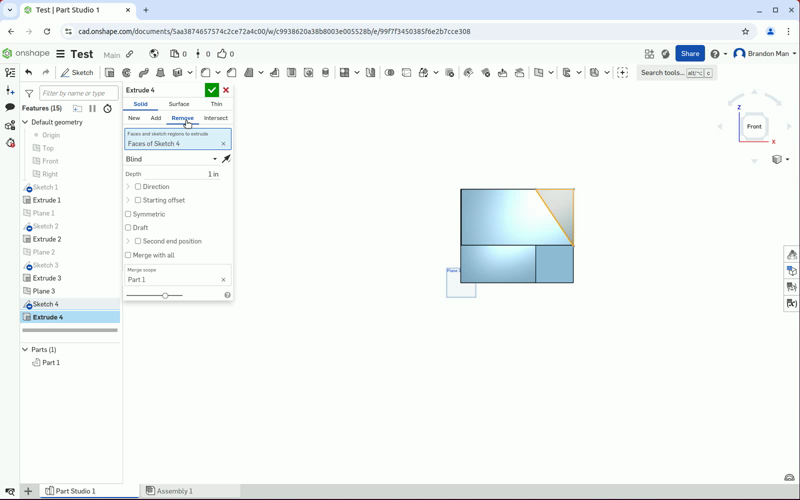
key(tab, 4)
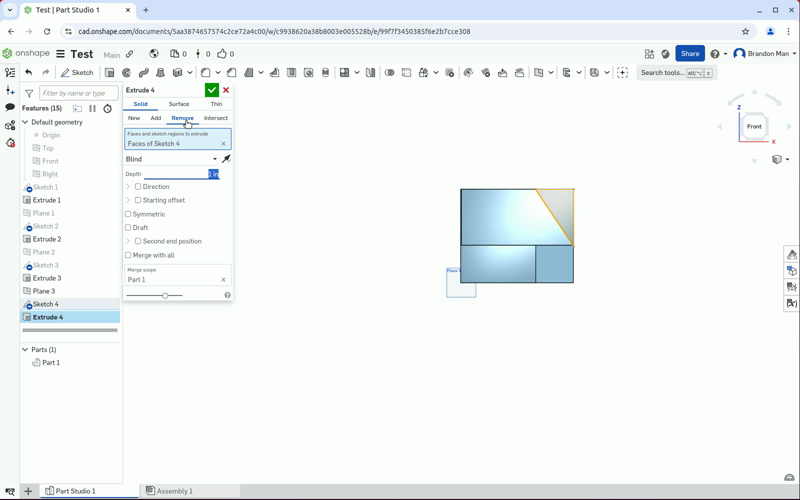
text(15.405)
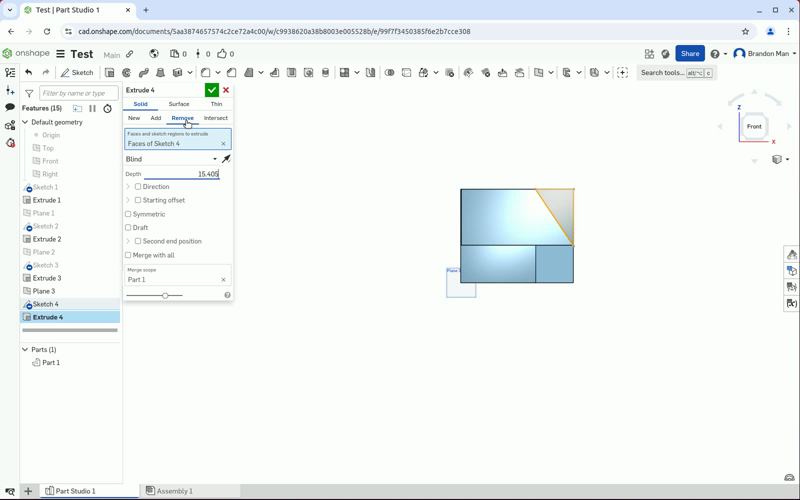
key(tab, 6)
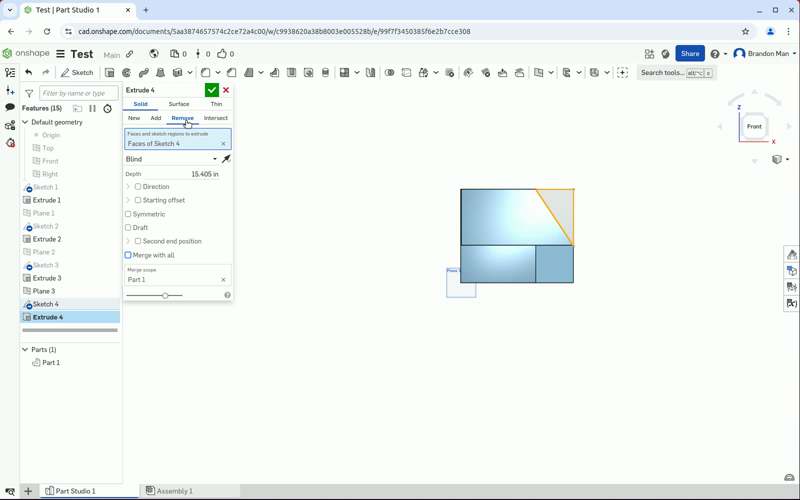
key(space)
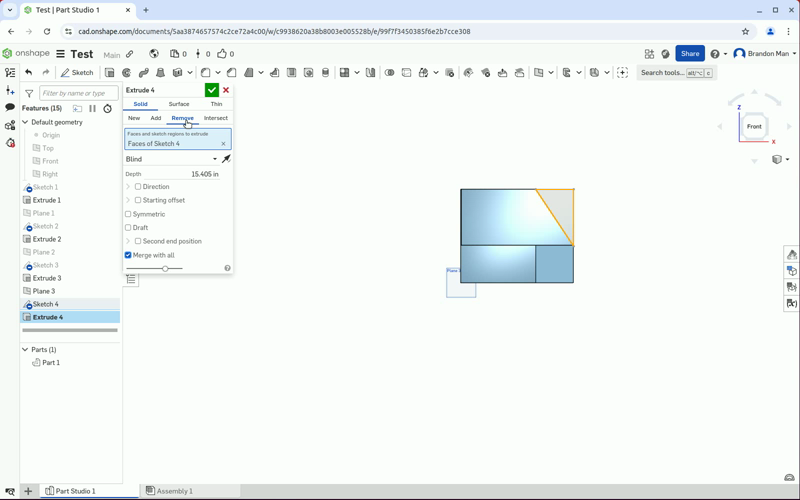
key(enter)
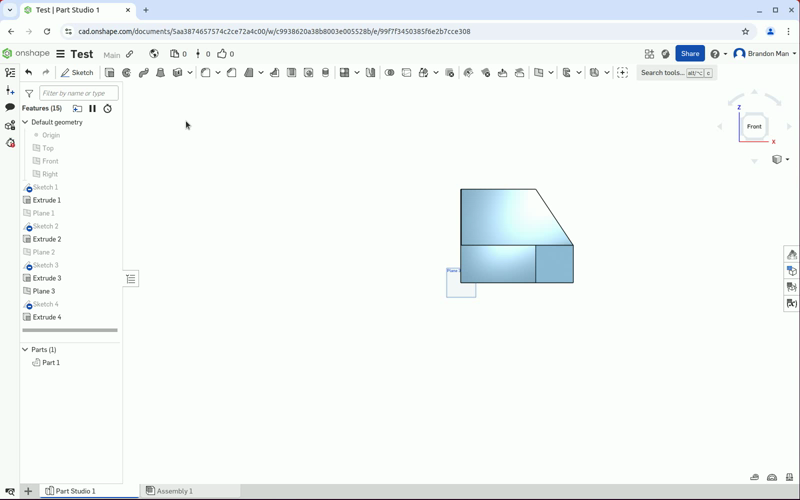
key(shift+h)
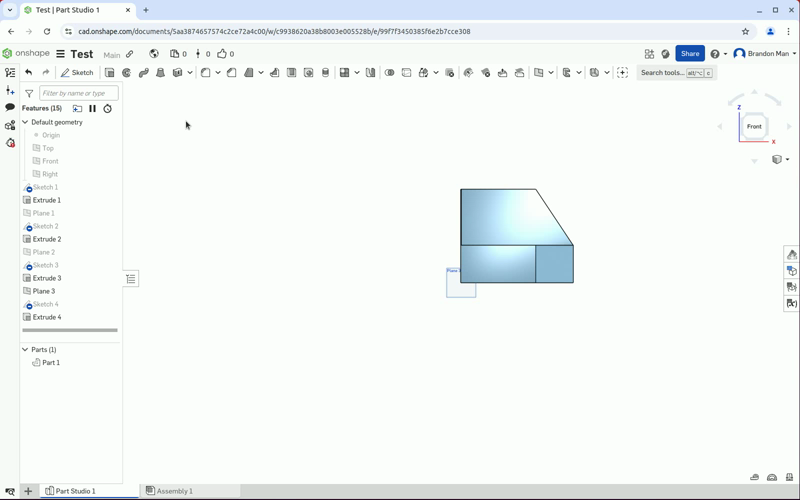
key(shift+h)
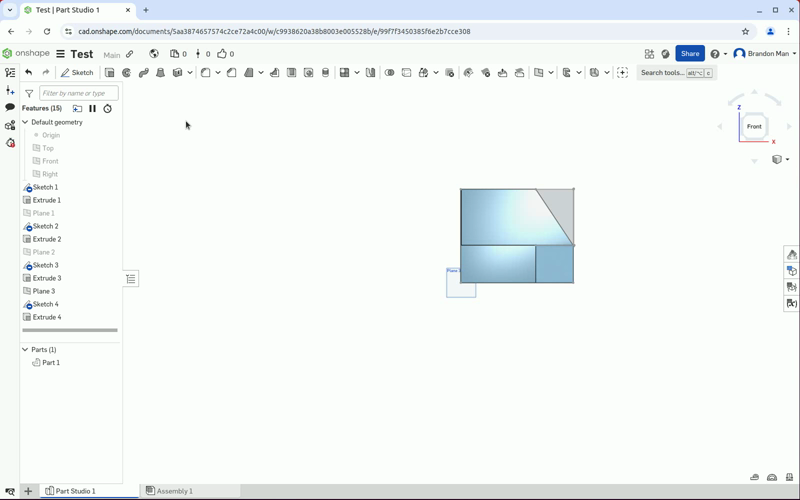
key(shift+7)
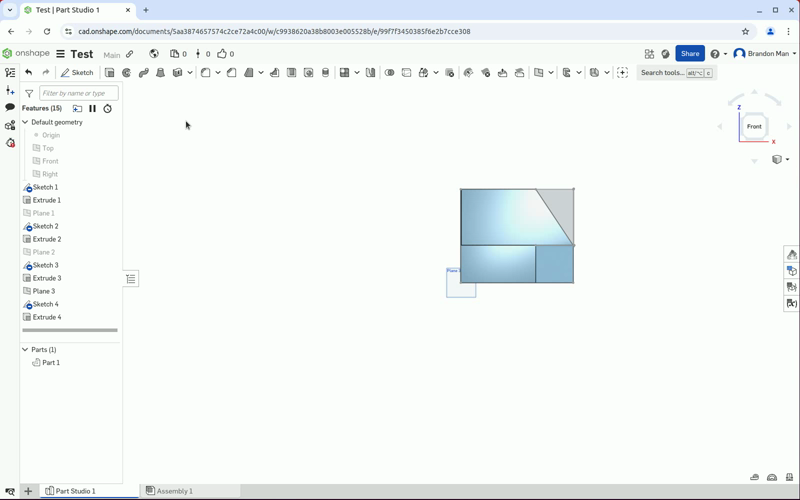
key(left, 2)
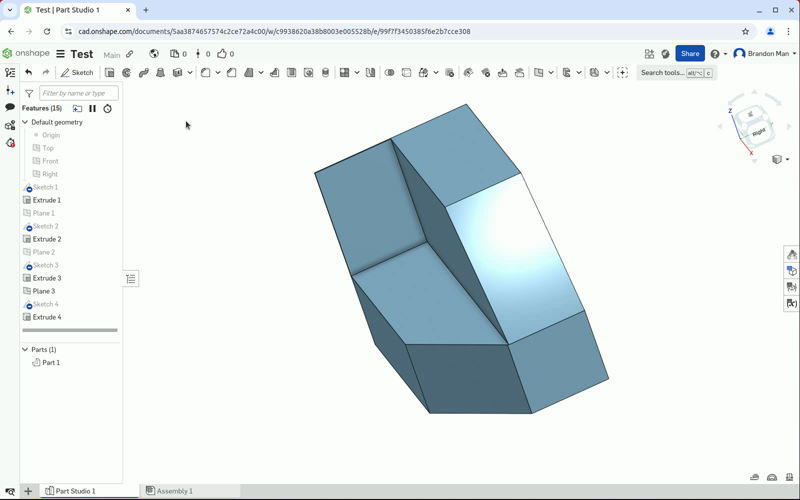
key(down, 2)
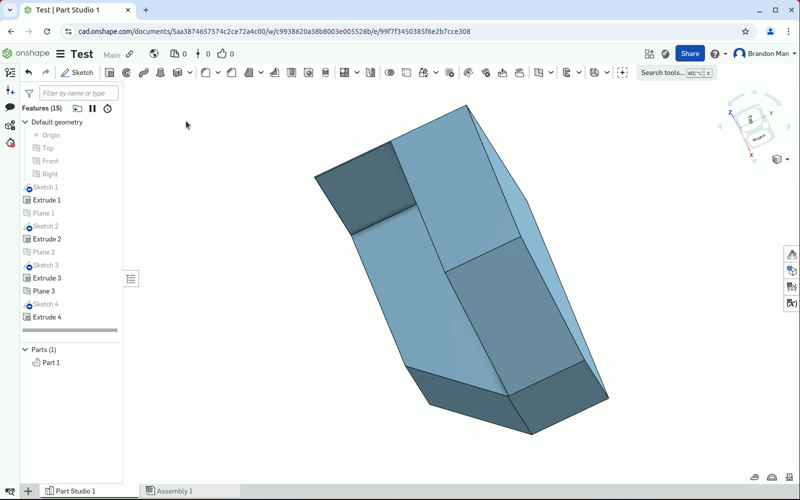
key(up, 2)
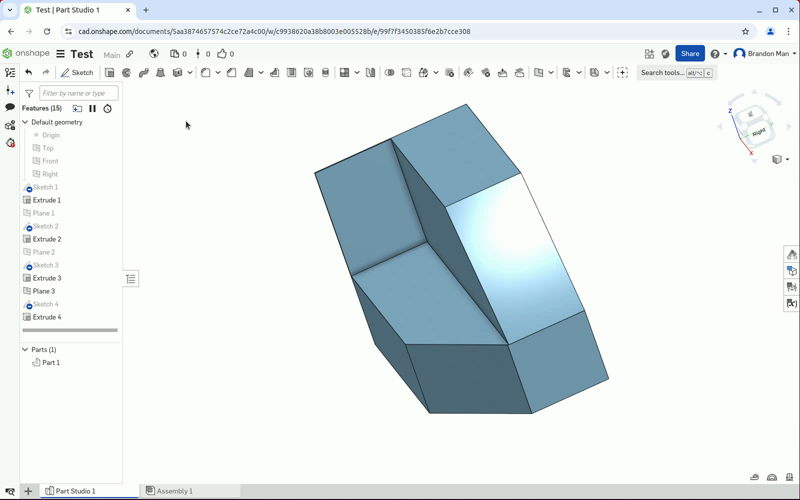
key(right, 2)
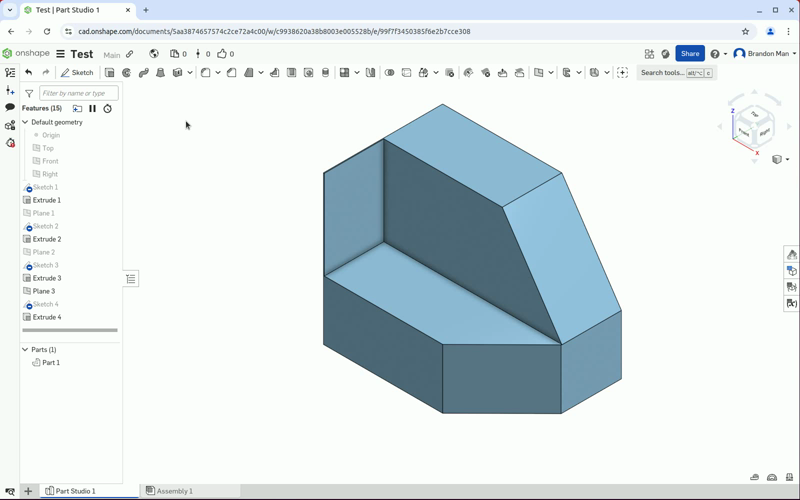
mouse_move(73, 189)
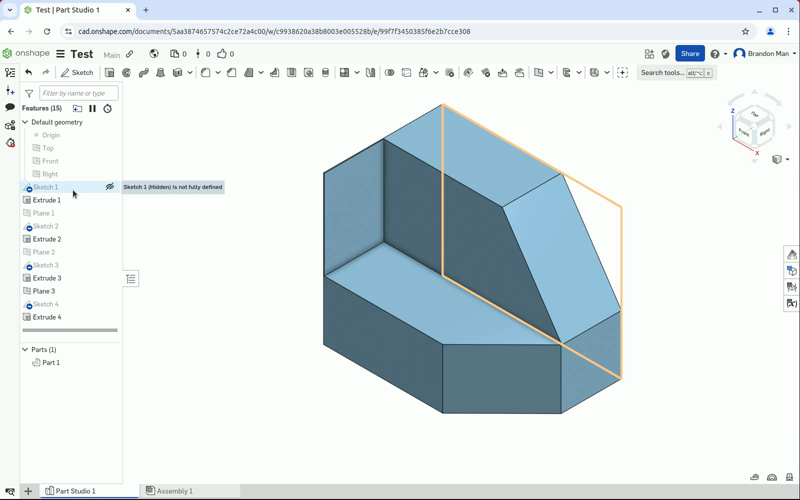
click(73, 189)